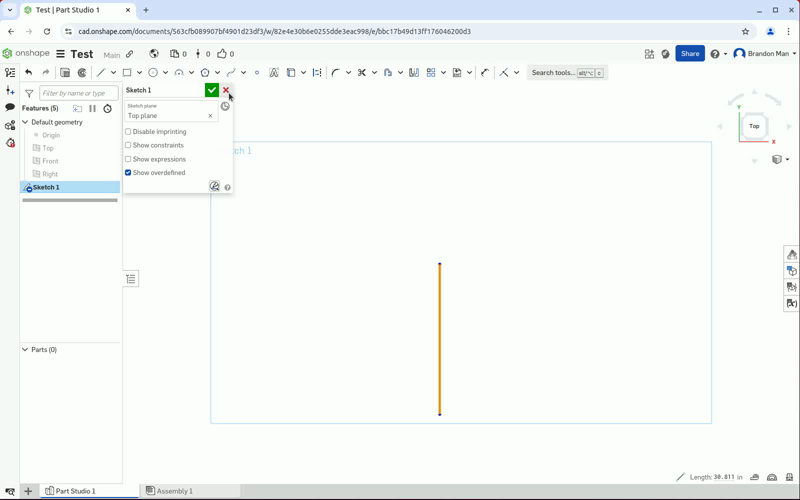
key(shift+h)
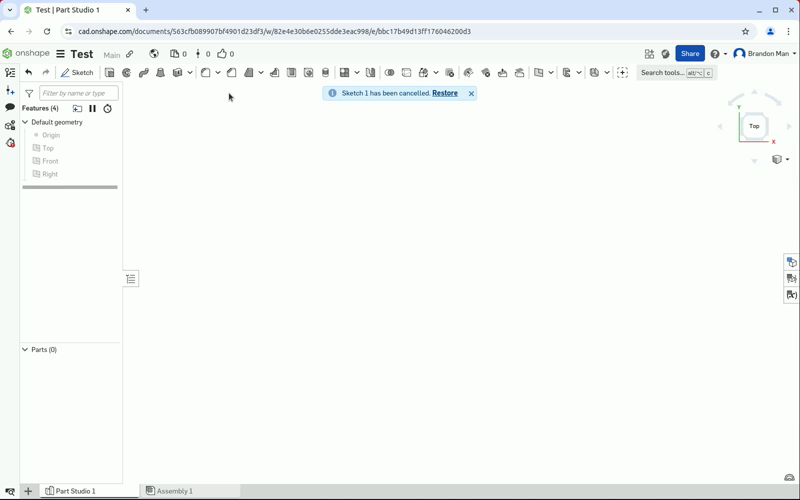
mouse_move(73, 352)
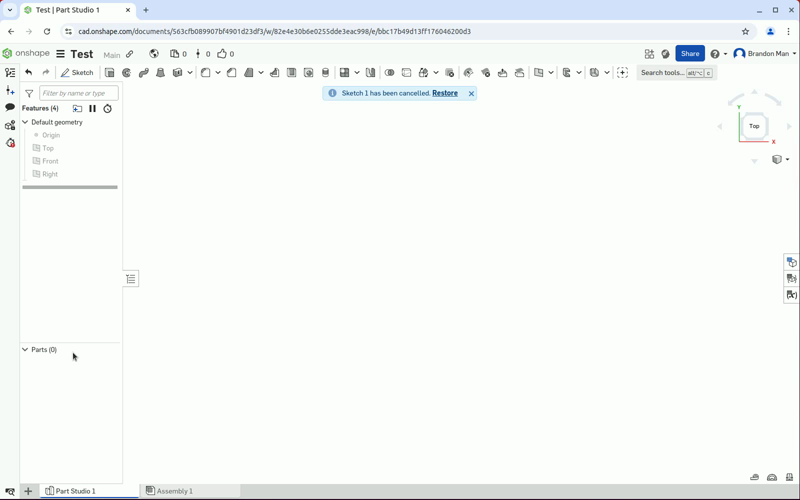
key(y)
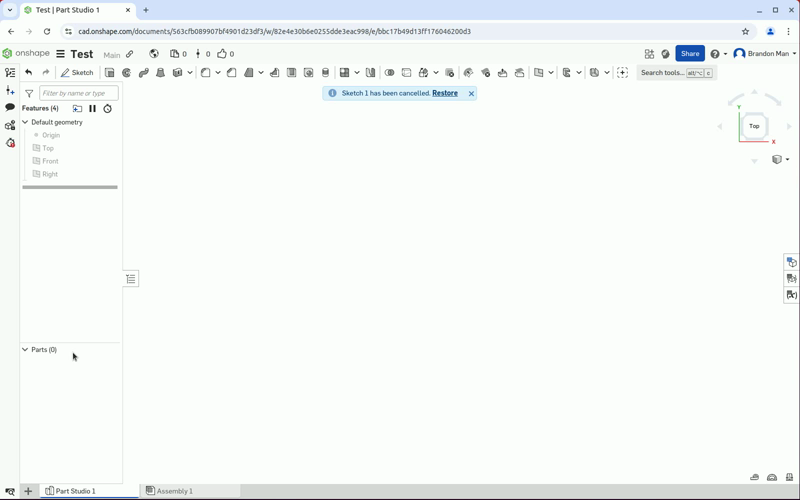
key(shift+p)
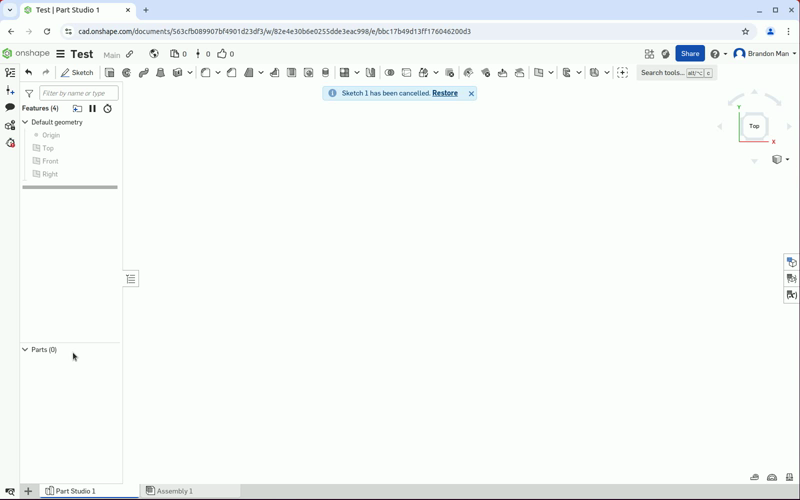
key(space)
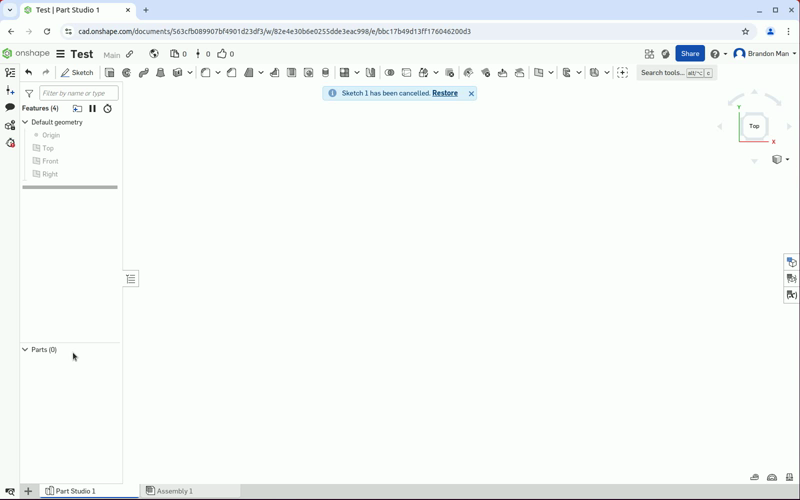
key_down(shift)
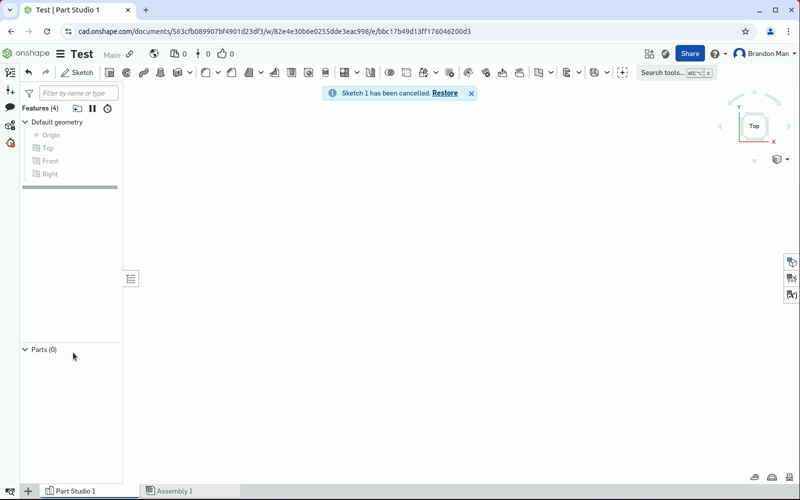
key(up)
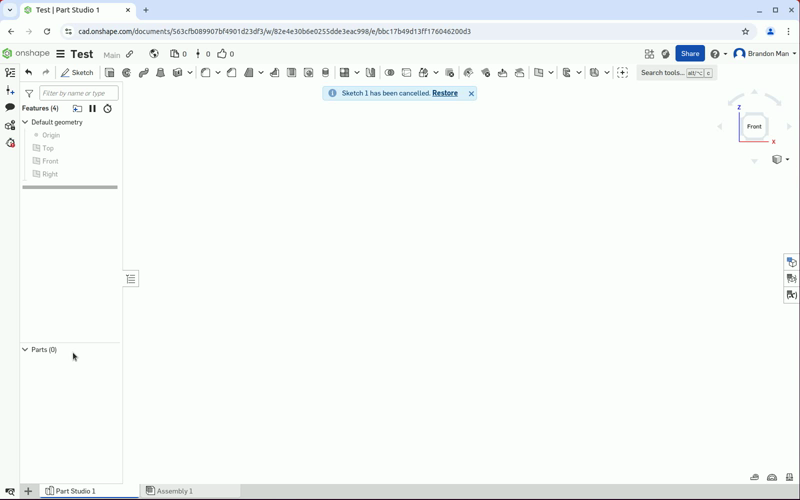
key_up(shift)
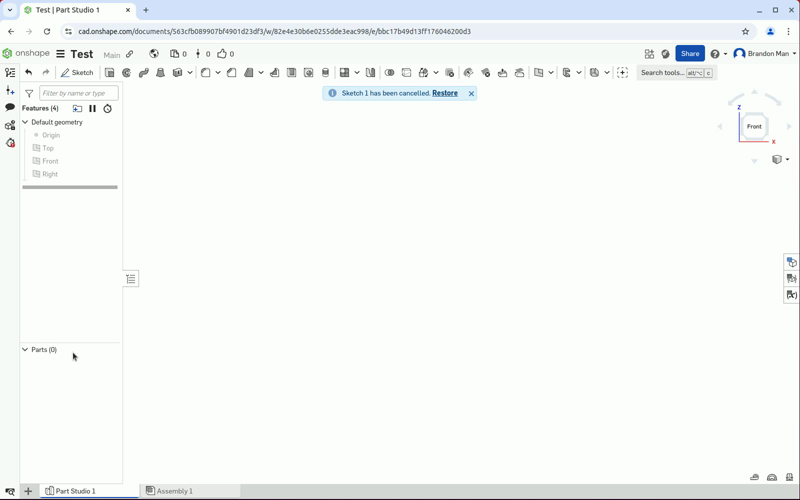
mouse_move(73, 352)
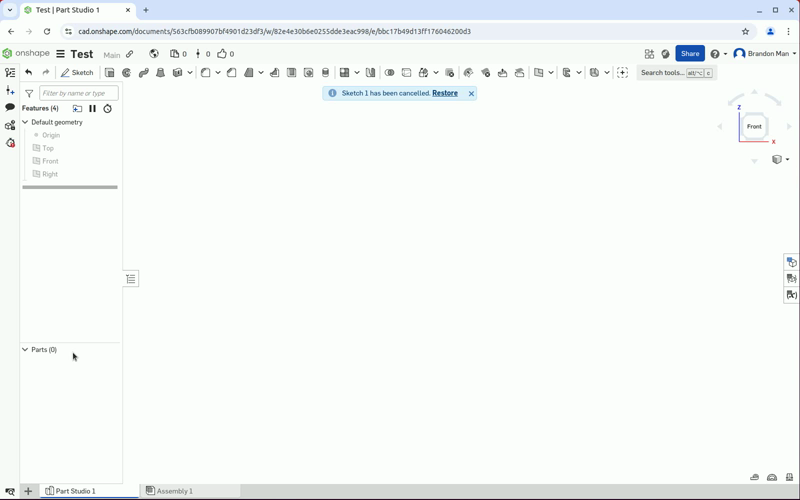
key(shift+y)
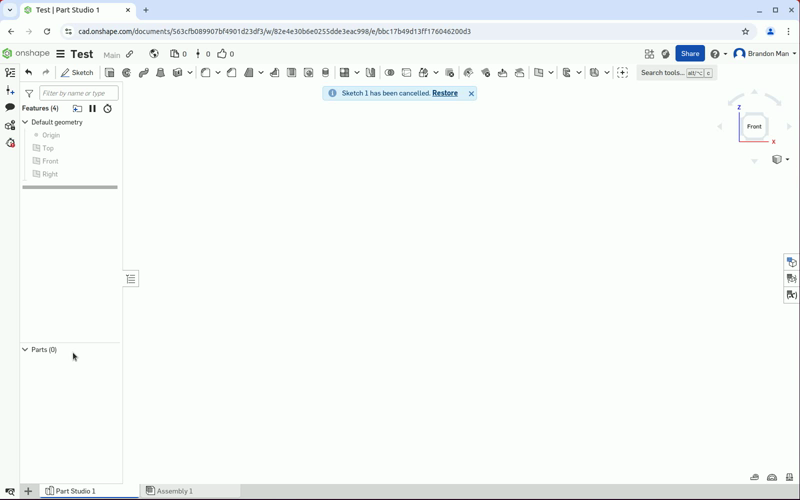
key(shift+s)
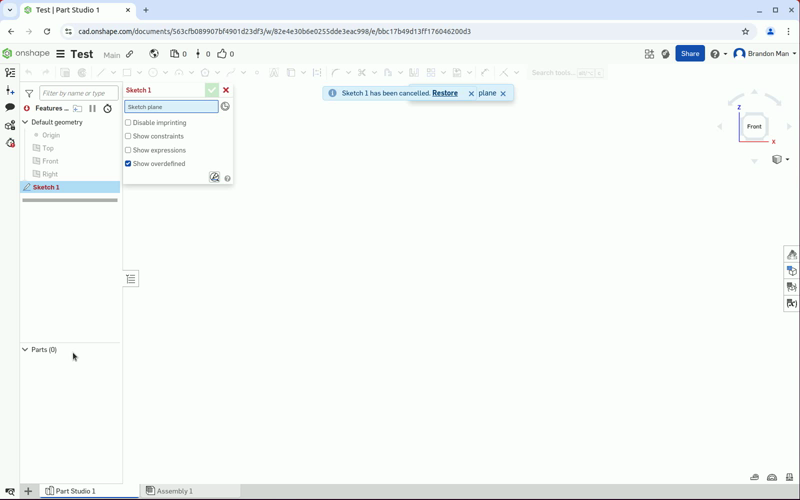
mouse_move(73, 163)
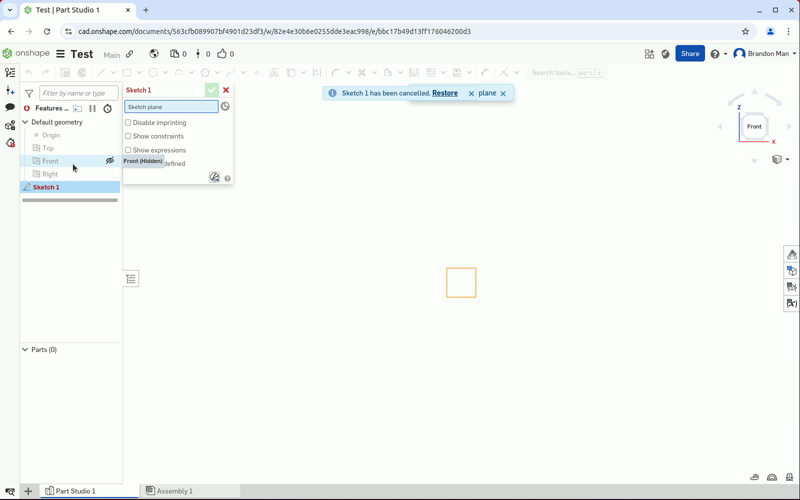
click(73, 163)
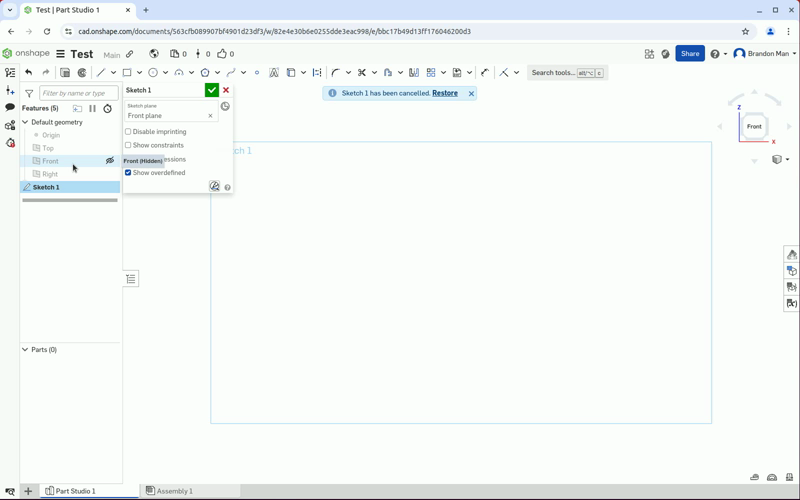
mouse_move(73, 352)
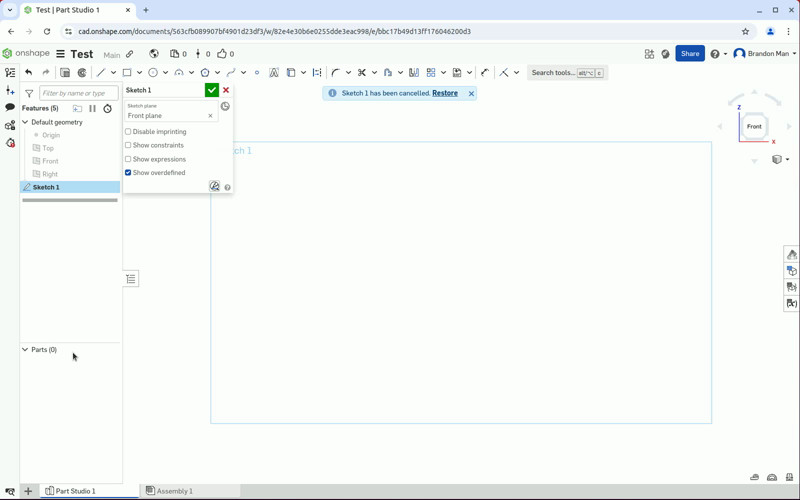
key(y)
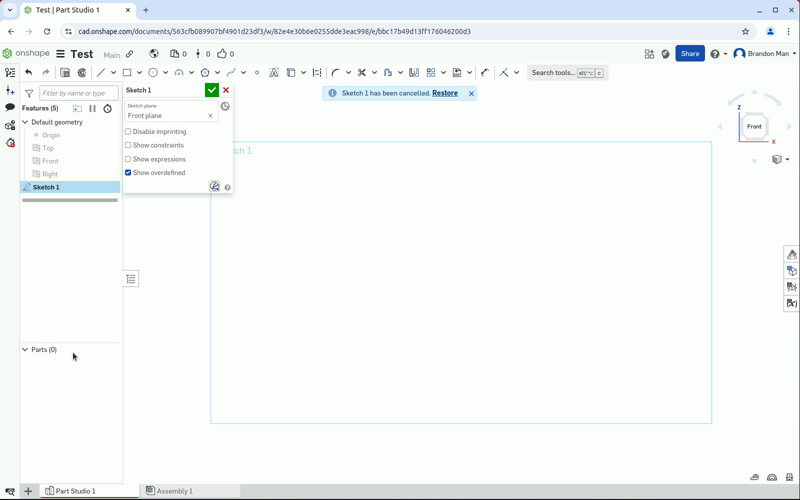
key(l)
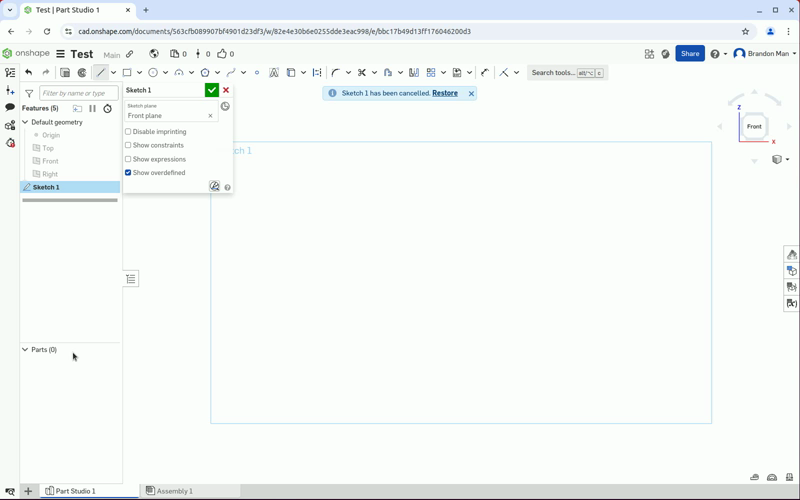
key_down(shift)
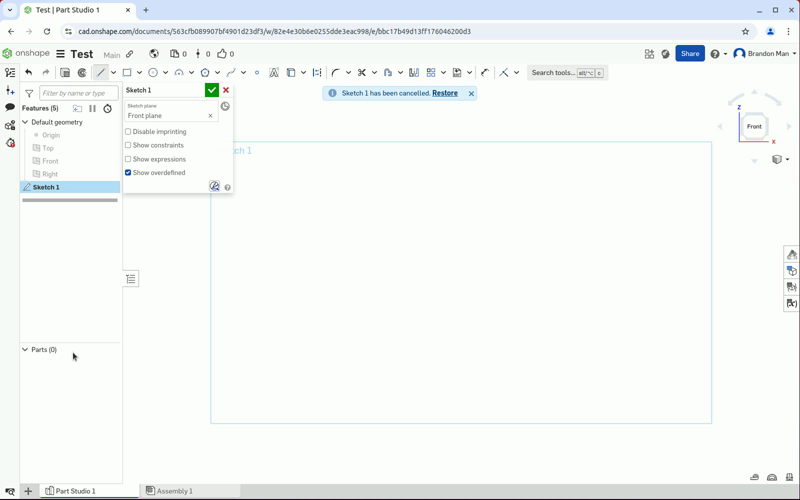
mouse_move(359, 379)
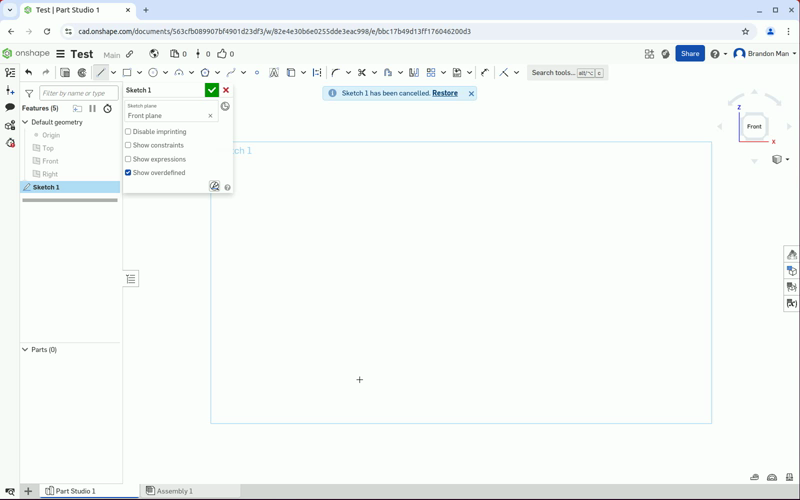
click(359, 379)
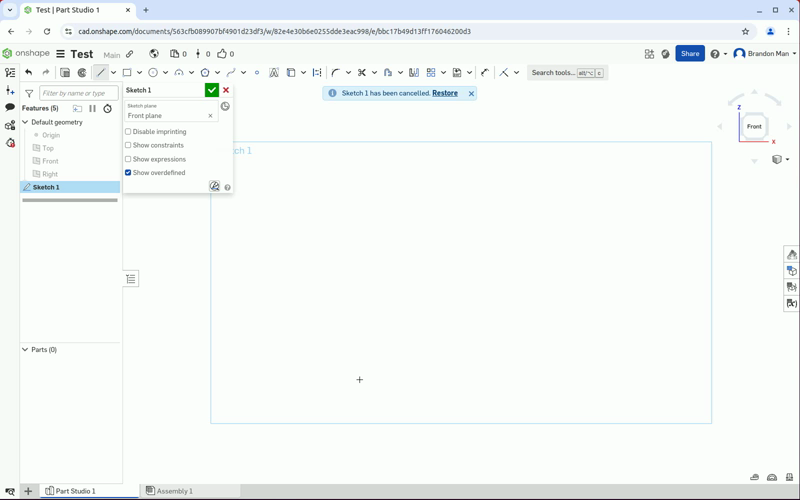
key_up(shift)
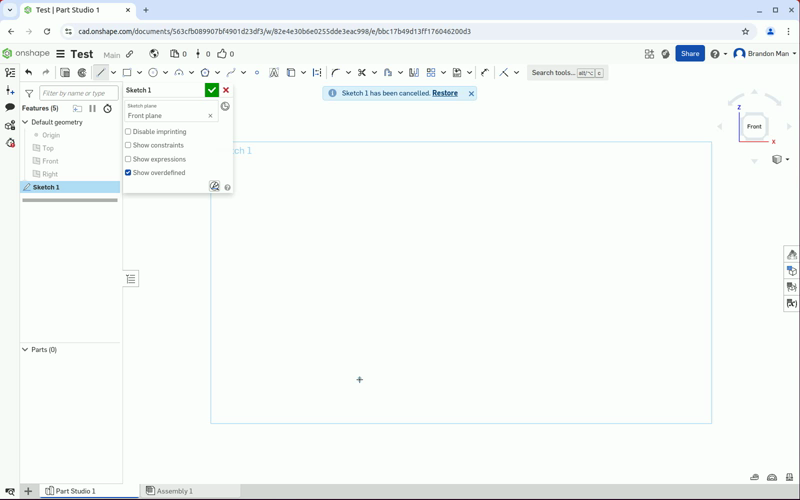
key_down(shift)
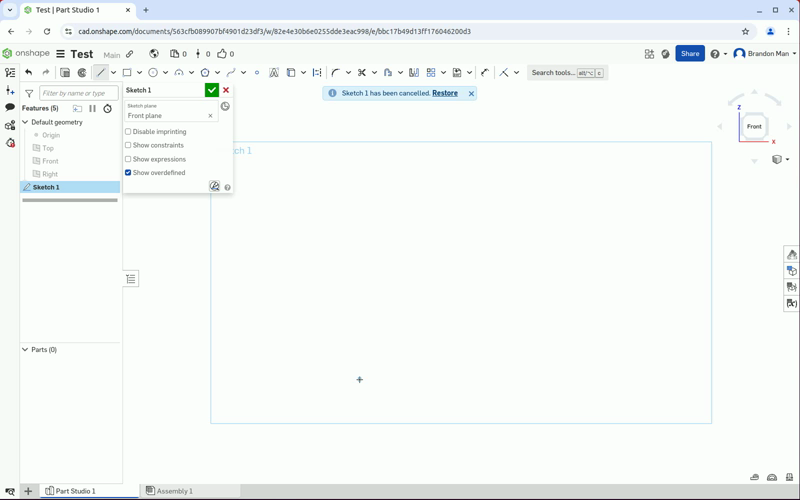
mouse_move(559, 379)
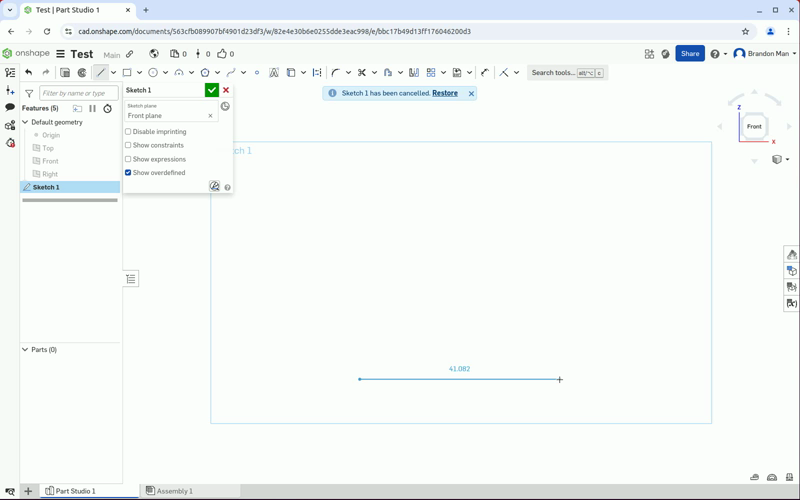
click(559, 379)
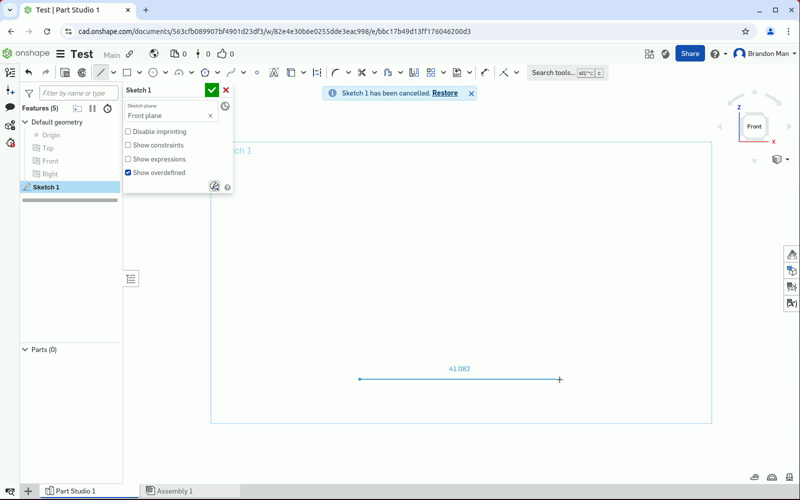
key_up(shift)
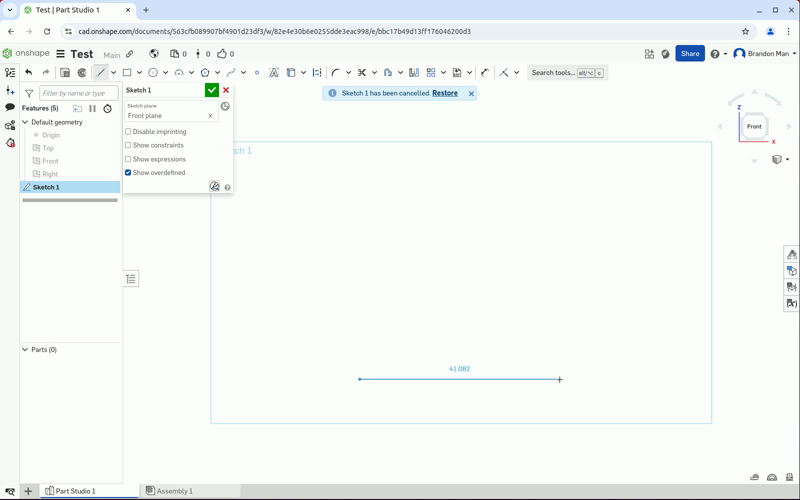
key_down(shift)
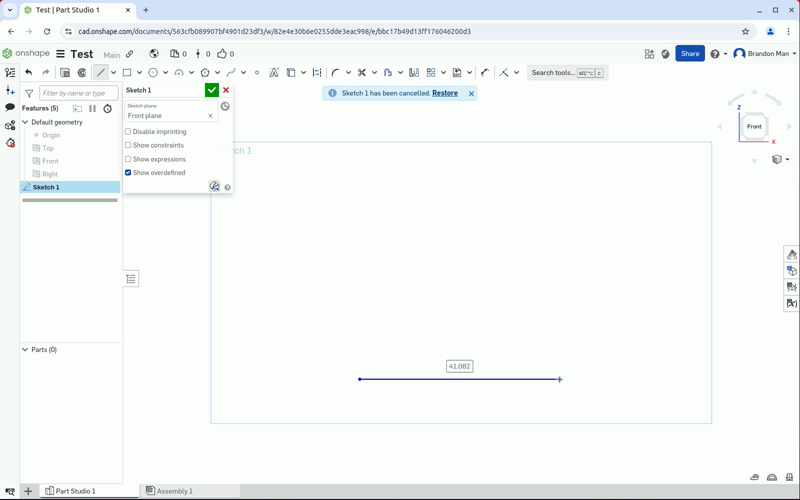
mouse_move(559, 188)
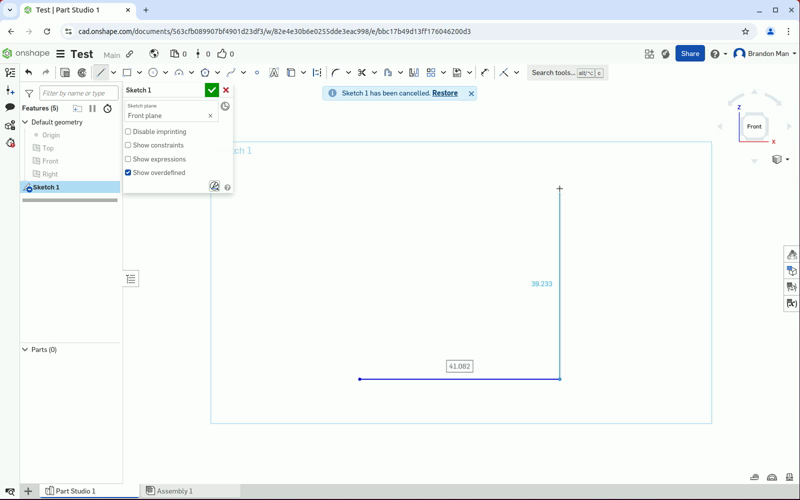
click(559, 188)
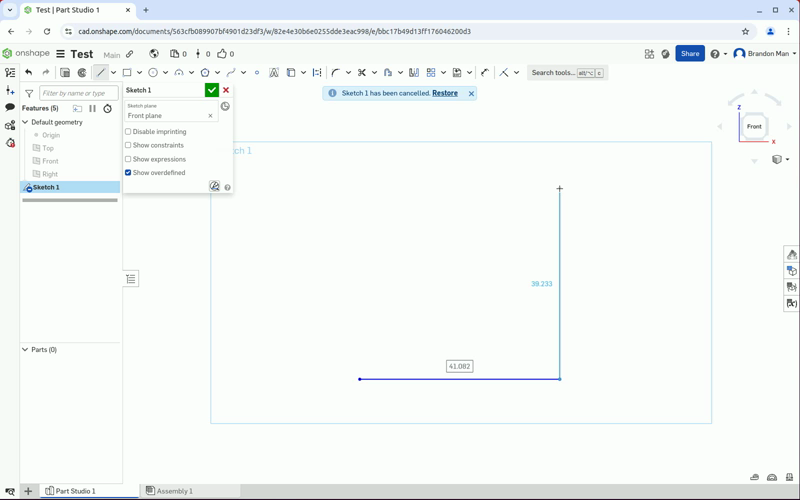
key_up(shift)
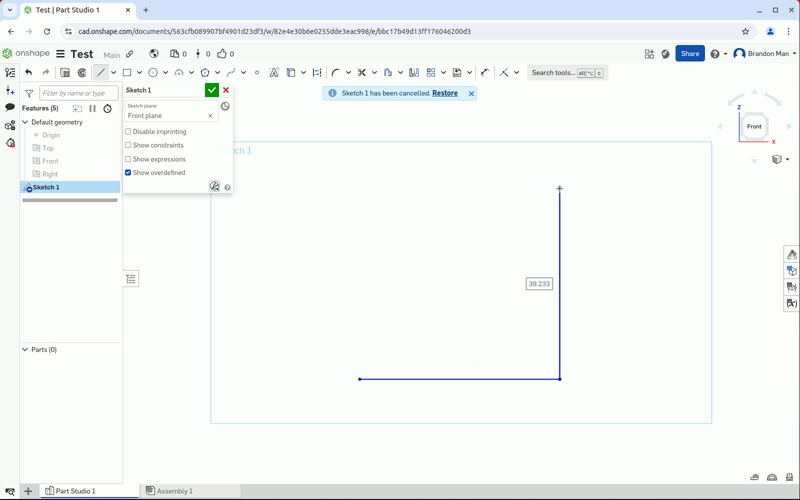
key_down(shift)
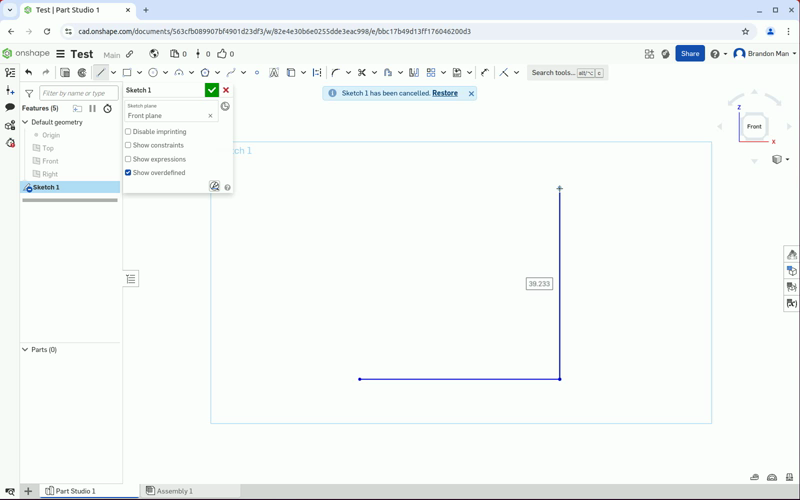
mouse_move(359, 188)
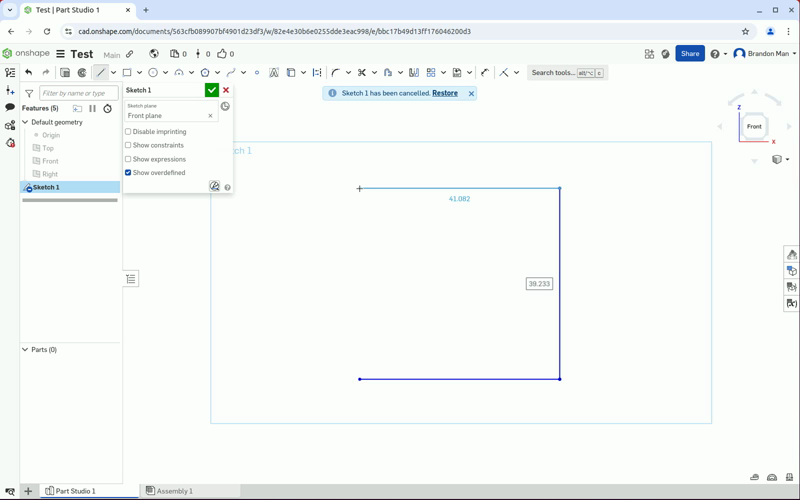
click(359, 188)
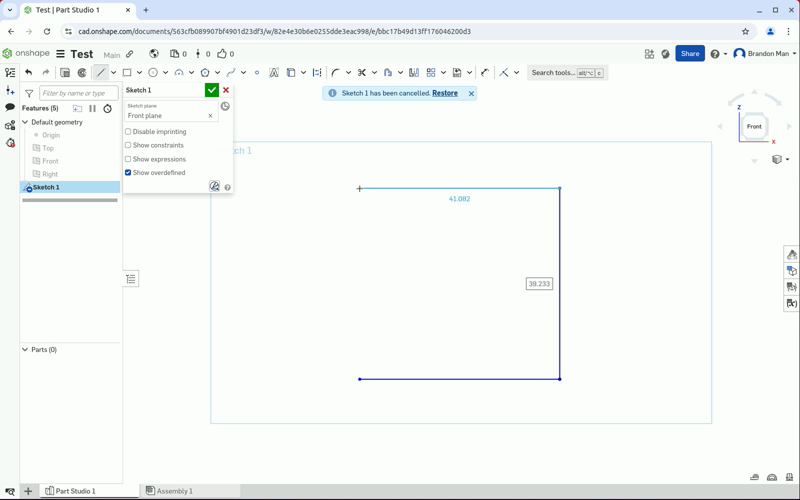
key_up(shift)
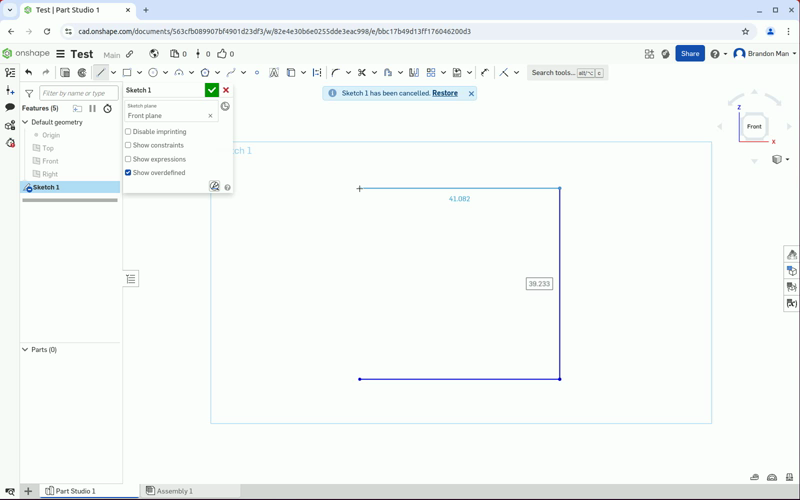
key_down(shift)
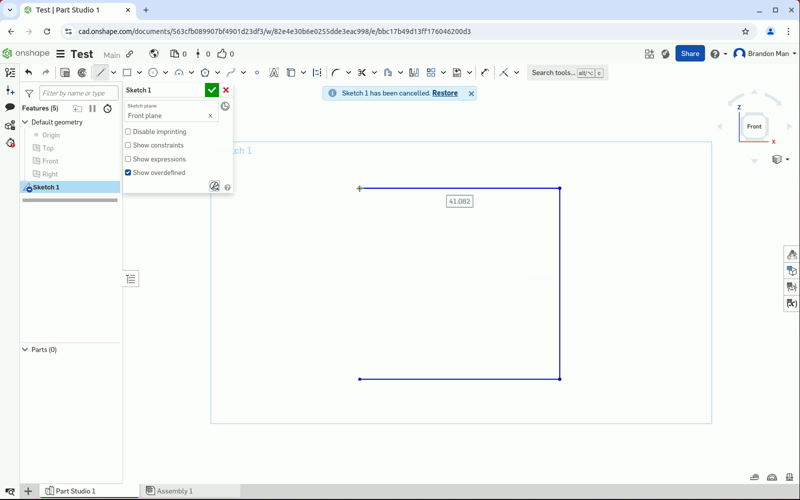
mouse_move(359, 379)
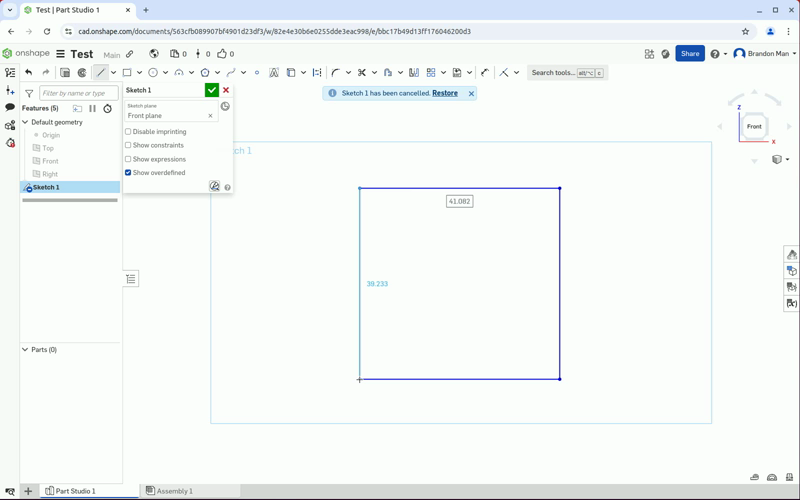
key_up(shift)
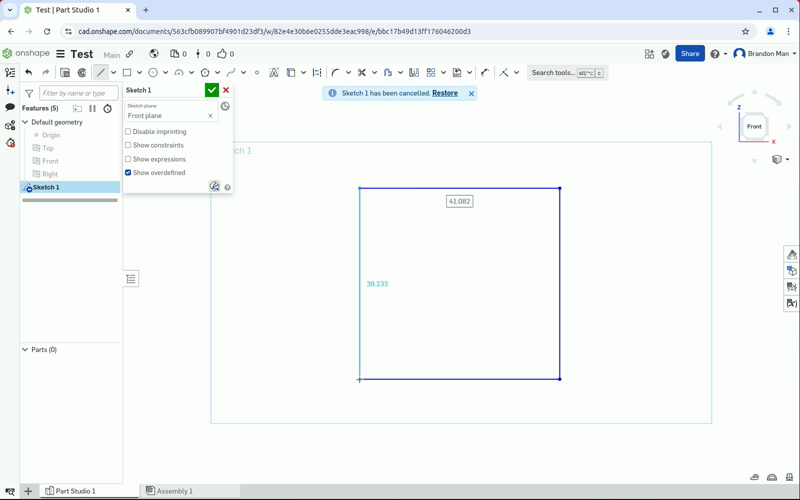
click(359, 379)
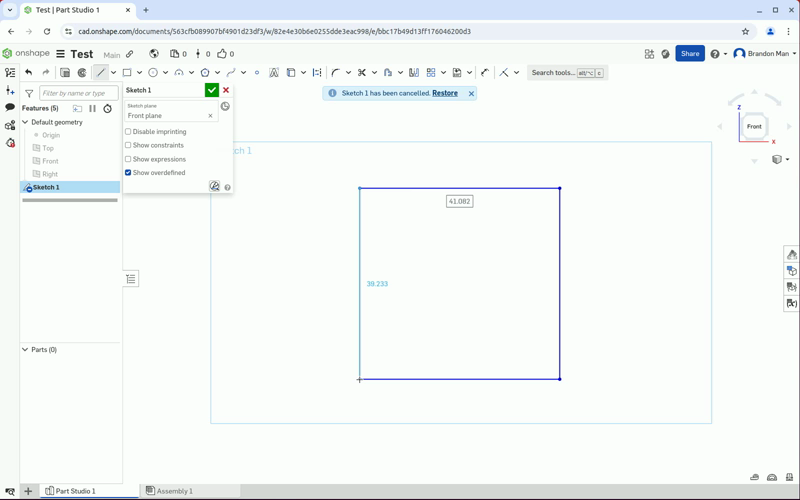
key(esc)
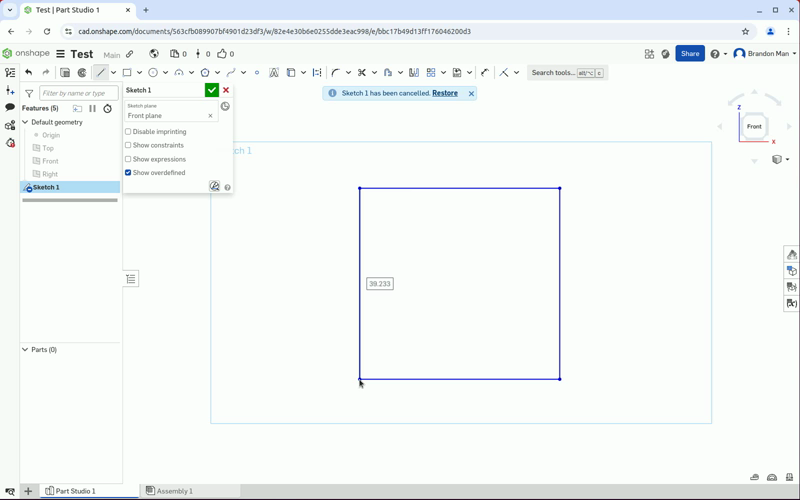
mouse_move(493, 342)
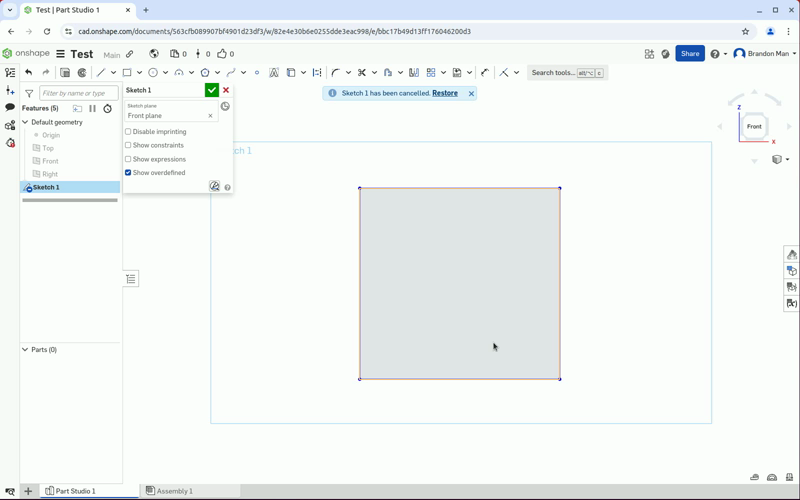
click(493, 342)
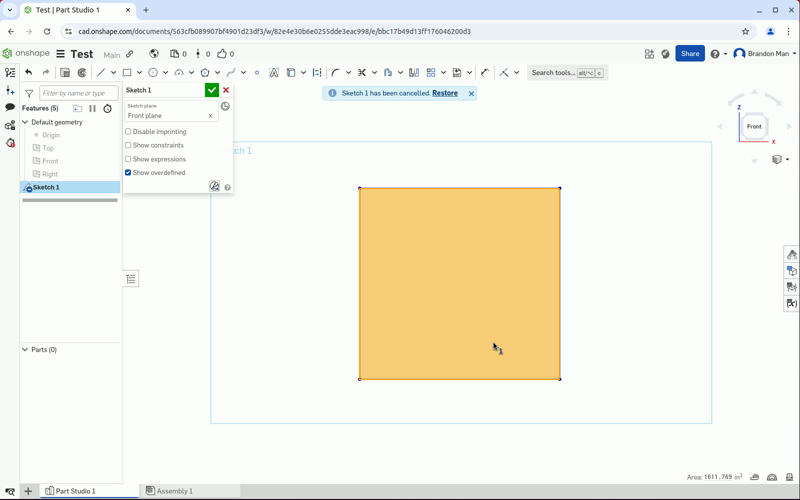
mouse_move(73, 352)
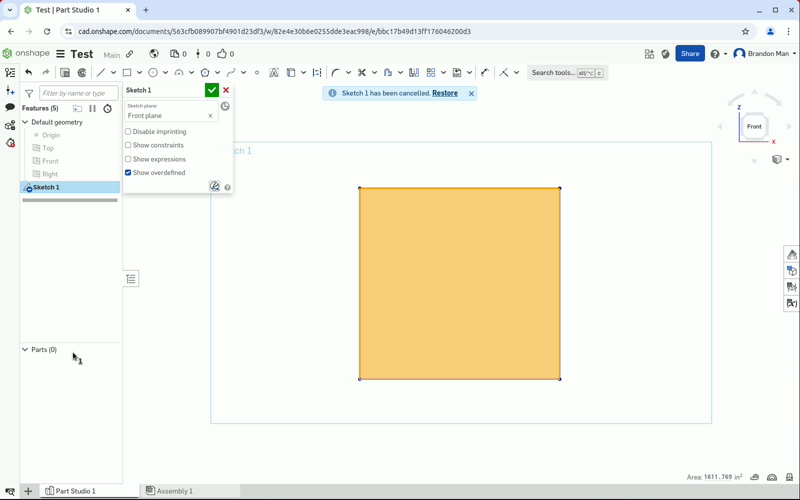
key(shift+y)
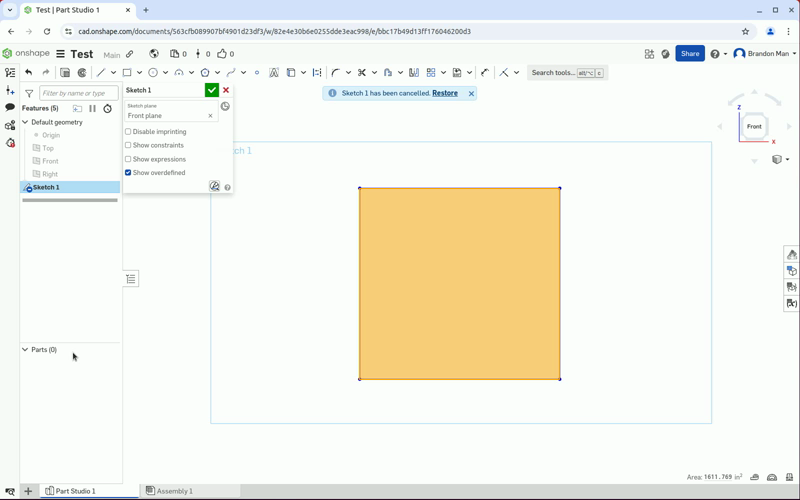
key(shift+e)
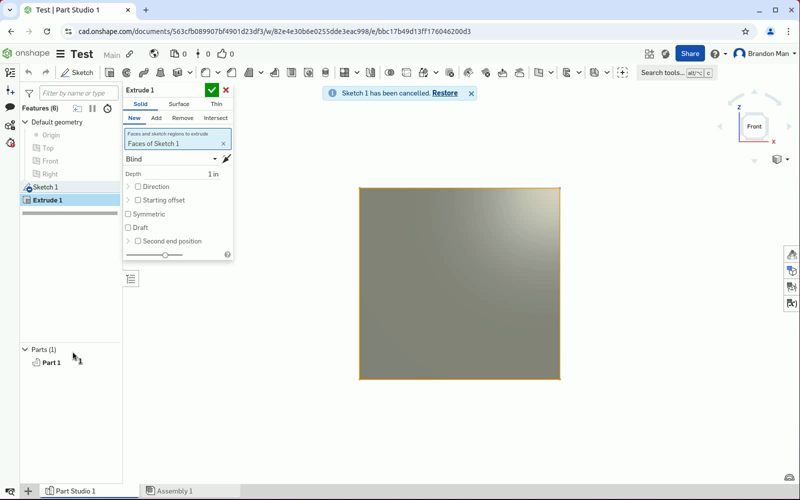
mouse_move(143, 106)
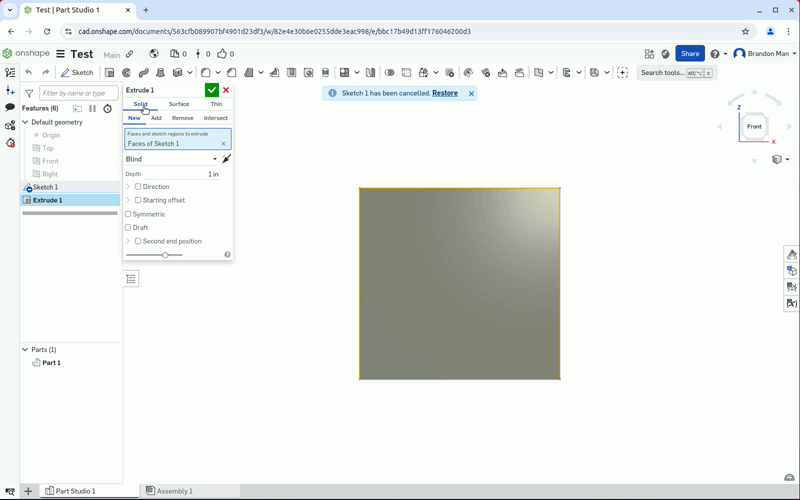
click(143, 106)
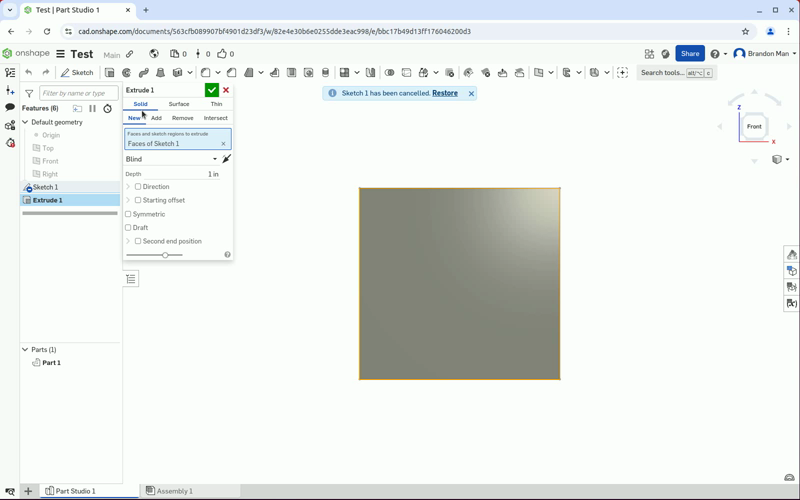
mouse_move(137, 120)
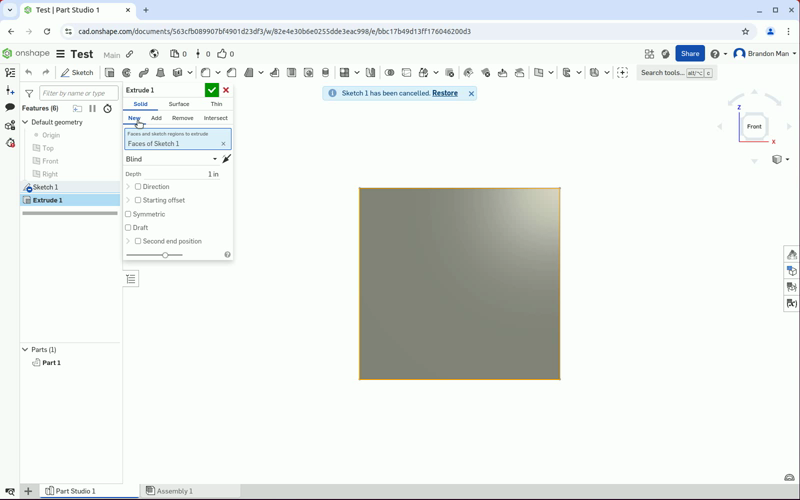
click(137, 120)
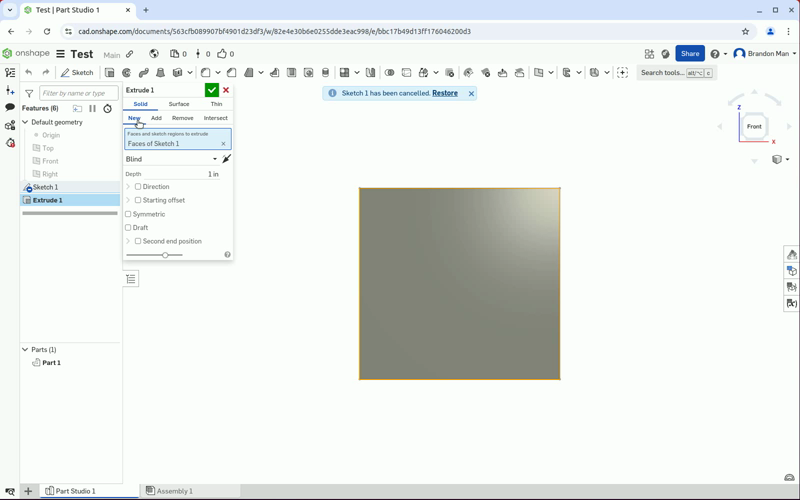
key(tab, 4)
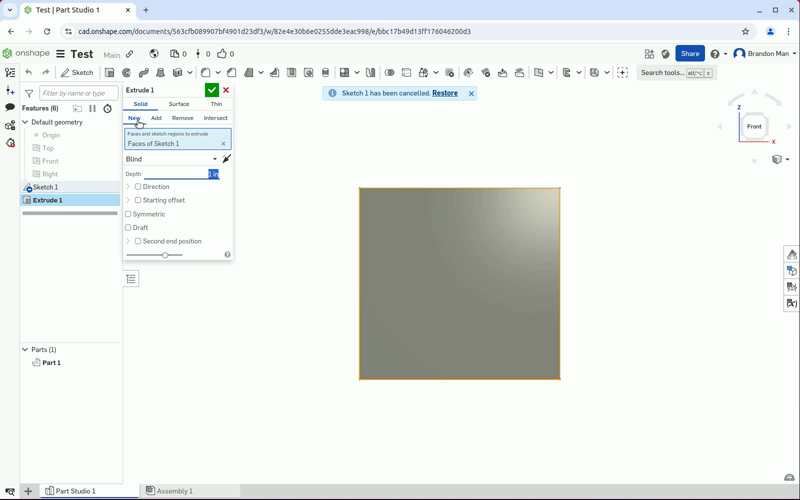
text(-5.055)
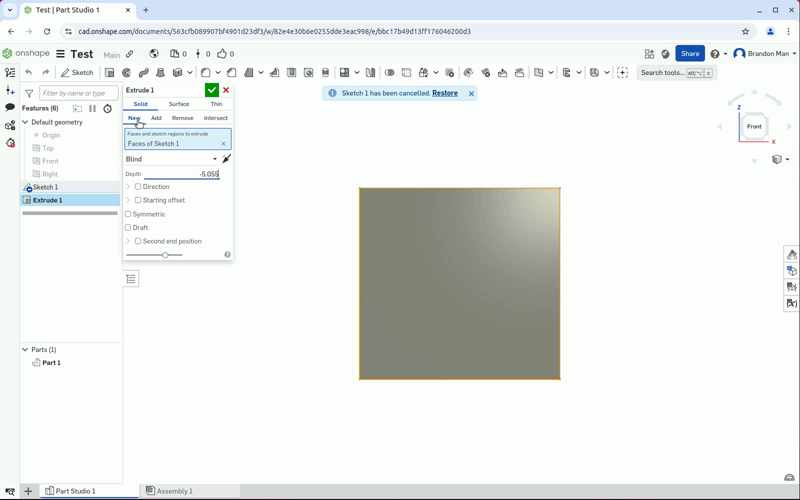
key(enter)
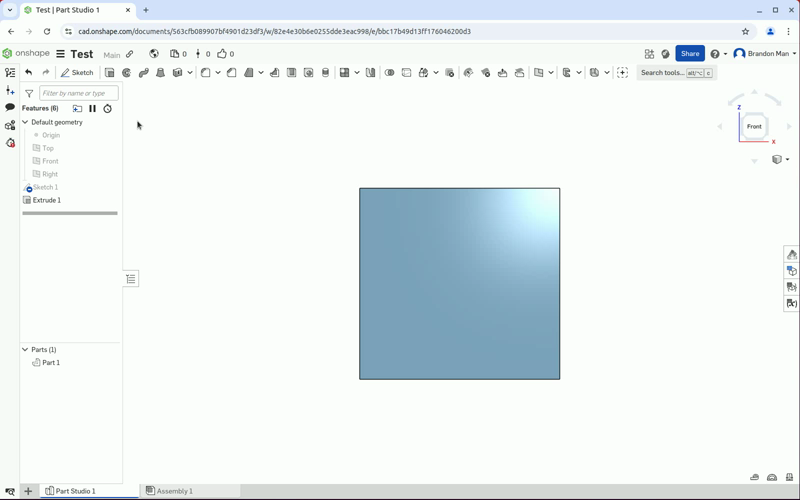
key(shift+h)
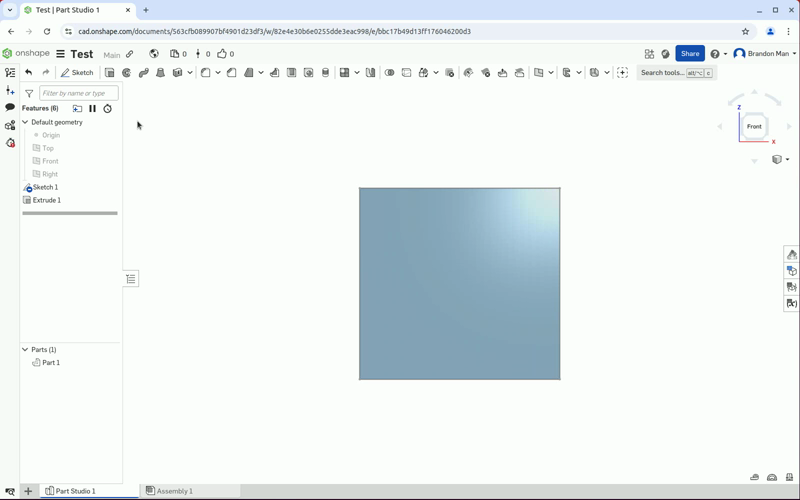
key(shift+h)
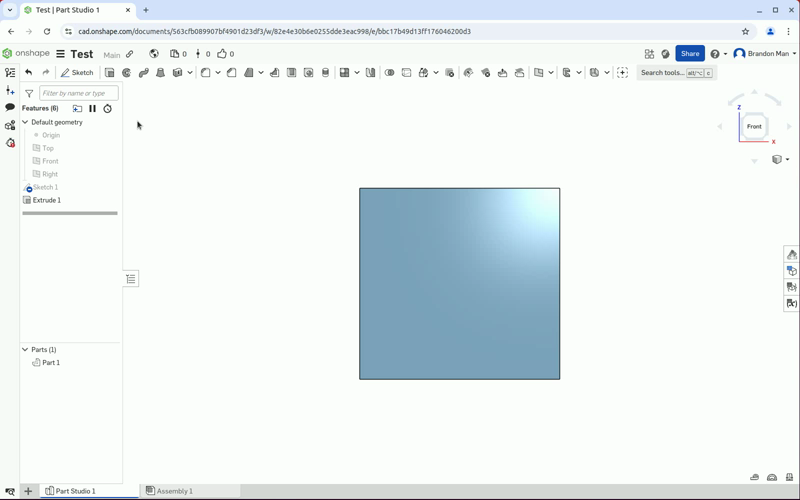
mouse_move(73, 189)
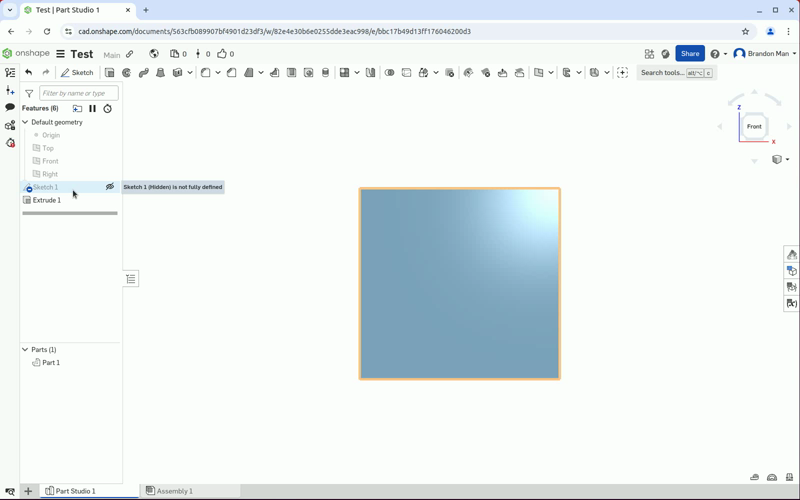
click(73, 189)
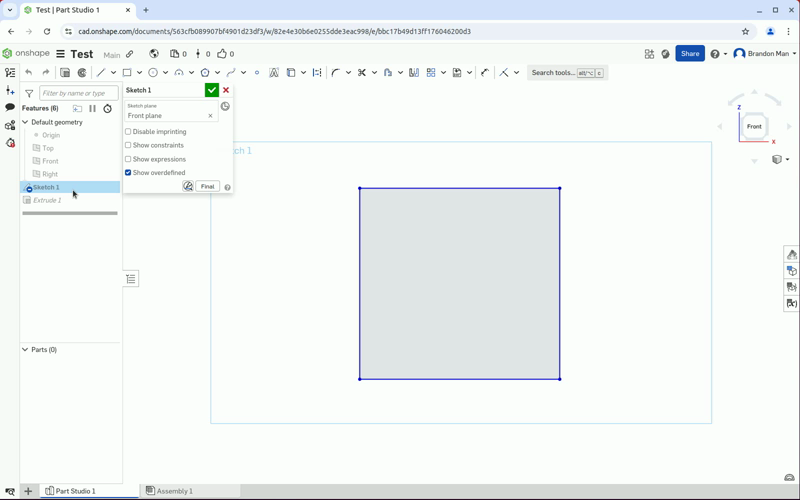
mouse_move(229, 92)
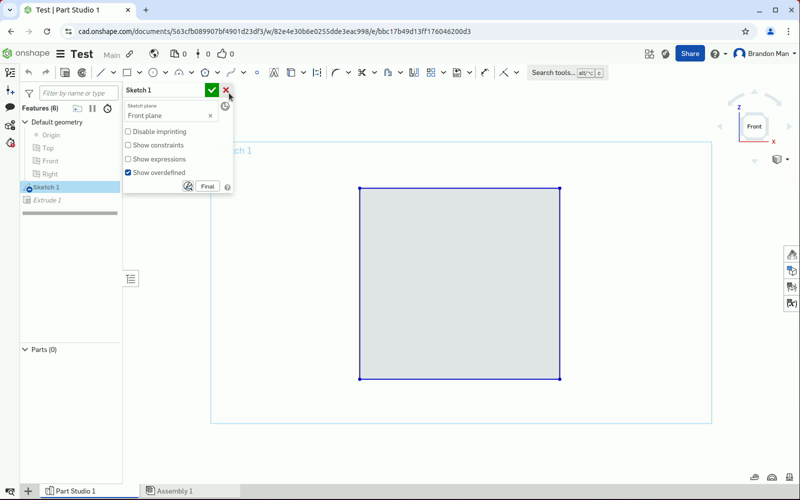
click(229, 92)
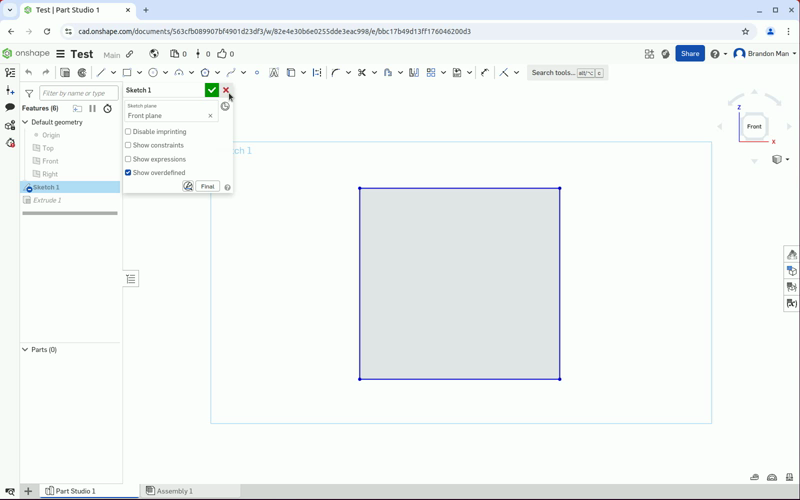
key(shift+s)
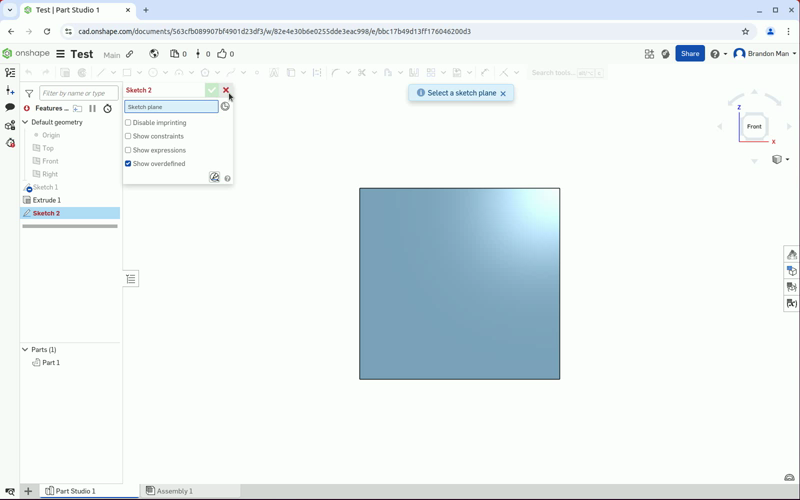
mouse_move(73, 163)
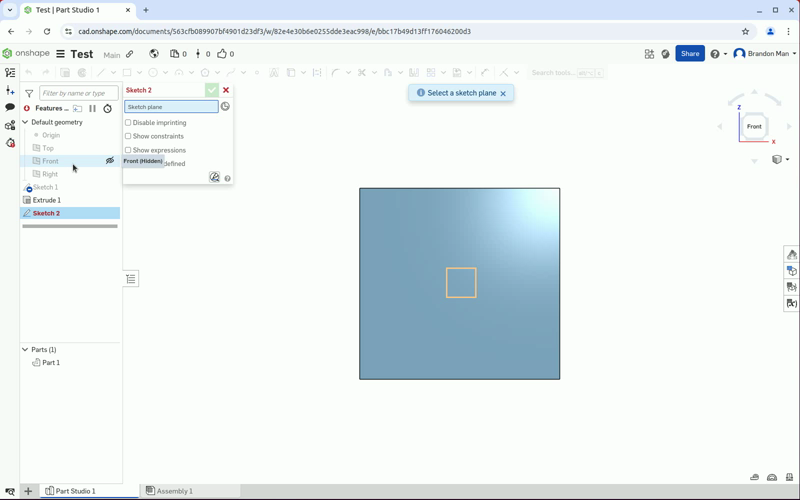
click(73, 163)
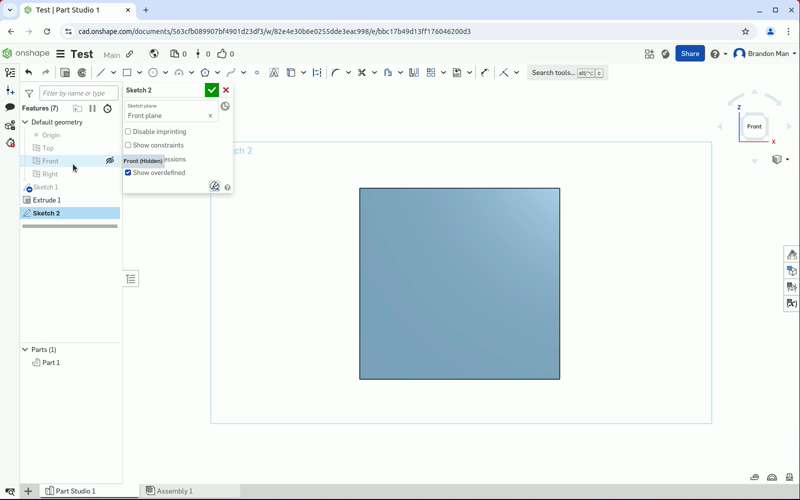
mouse_move(73, 352)
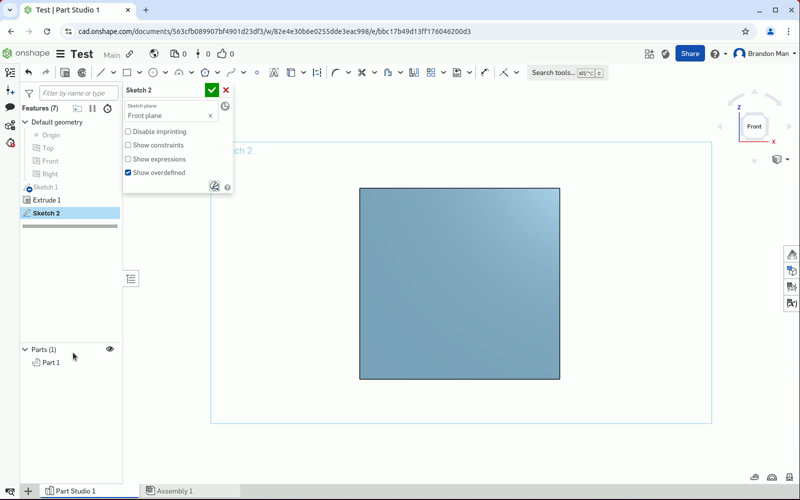
key(y)
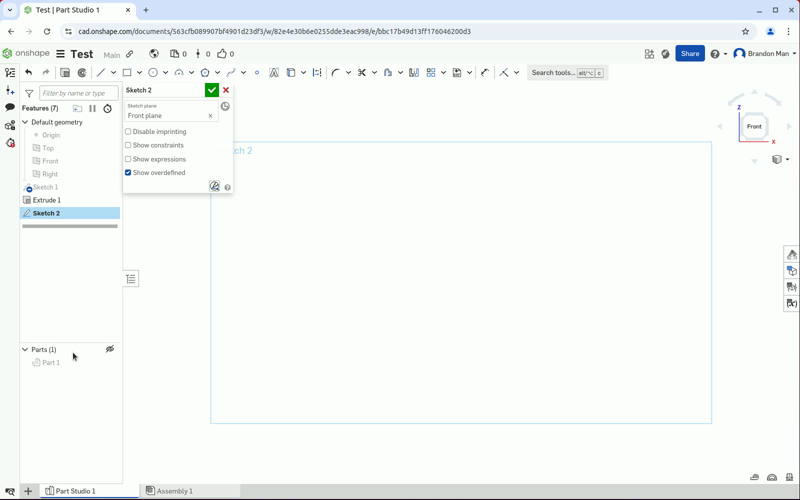
key(l)
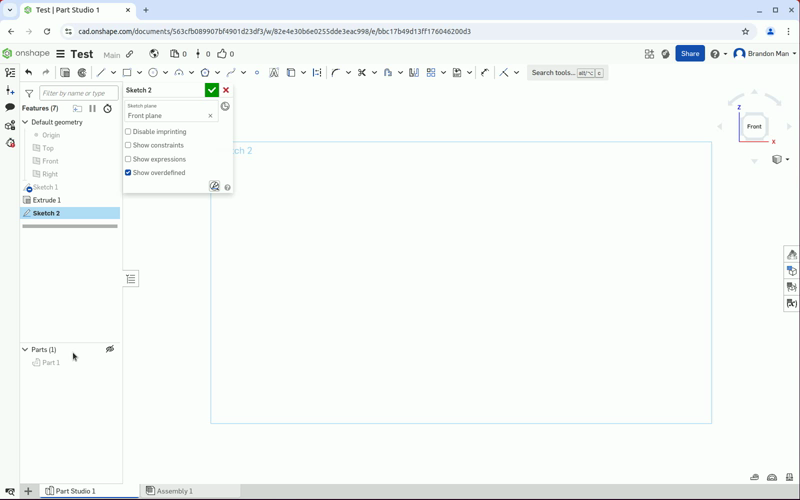
key_down(shift)
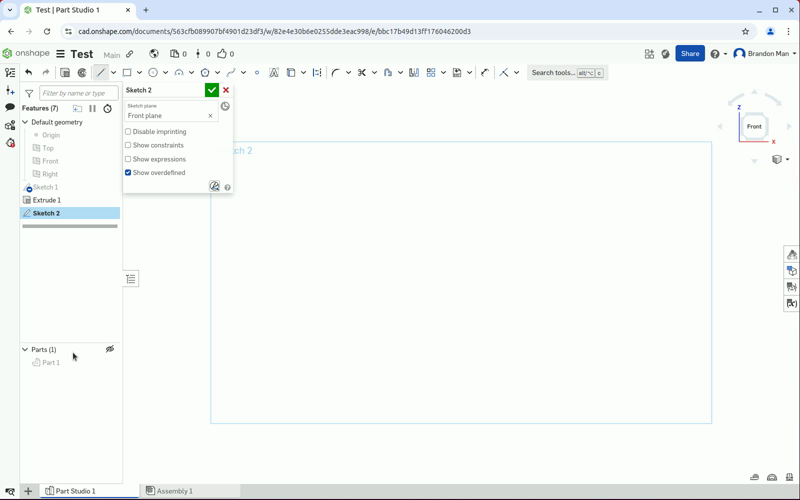
mouse_move(407, 367)
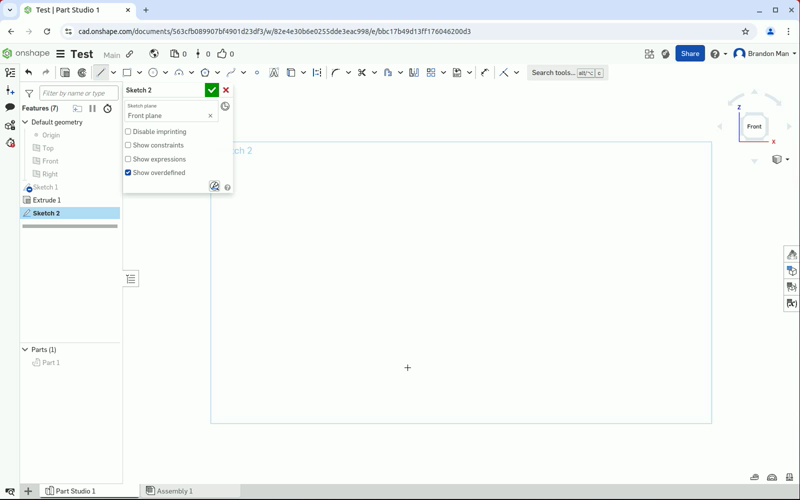
click(407, 367)
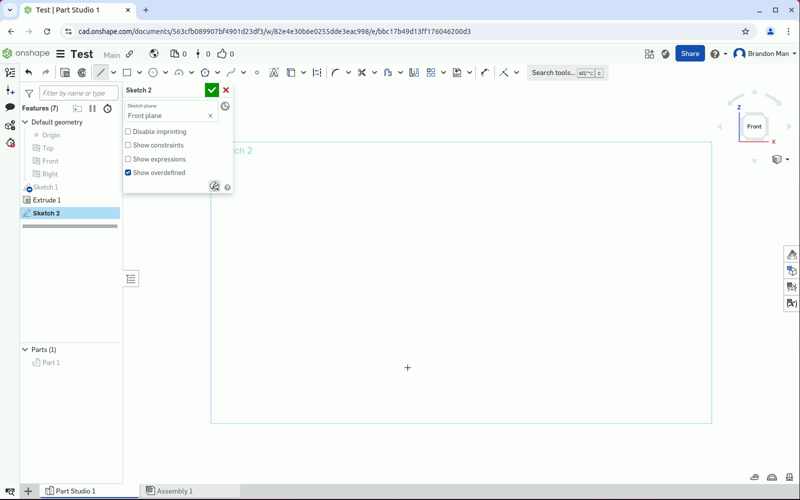
key_up(shift)
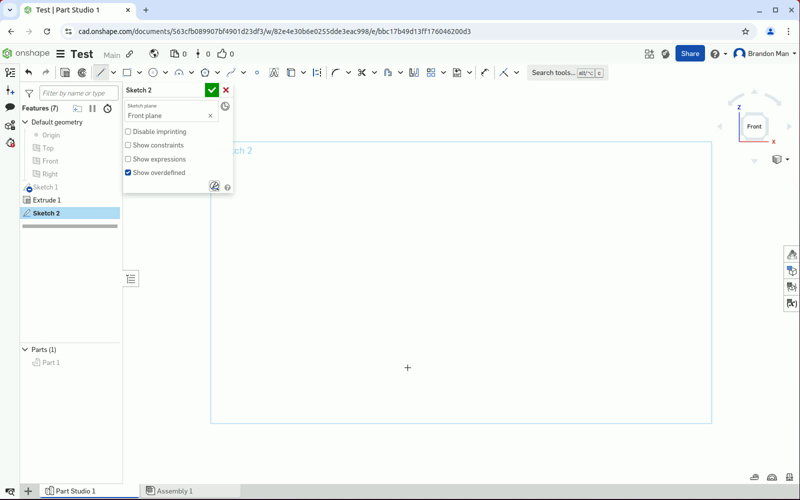
key_down(shift)
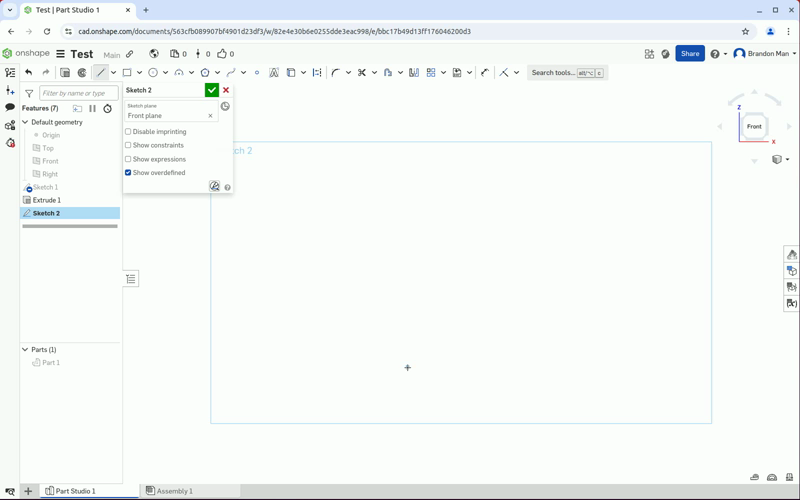
mouse_move(512, 367)
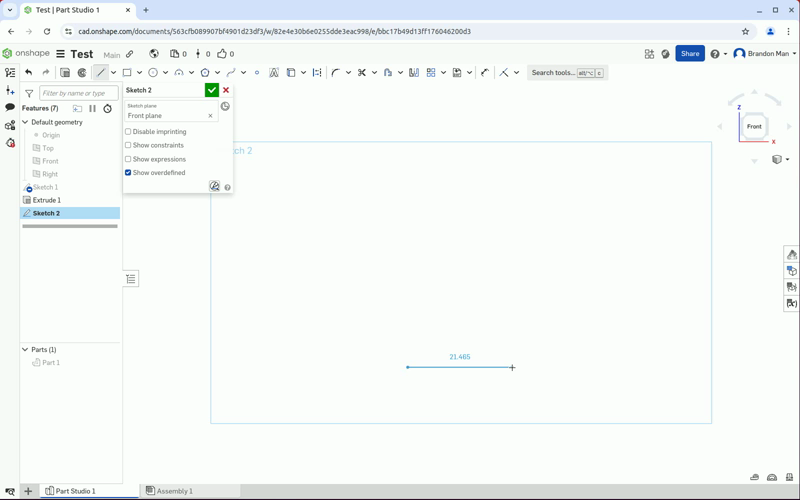
click(512, 367)
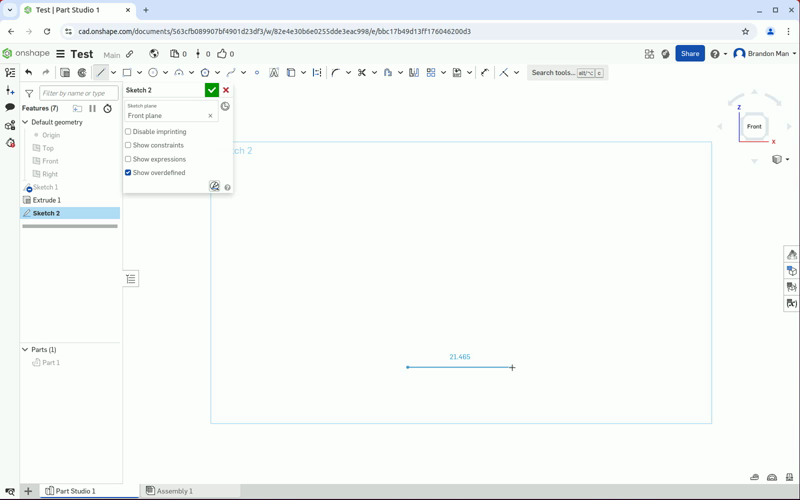
key_up(shift)
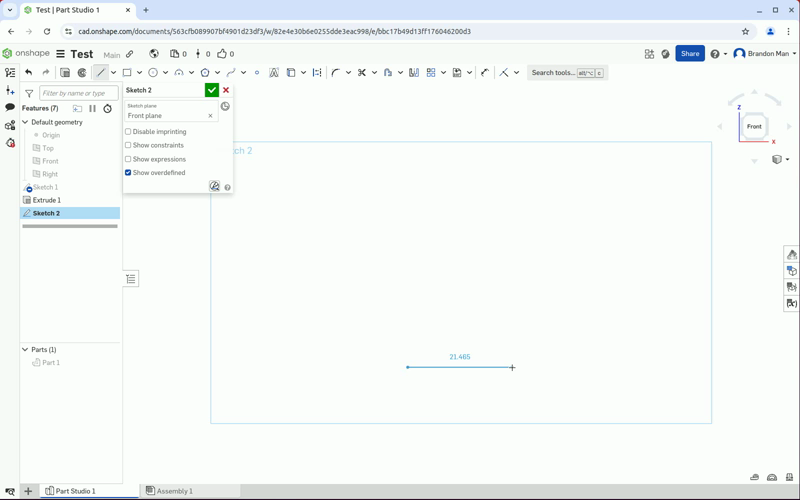
key_down(shift)
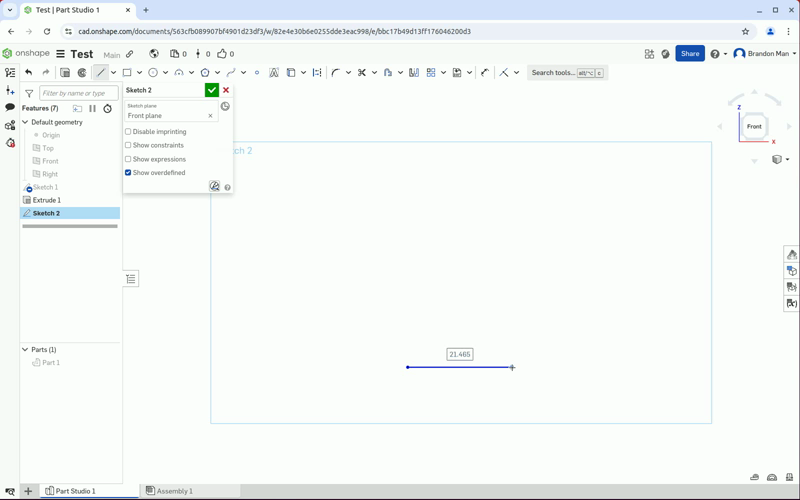
mouse_move(542, 367)
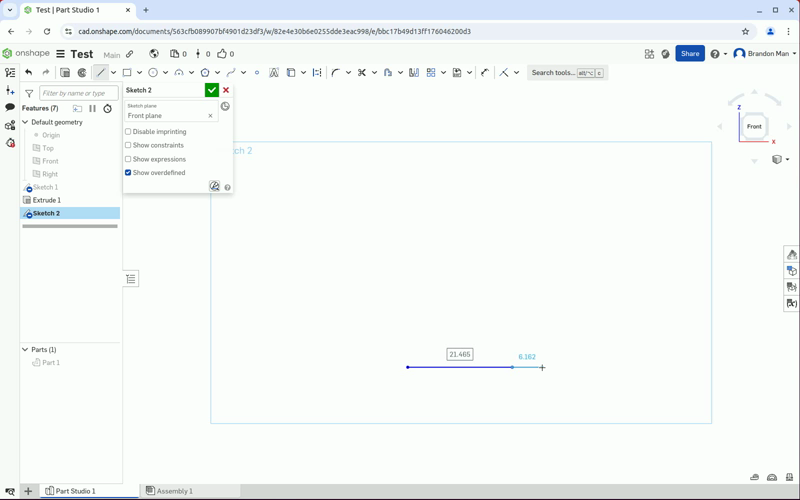
mouse_move(512, 349)
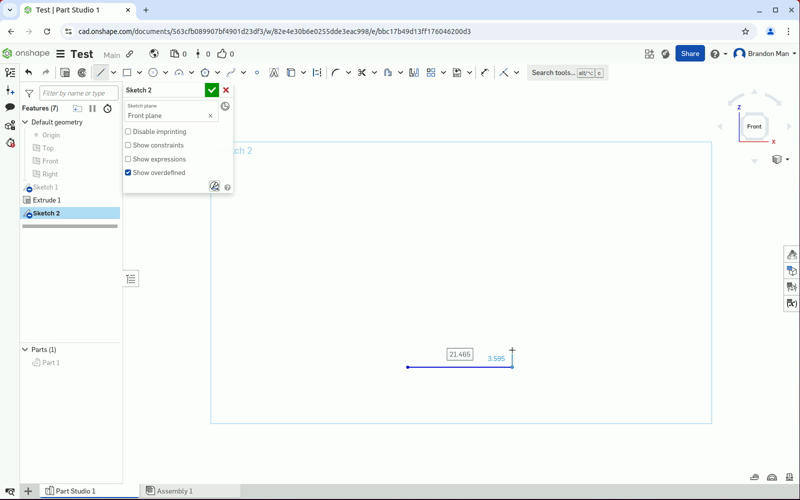
click(512, 349)
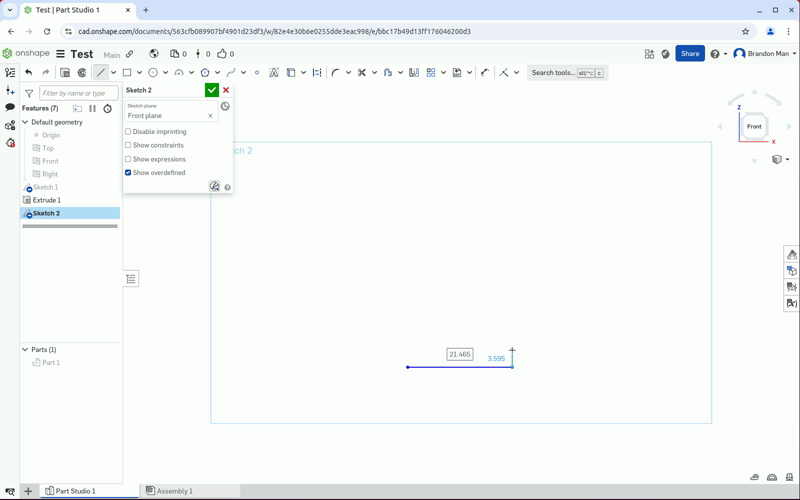
key_up(shift)
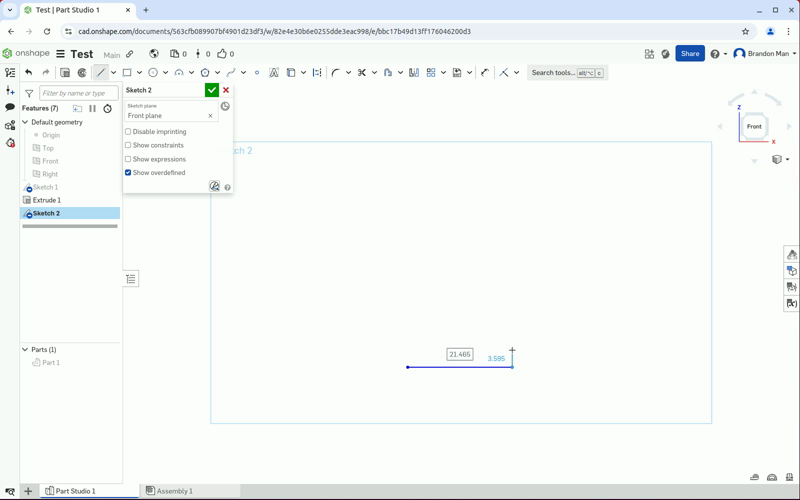
key_down(shift)
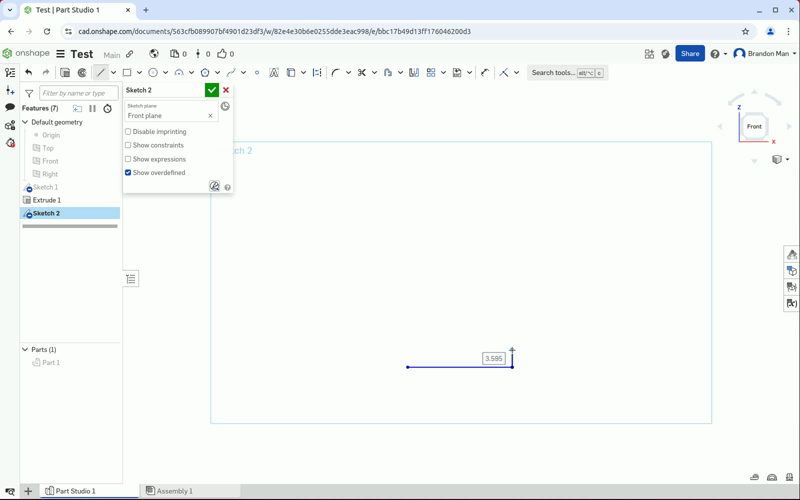
mouse_move(542, 349)
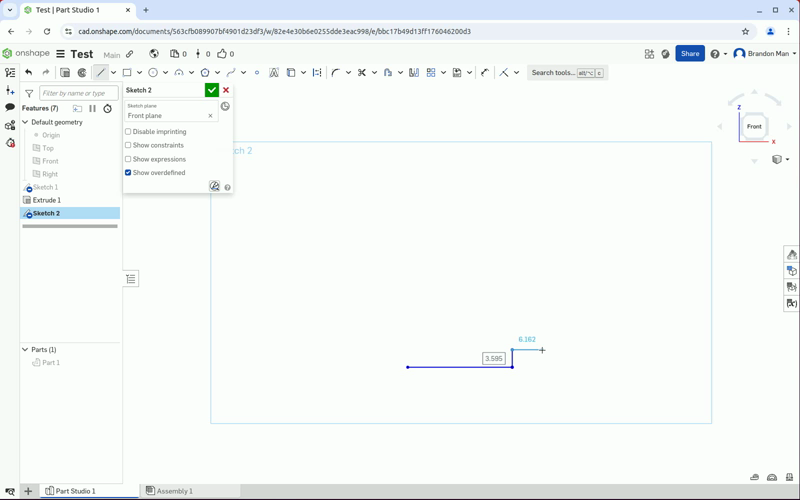
mouse_move(484, 349)
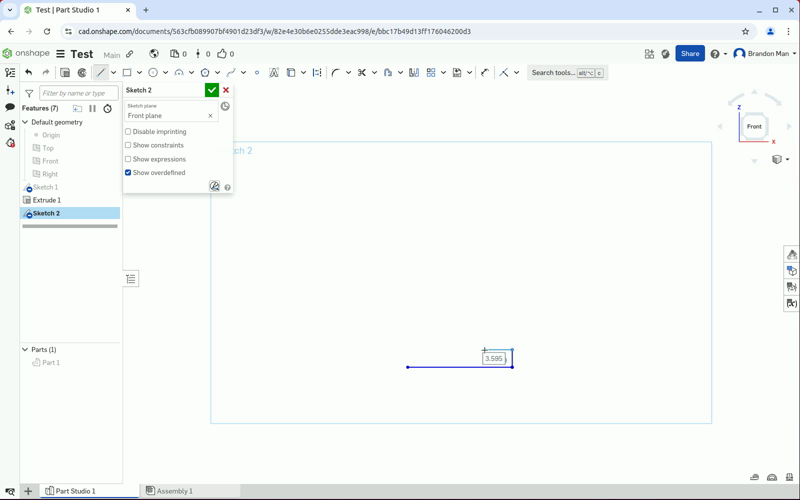
click(484, 349)
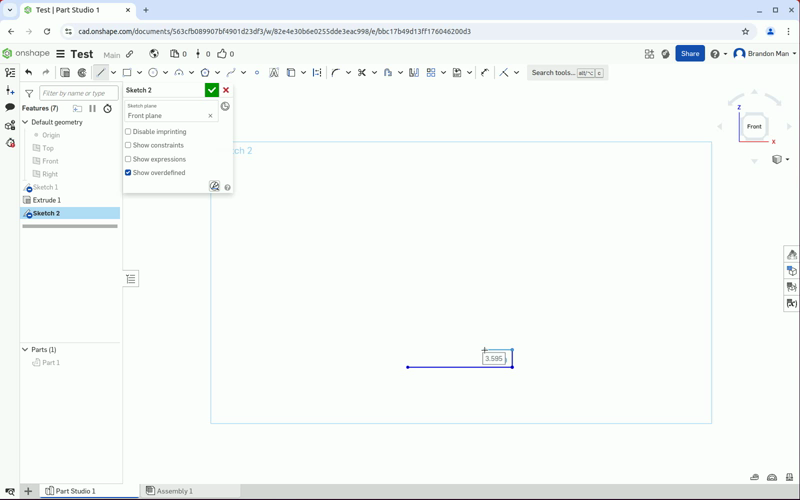
key_up(shift)
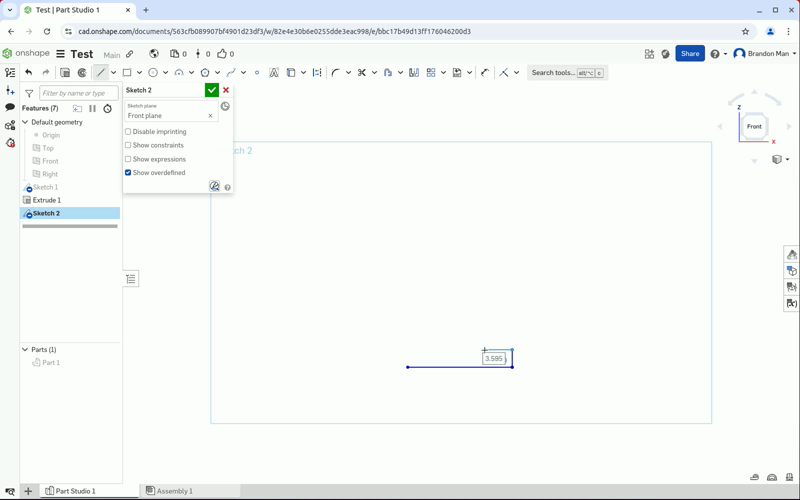
key(esc)
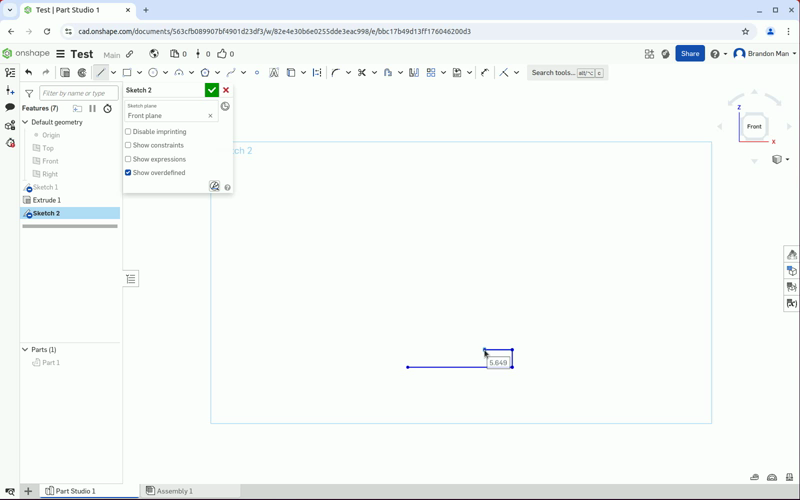
key(a)
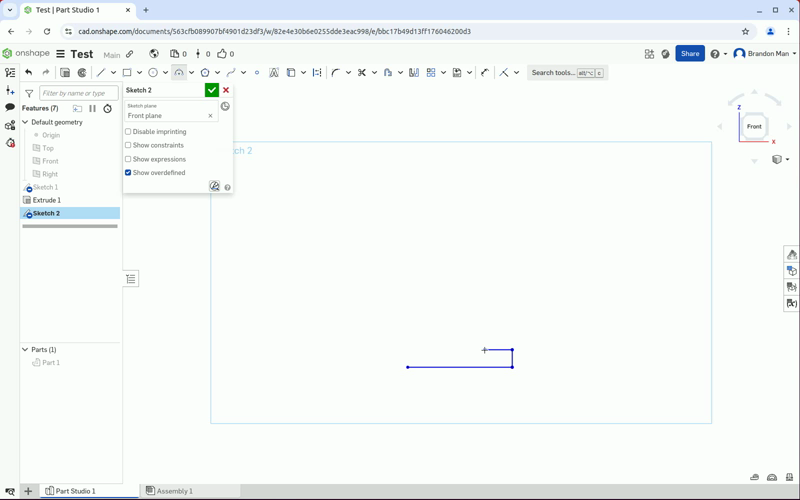
mouse_move(484, 349)
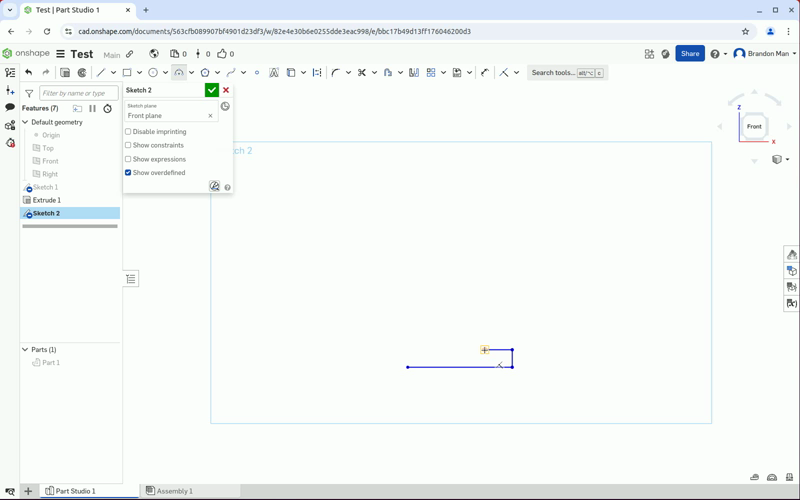
click(484, 349)
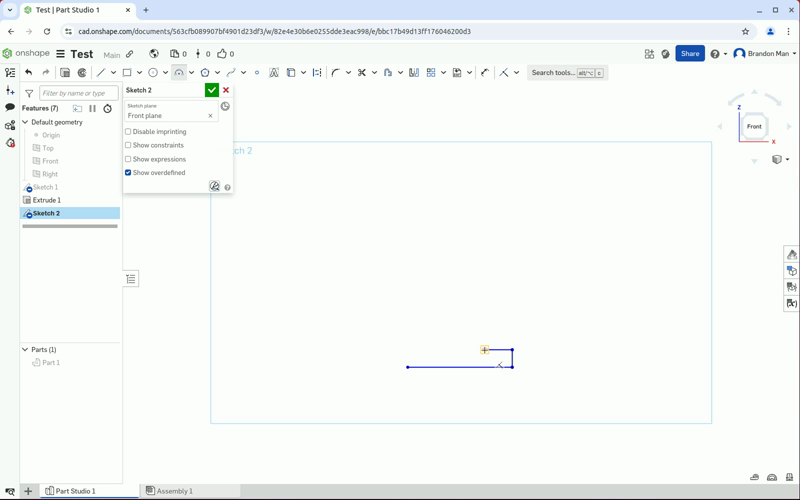
key_down(shift)
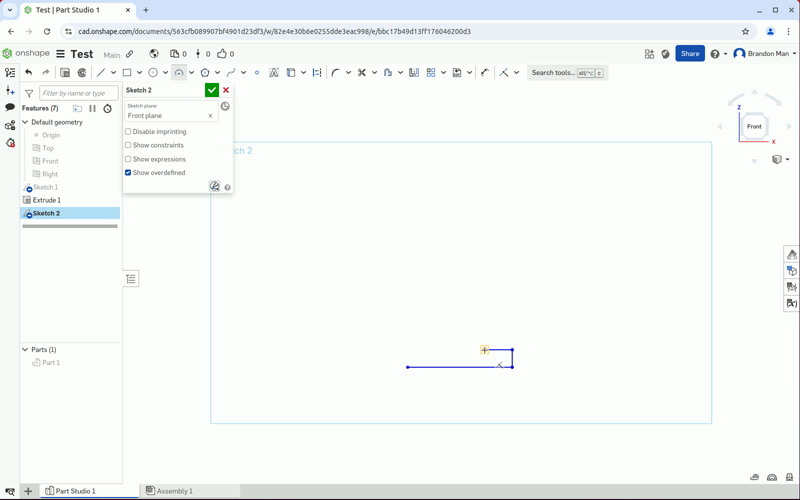
mouse_move(435, 349)
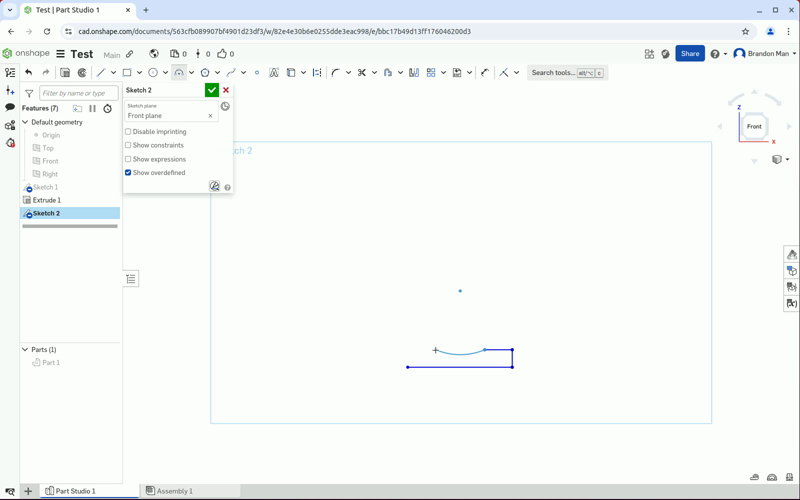
click(435, 349)
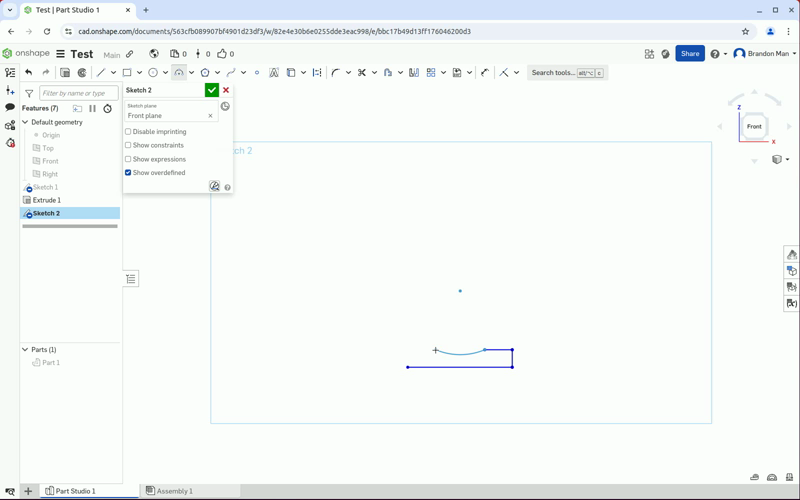
mouse_move(460, 353)
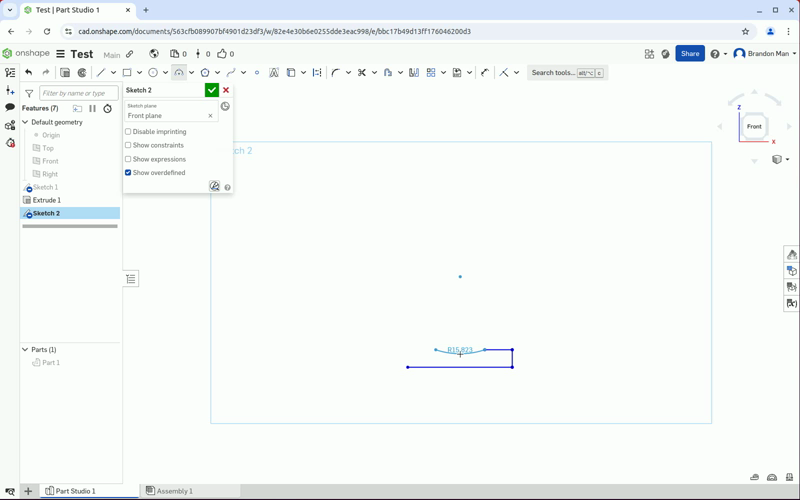
click(460, 353)
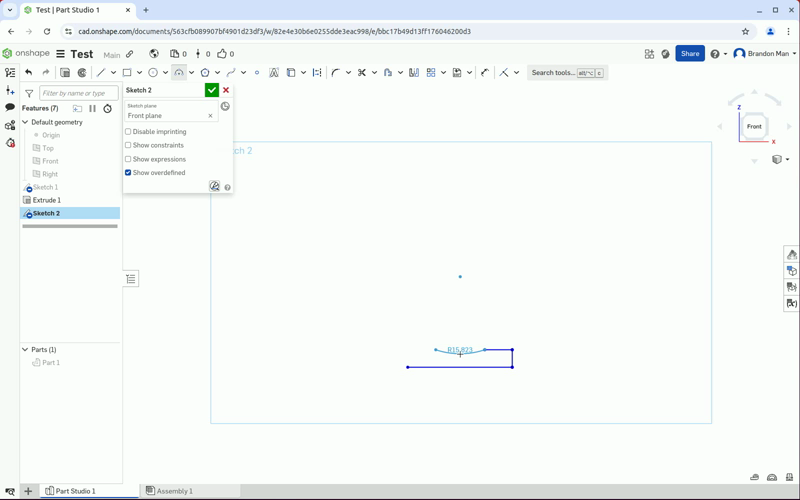
key_up(shift)
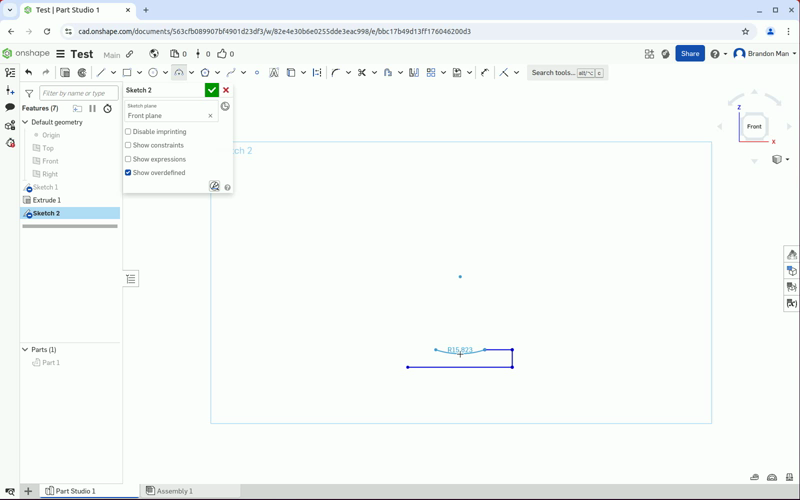
key(esc)
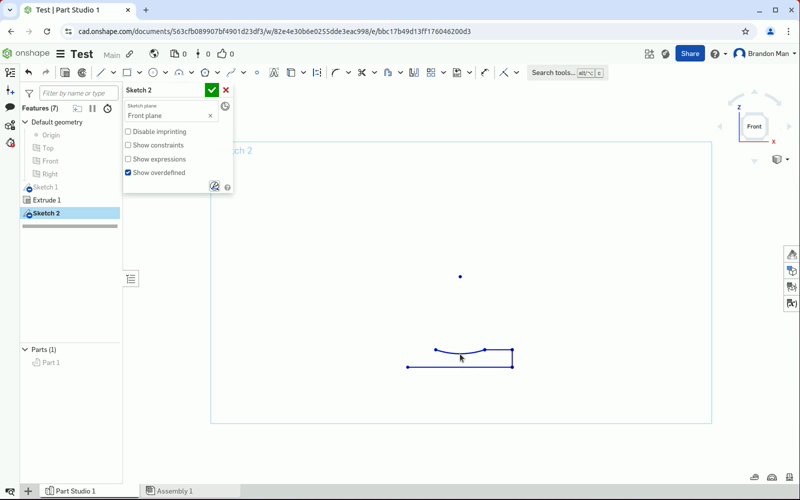
key(l)
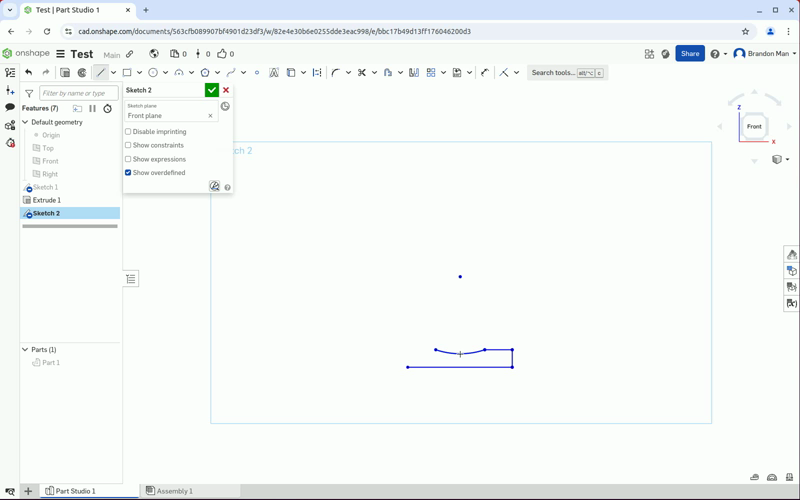
mouse_move(435, 349)
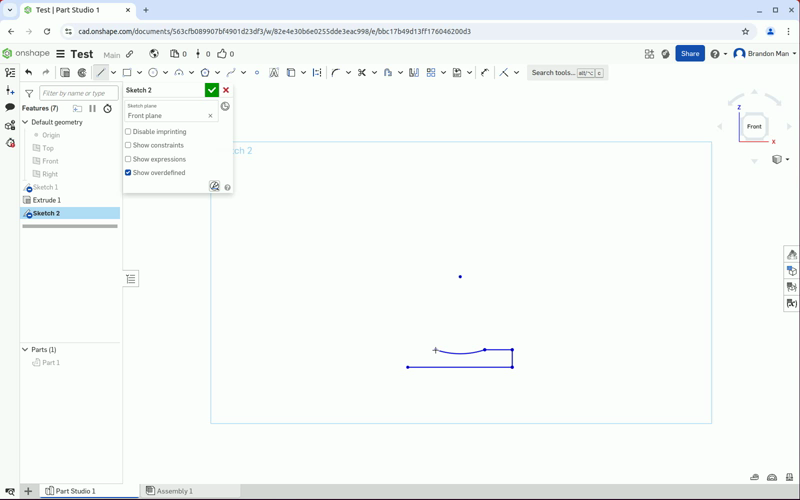
click(435, 349)
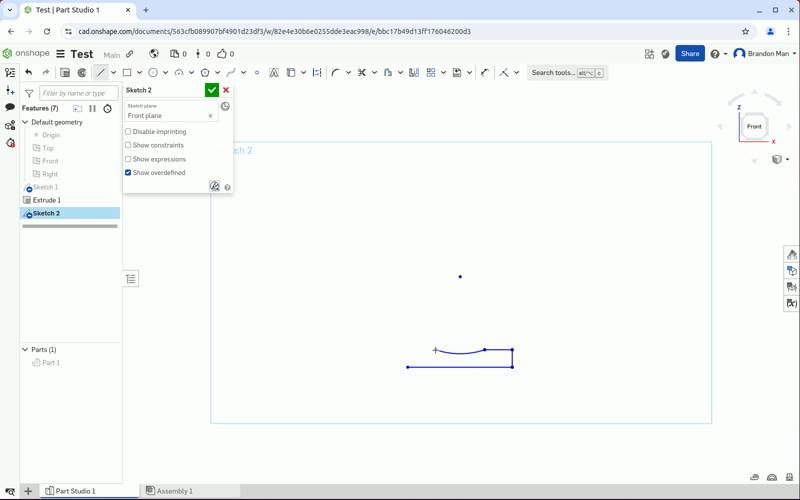
key_down(shift)
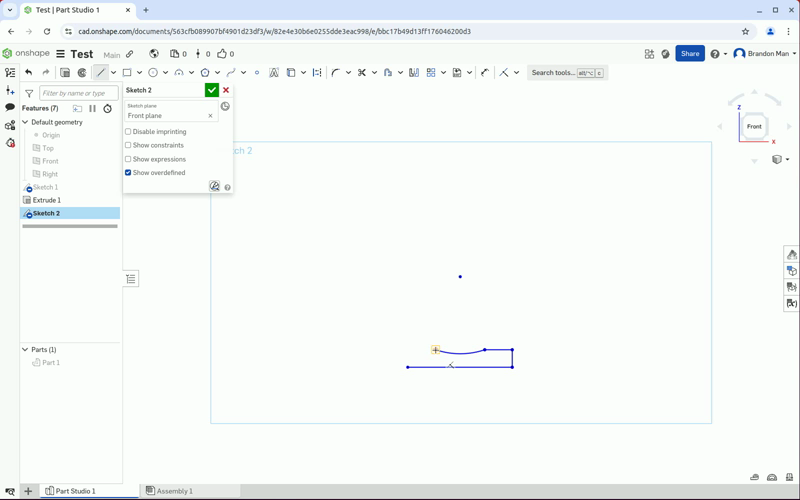
mouse_move(465, 349)
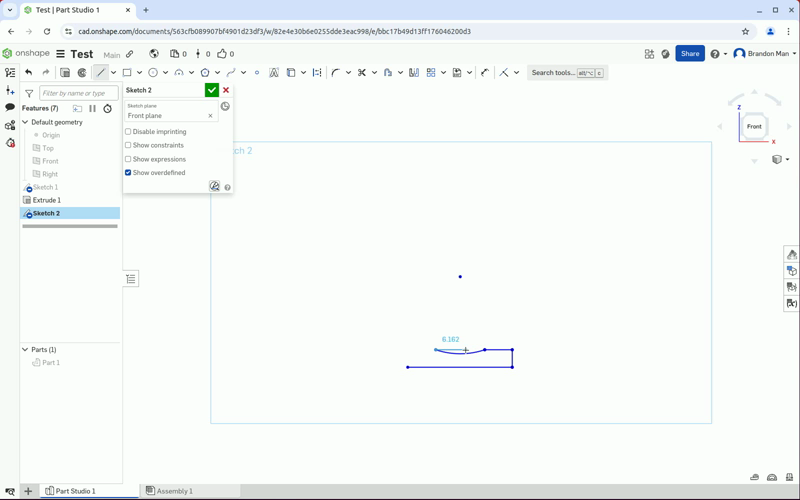
mouse_move(407, 349)
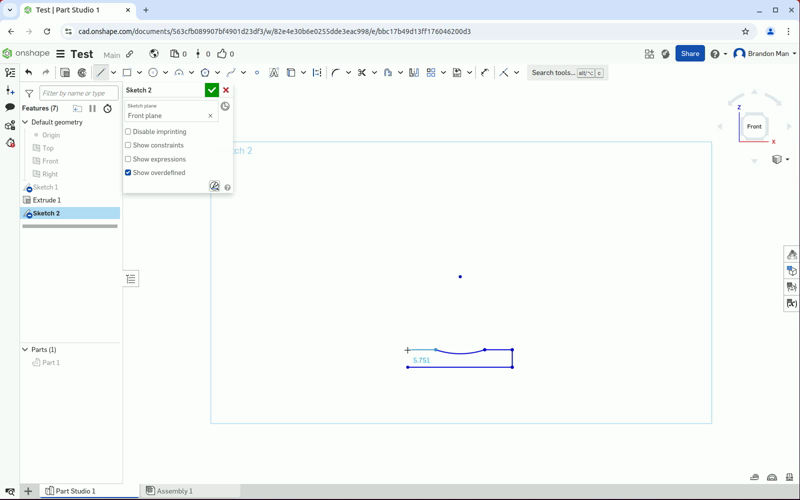
click(407, 349)
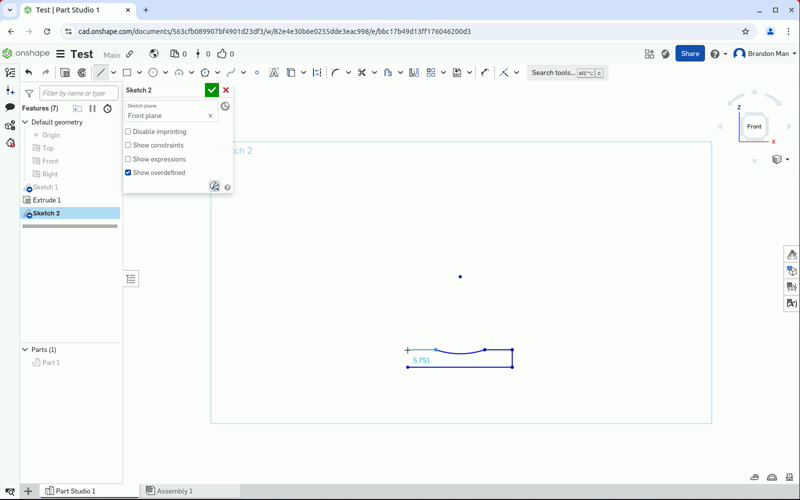
key_up(shift)
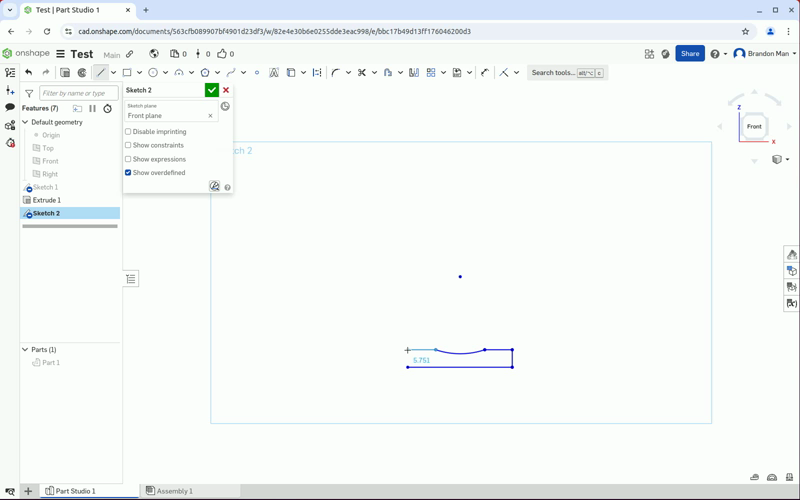
mouse_move(437, 349)
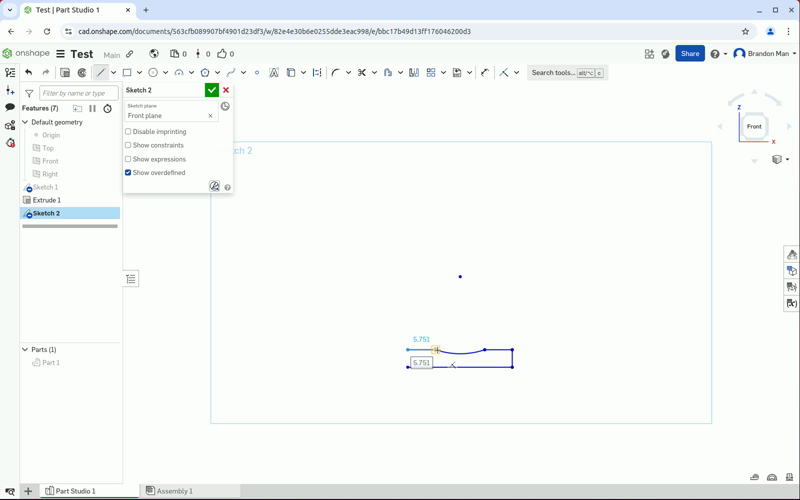
key_down(shift)
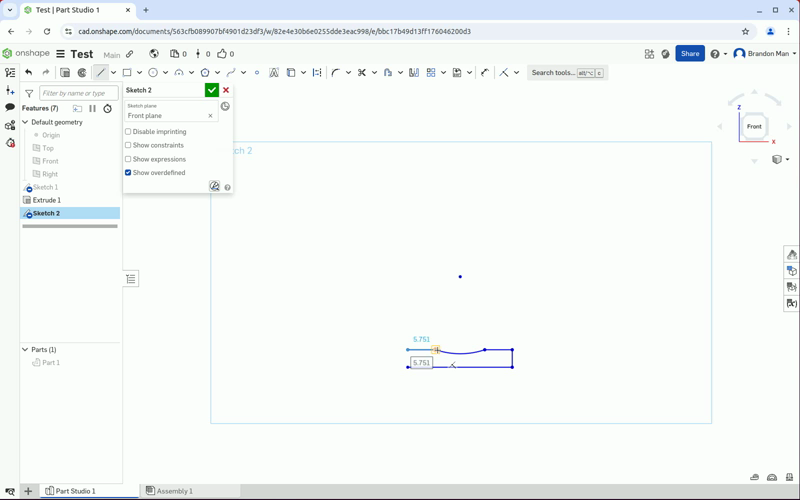
mouse_move(407, 367)
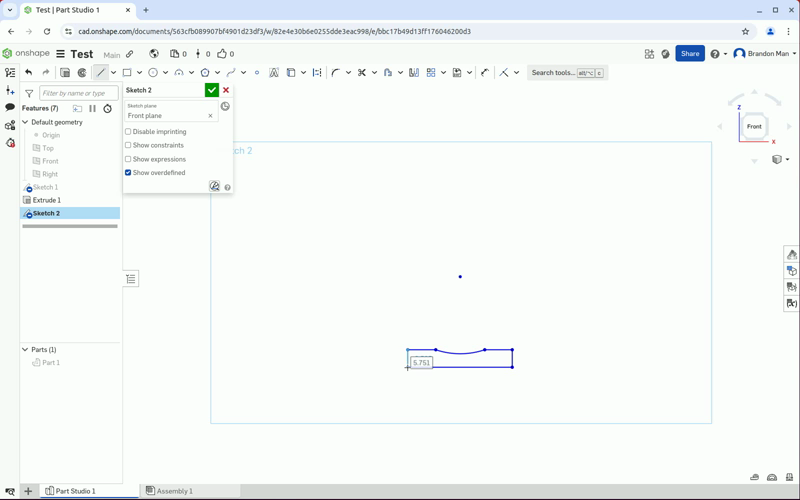
key_up(shift)
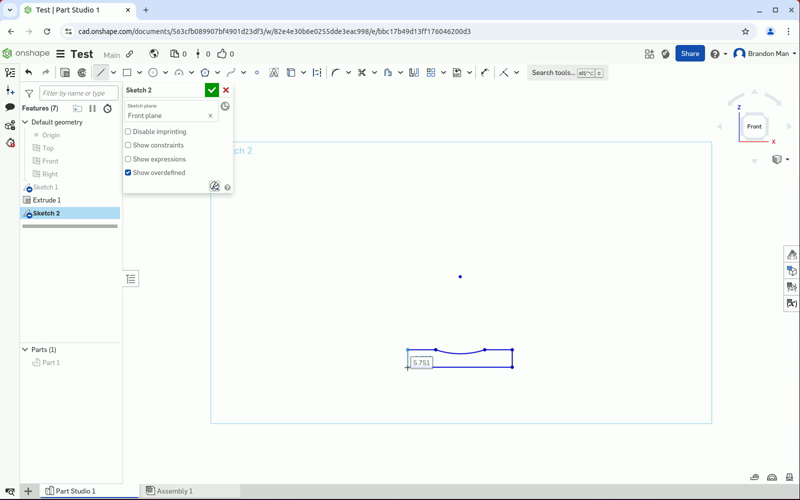
click(407, 367)
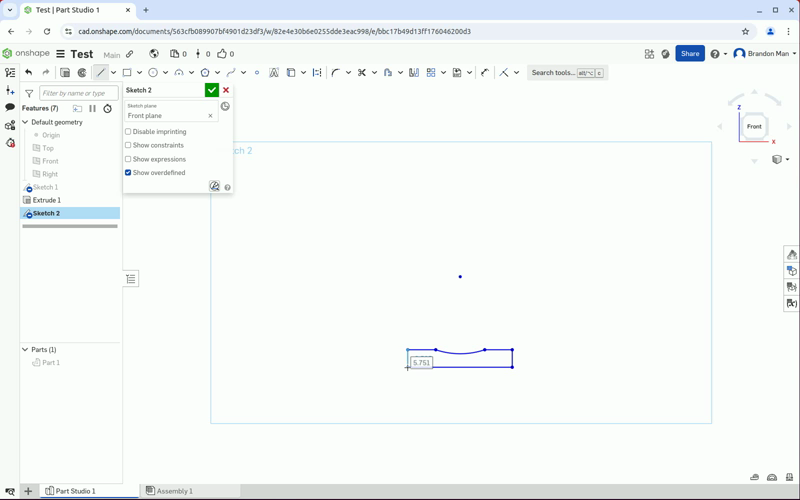
key(esc)
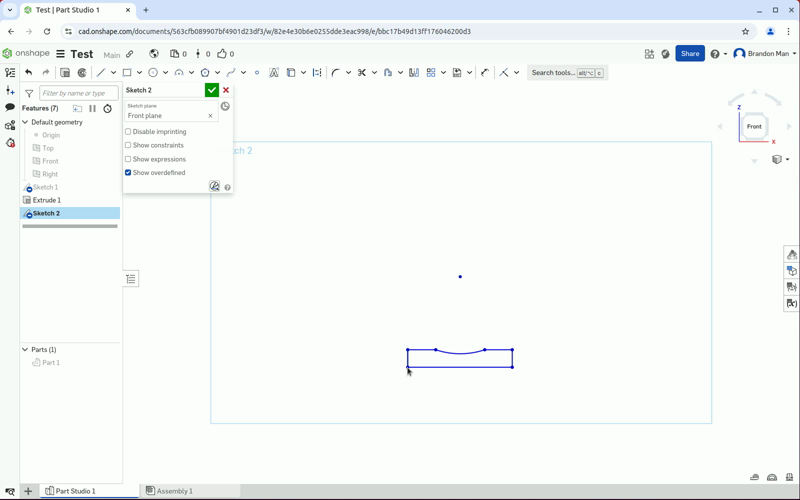
mouse_move(480, 353)
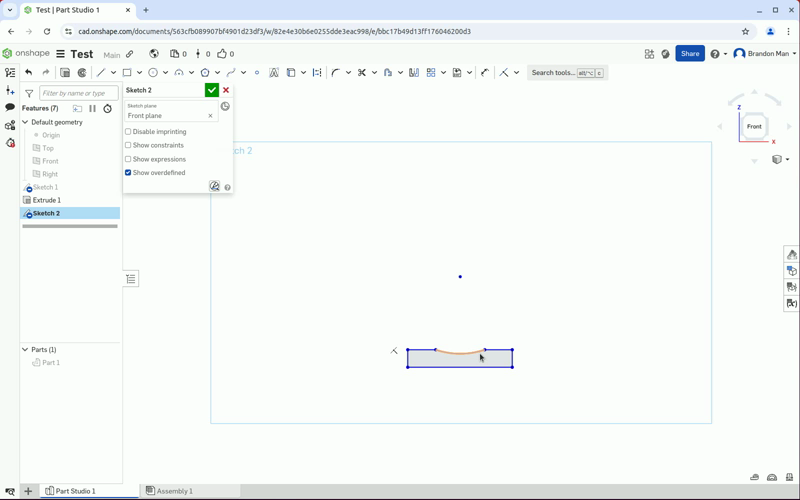
scroll(6)
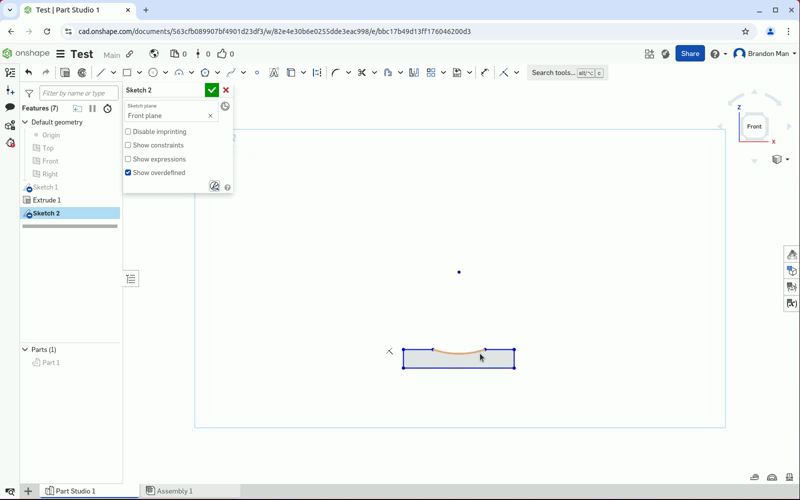
scroll(6)
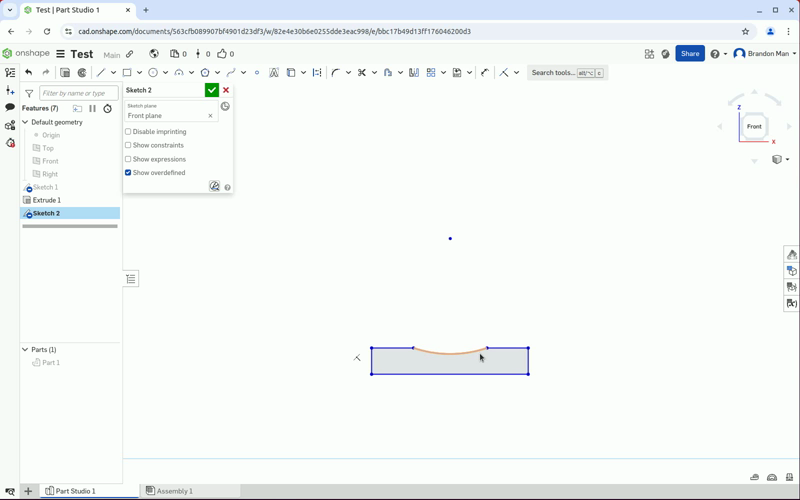
scroll(6)
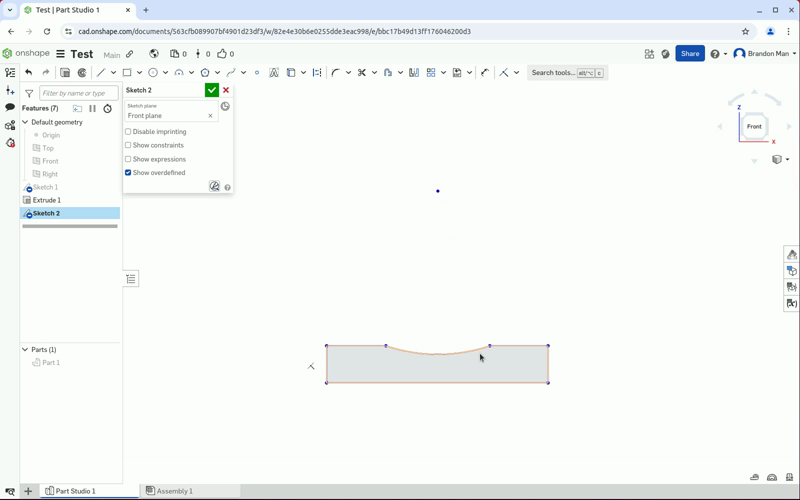
scroll(6)
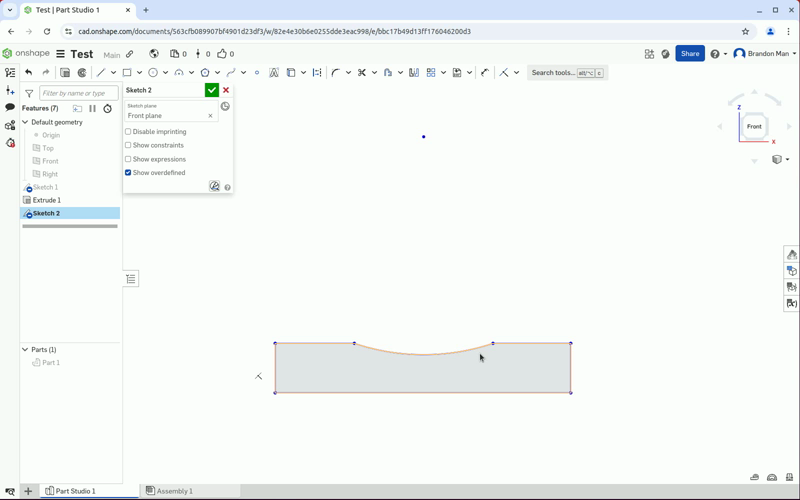
scroll(6)
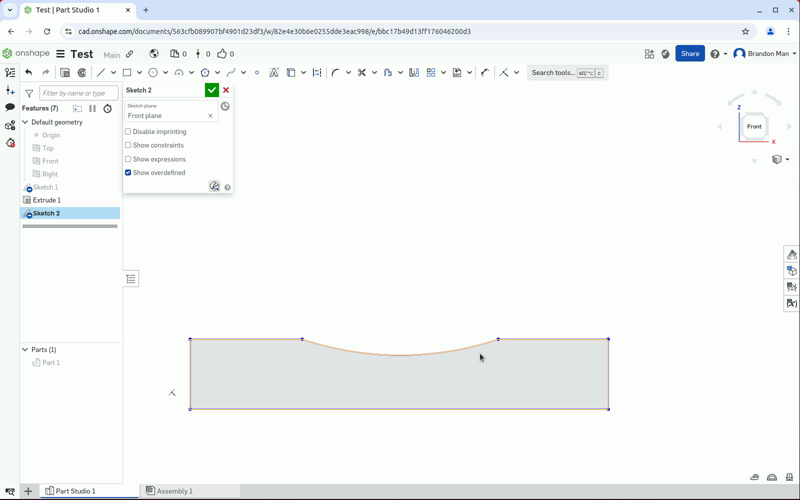
scroll(6)
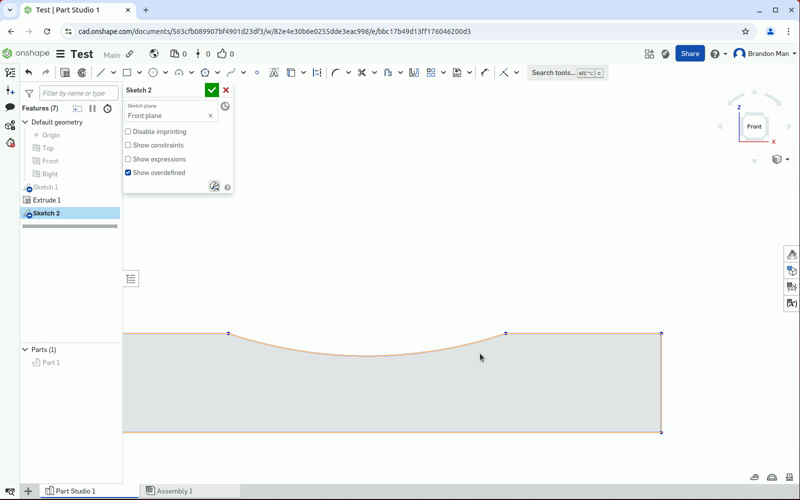
scroll(6)
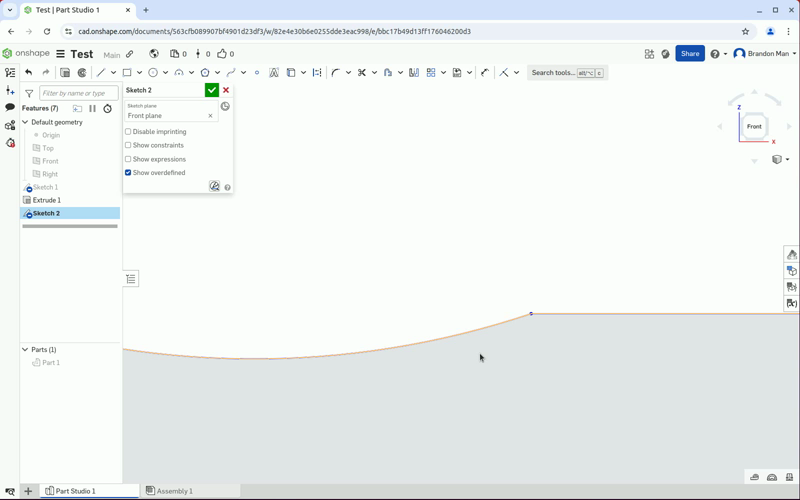
click(480, 353)
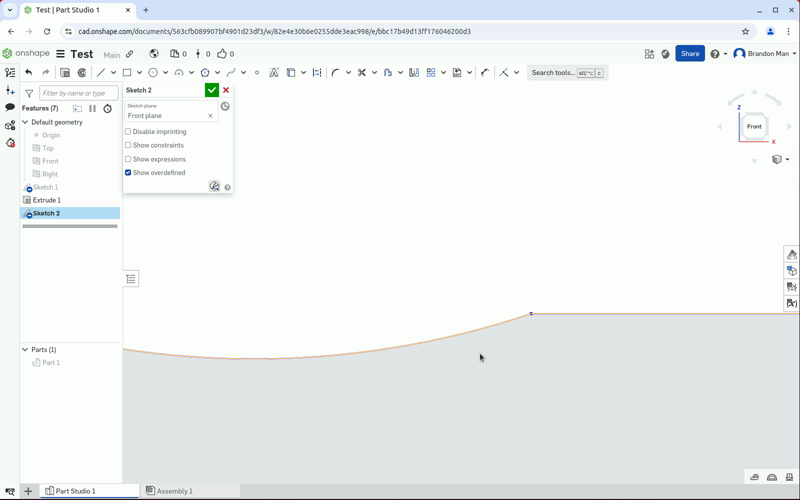
scroll(-6)
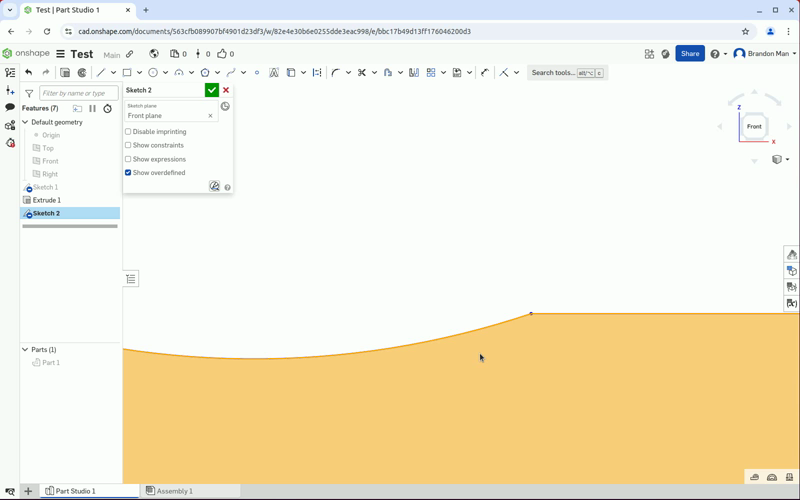
scroll(-6)
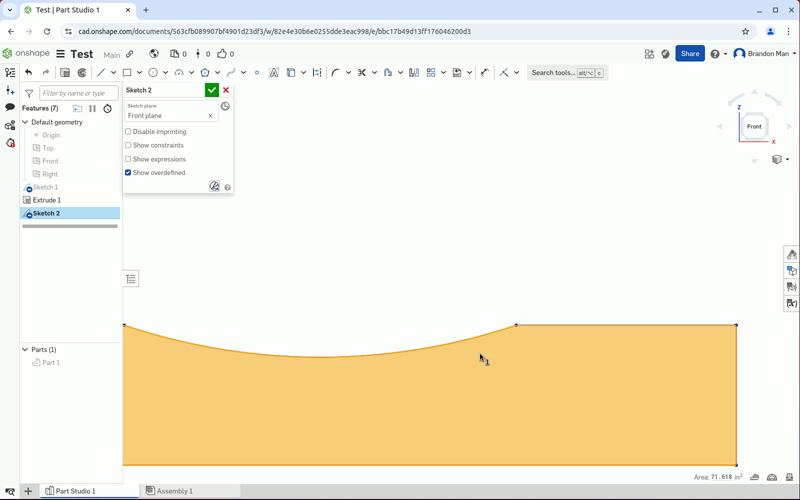
scroll(-6)
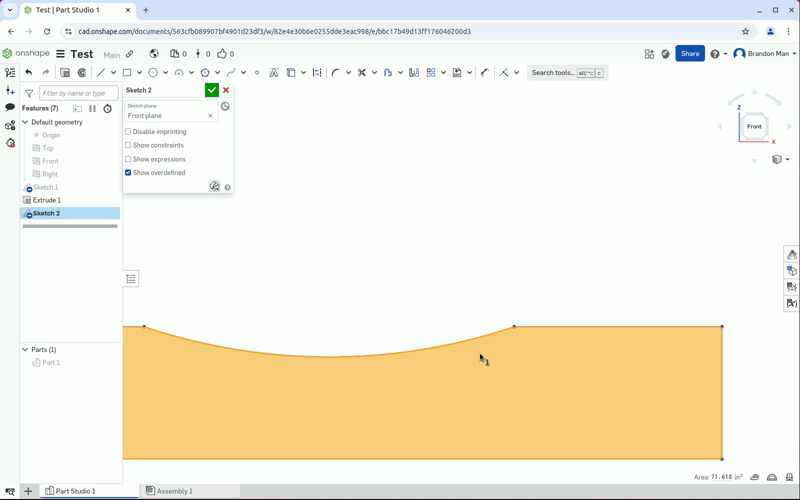
scroll(-6)
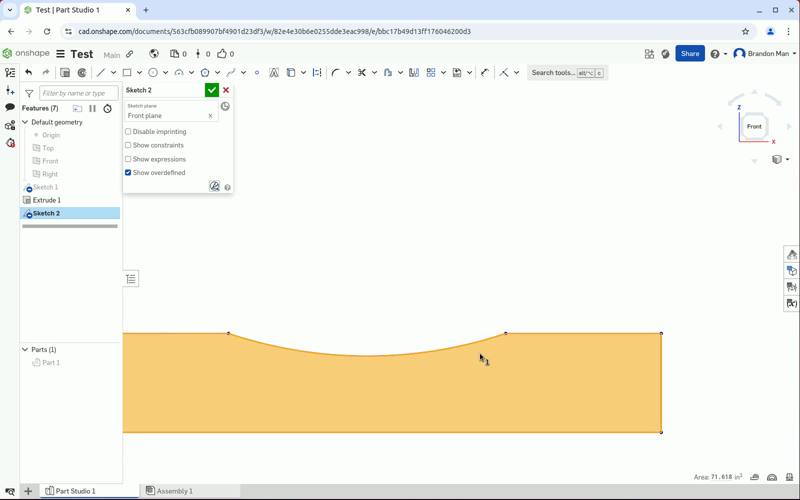
scroll(-6)
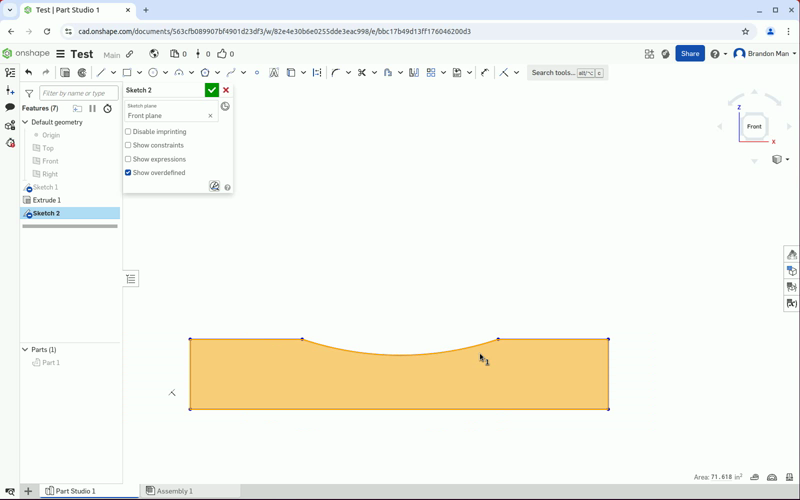
scroll(-6)
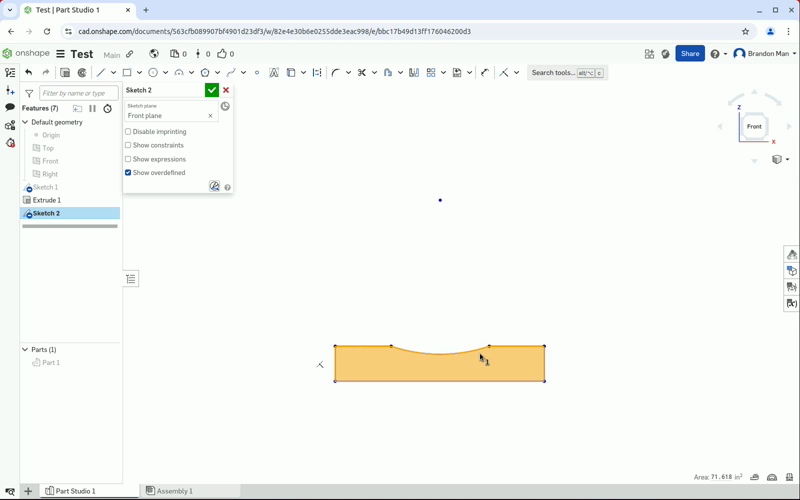
scroll(-6)
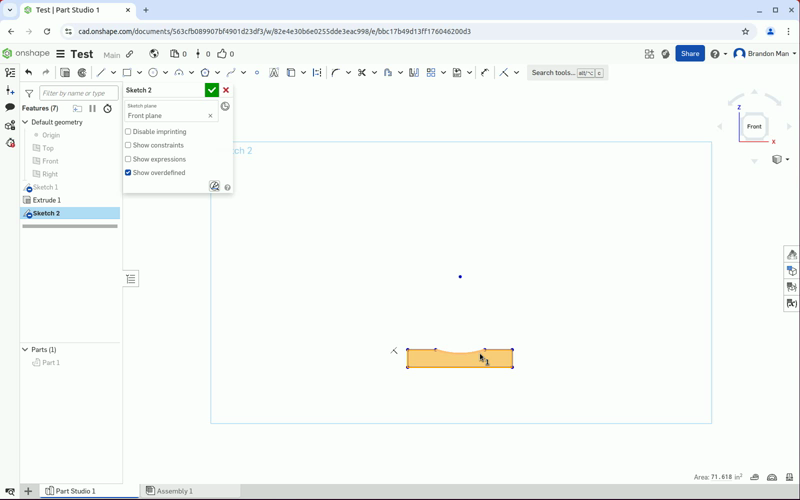
mouse_move(73, 352)
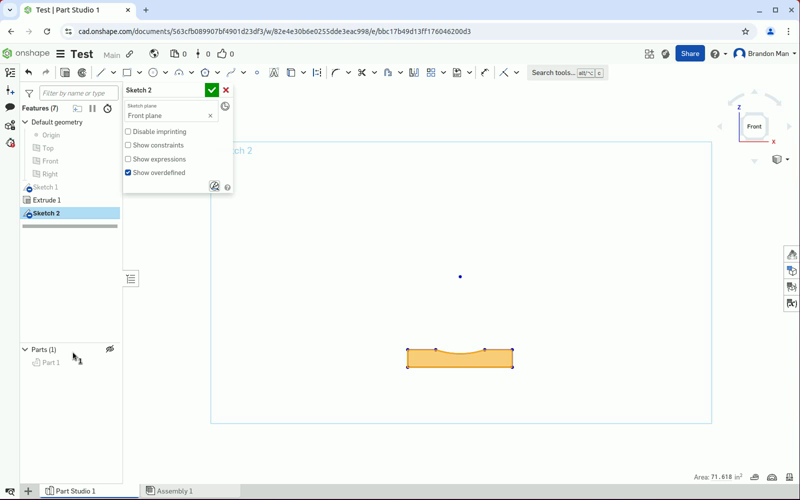
key(shift+y)
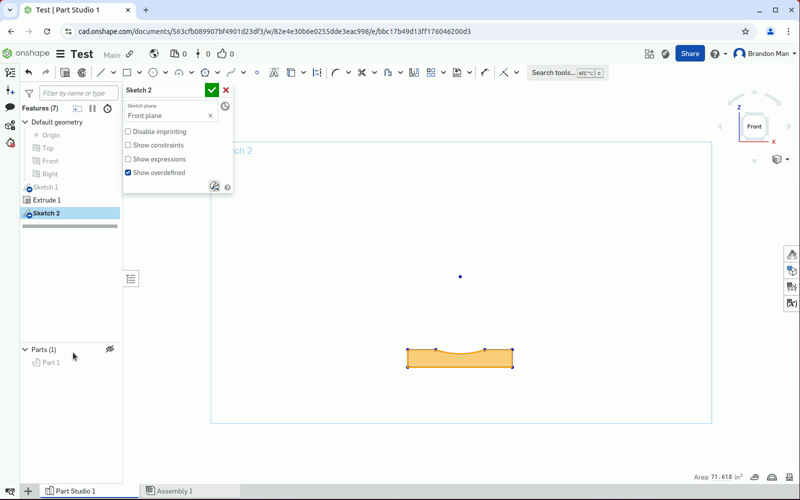
key(shift+e)
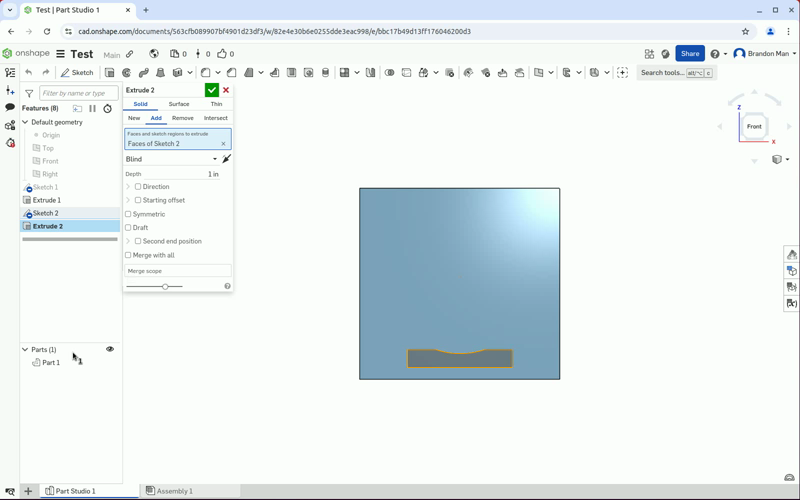
mouse_move(143, 106)
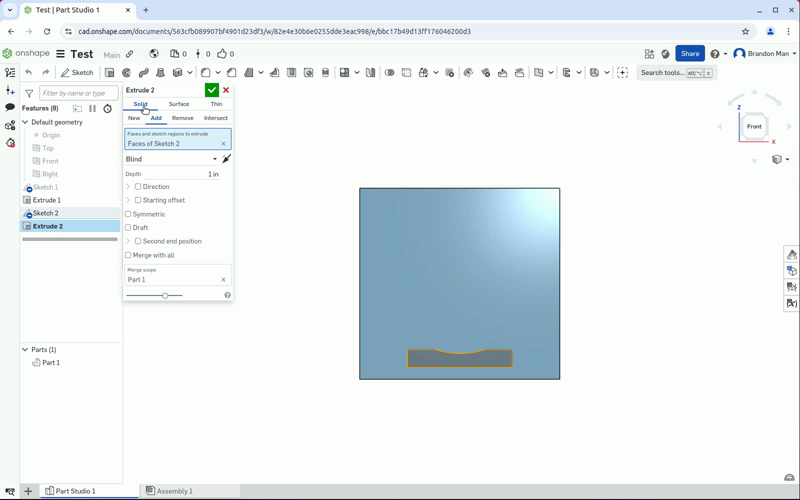
click(143, 106)
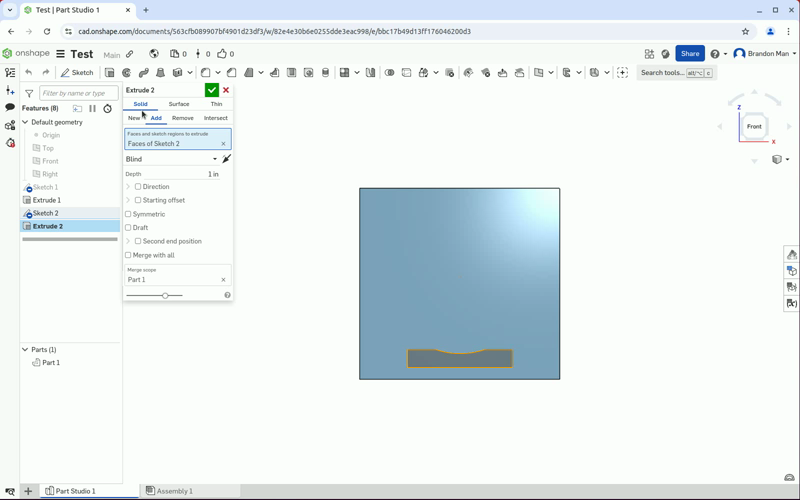
mouse_move(137, 120)
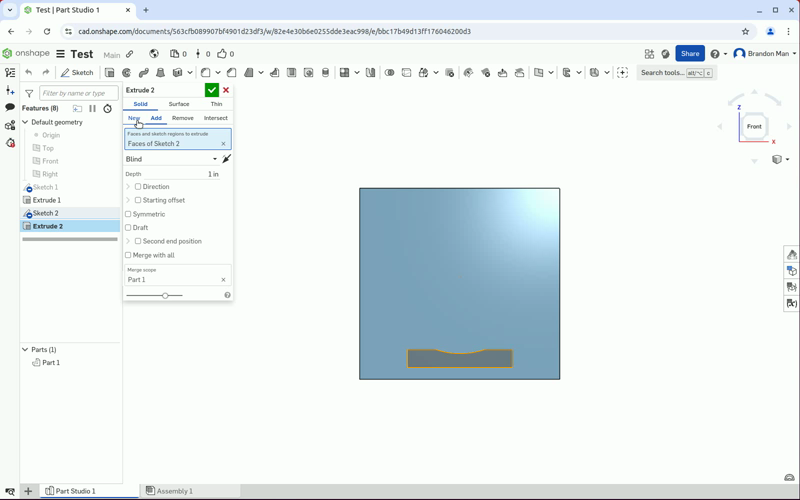
click(137, 120)
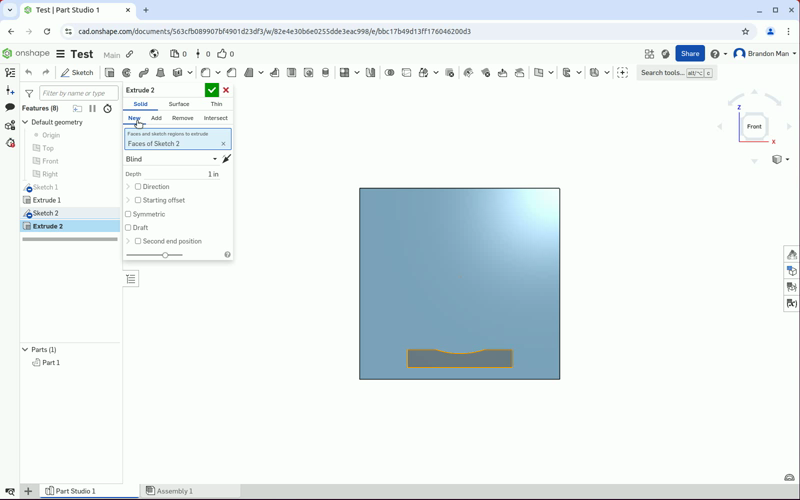
key(tab, 4)
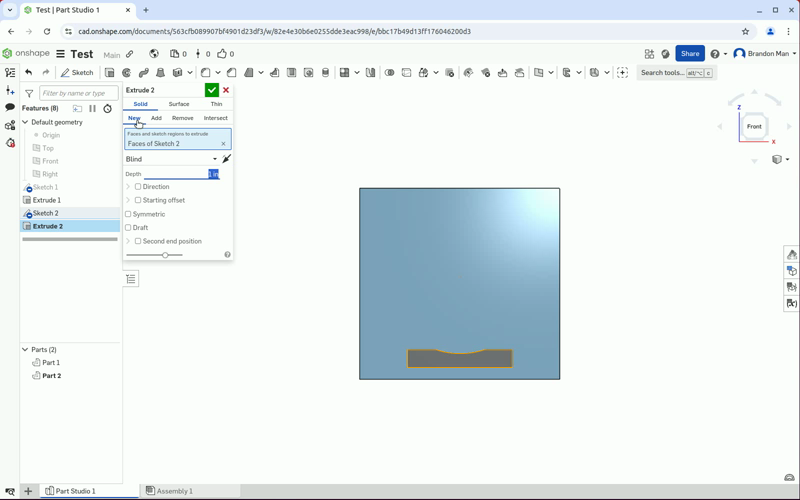
text(7.943)
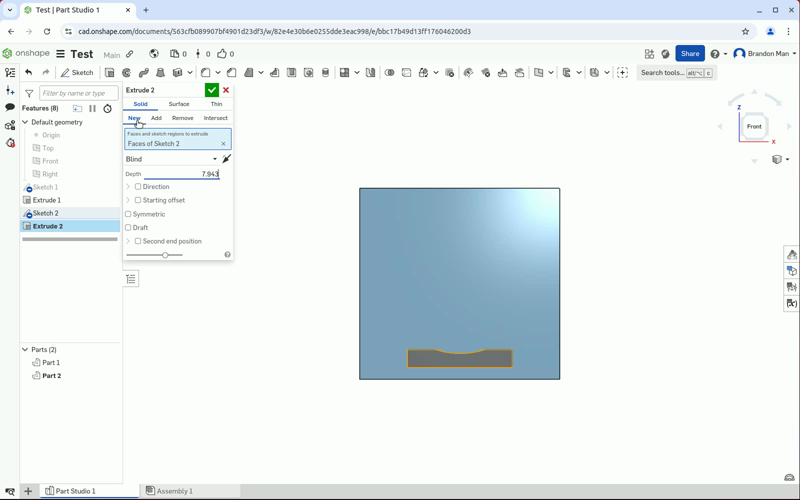
key(enter)
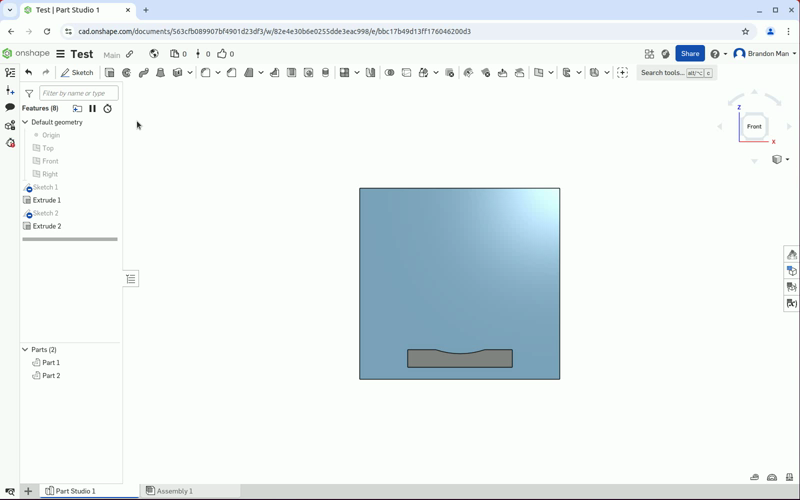
key(shift+h)
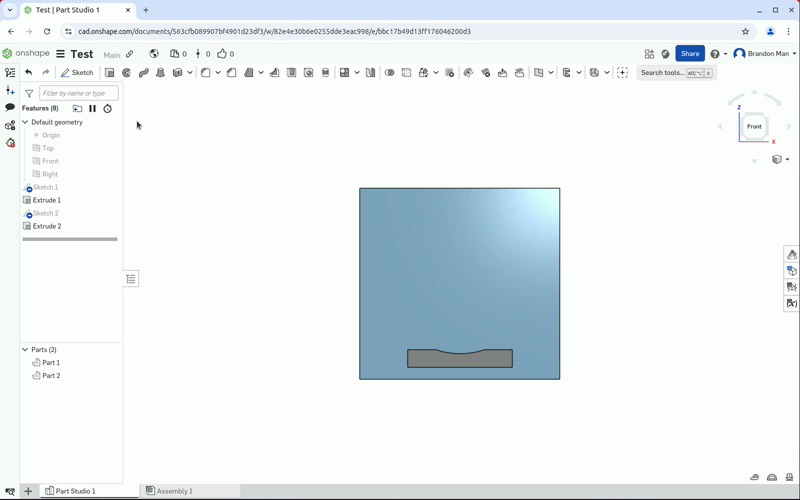
key(shift+h)
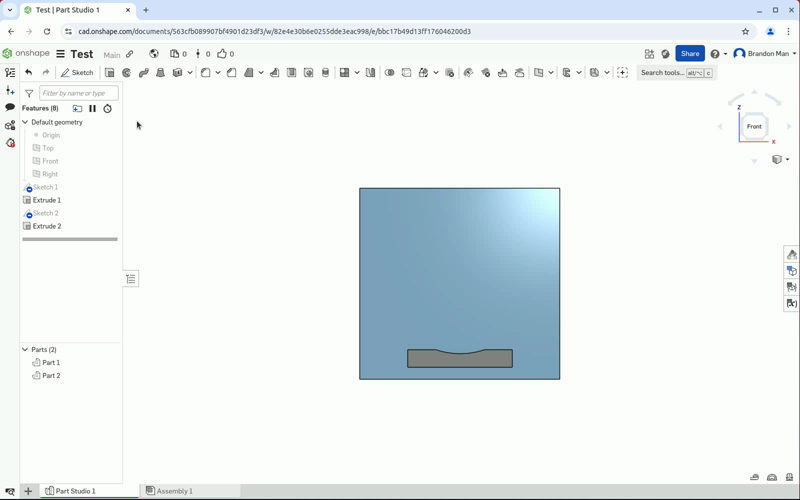
mouse_move(73, 189)
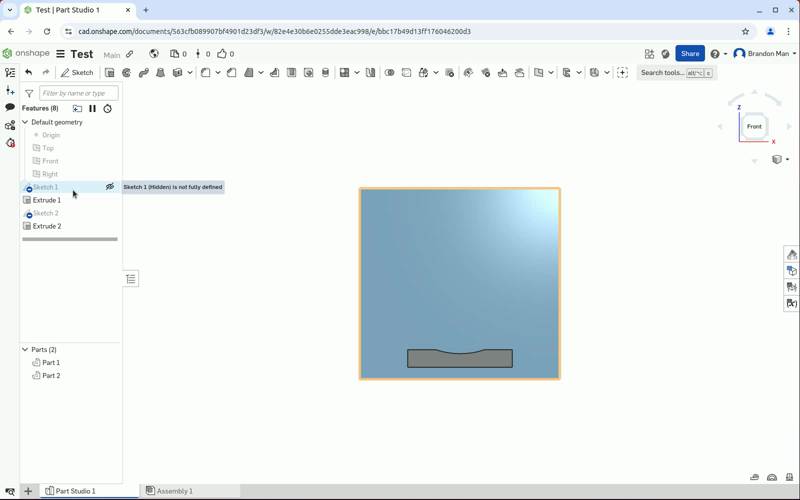
click(73, 189)
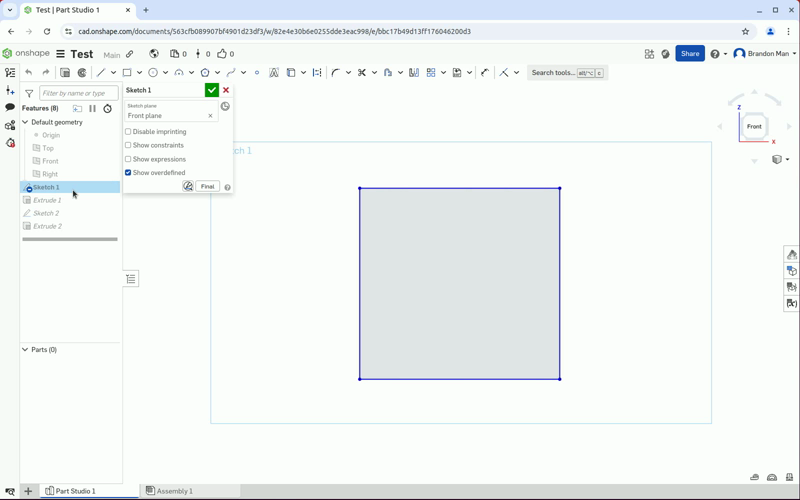
mouse_move(229, 92)
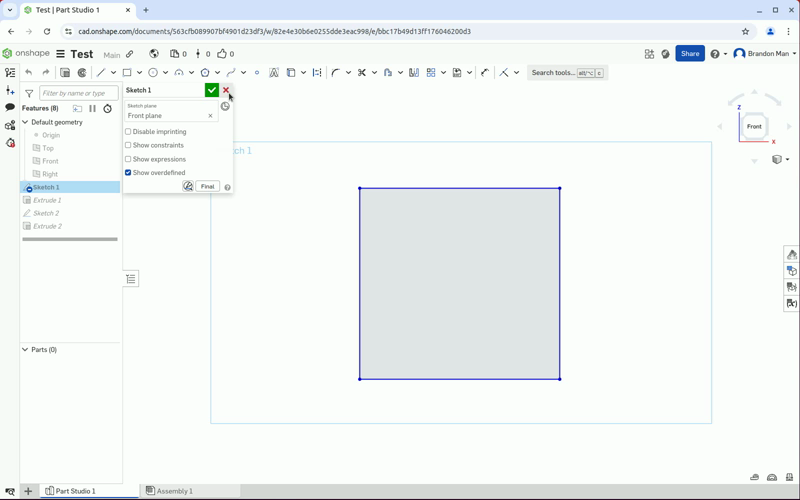
click(229, 92)
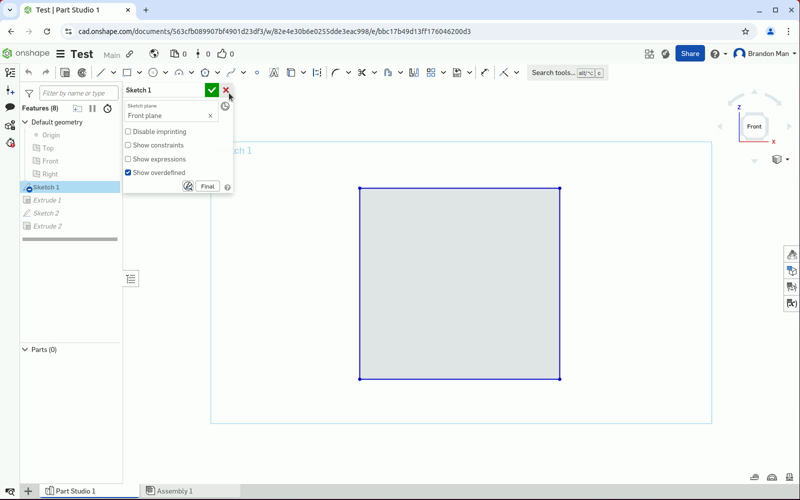
key(shift+s)
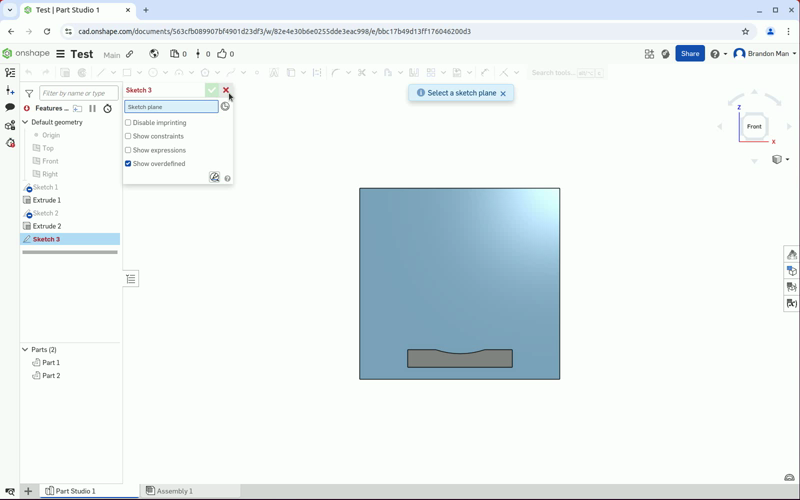
mouse_move(73, 163)
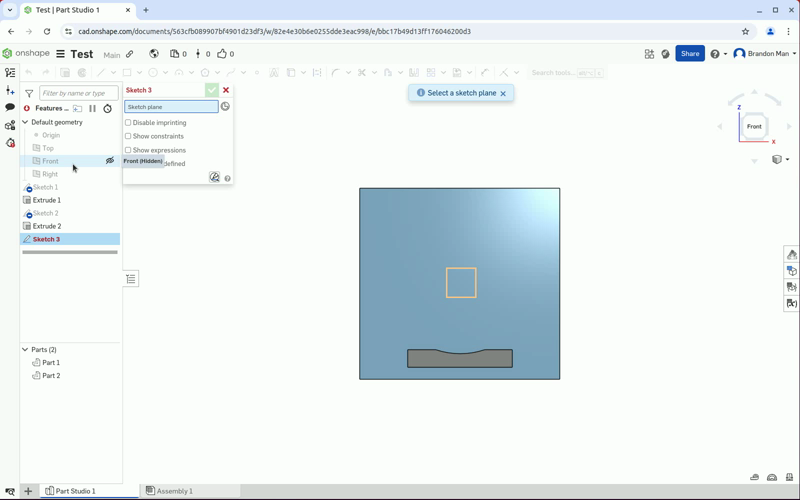
click(73, 163)
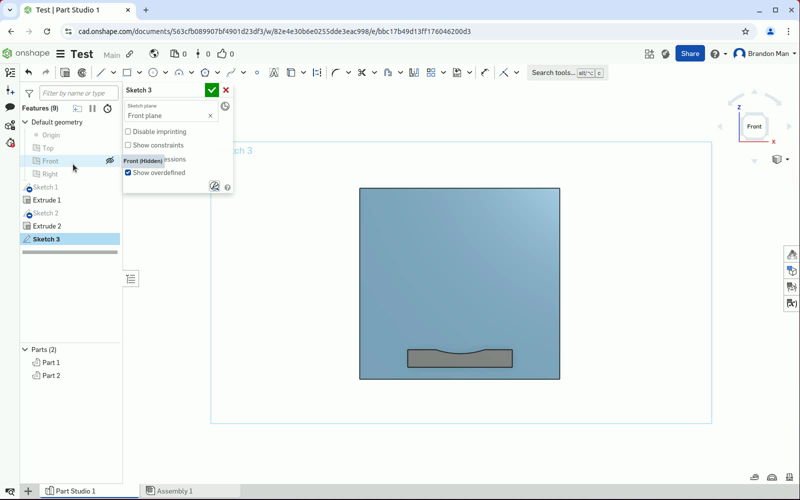
mouse_move(73, 352)
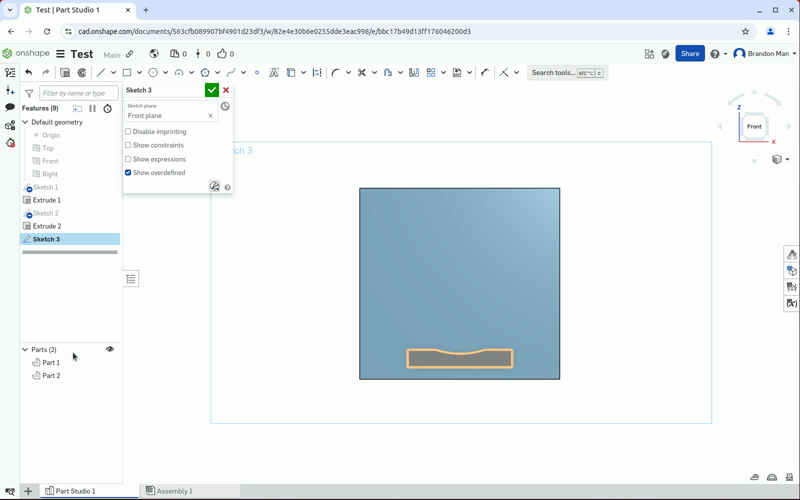
key(y)
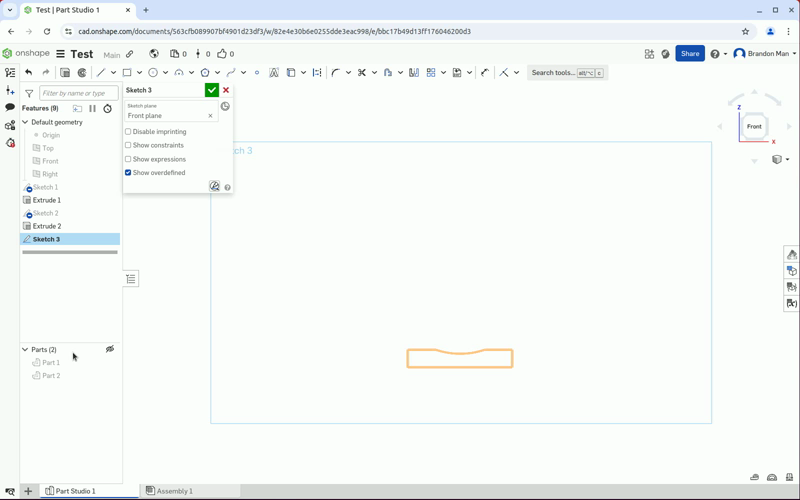
key(l)
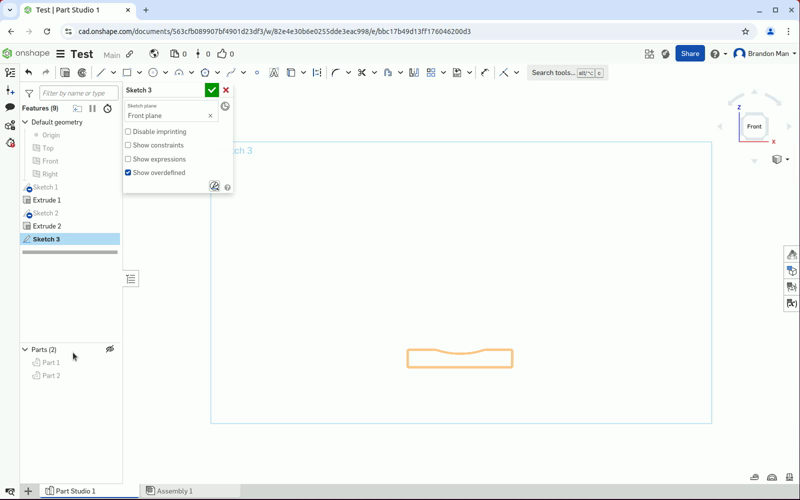
key_down(shift)
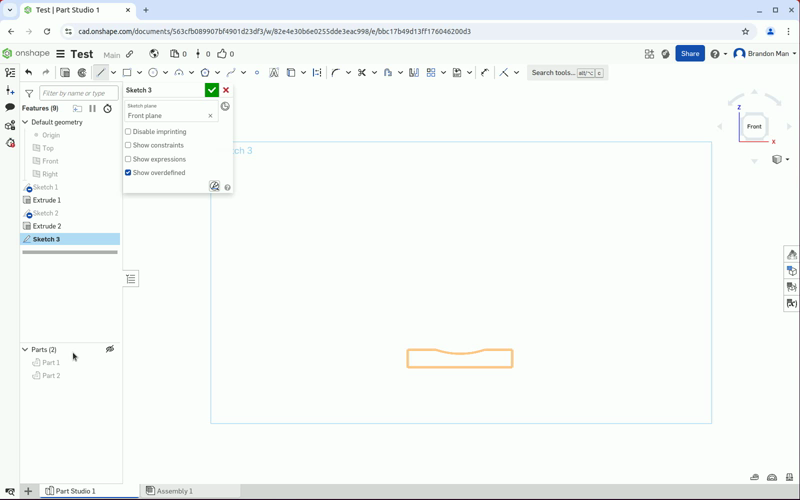
mouse_move(359, 379)
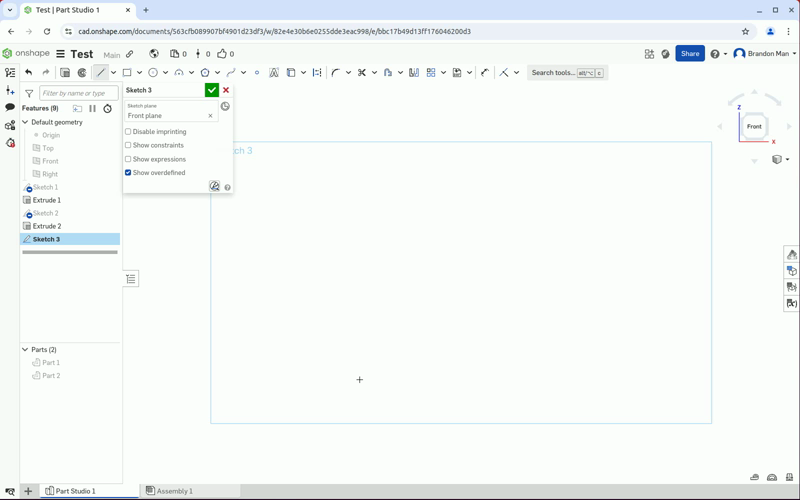
click(359, 379)
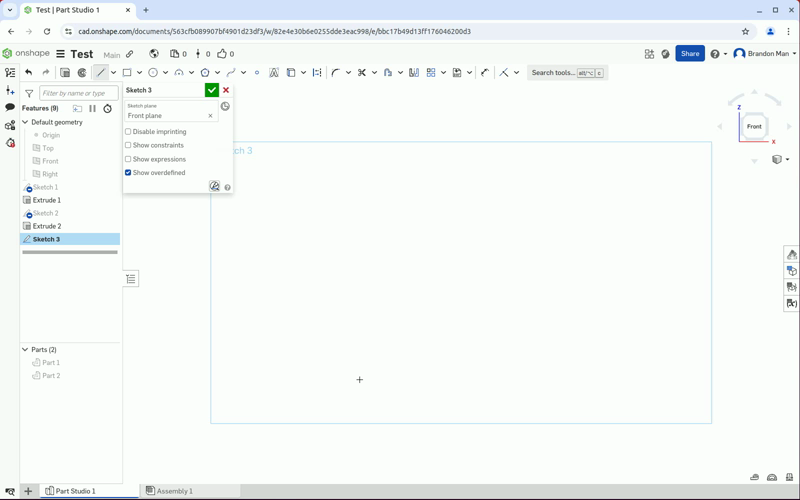
key_up(shift)
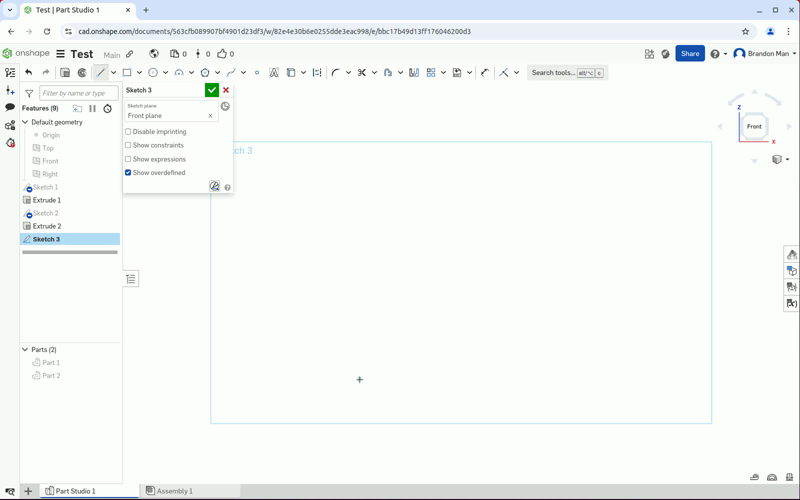
key_down(shift)
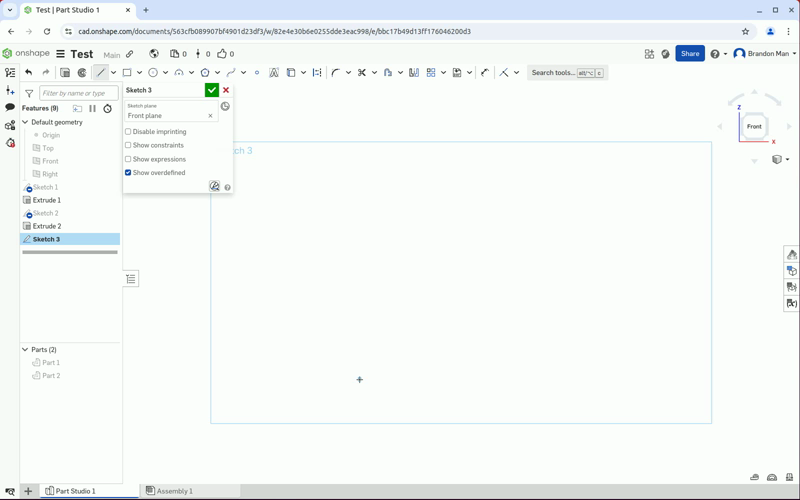
mouse_move(559, 379)
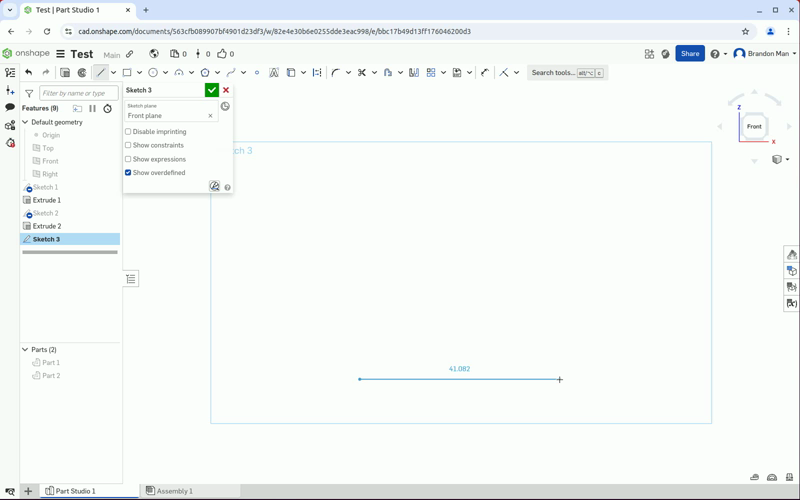
click(559, 379)
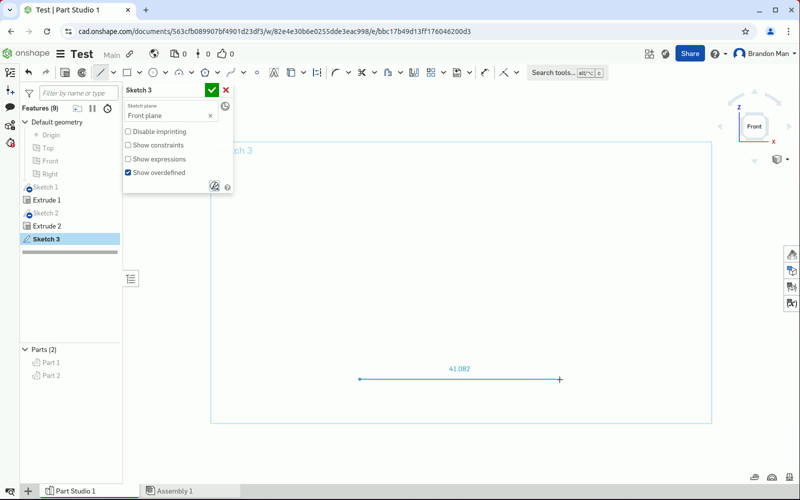
key_up(shift)
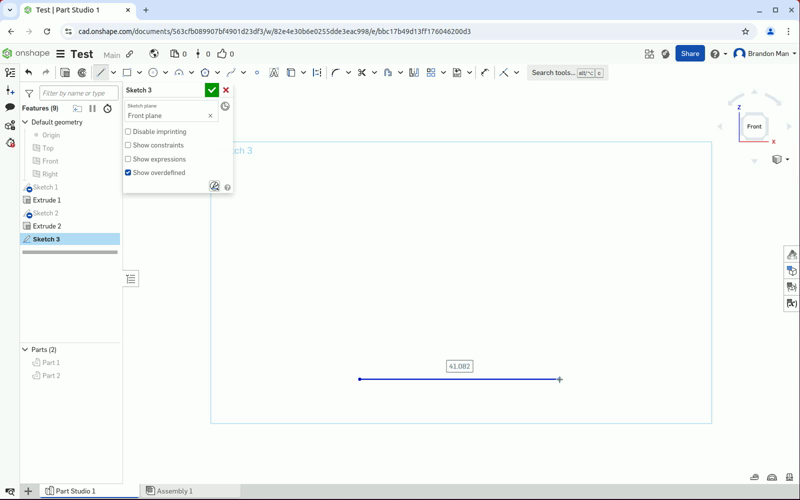
key_down(shift)
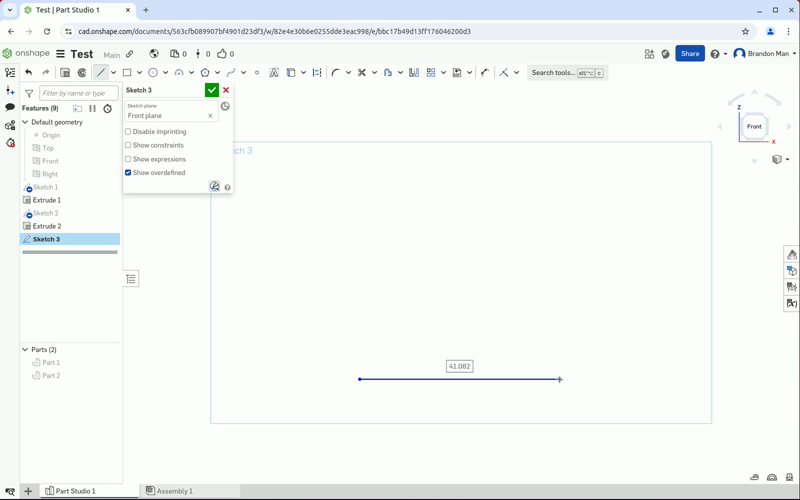
mouse_move(589, 379)
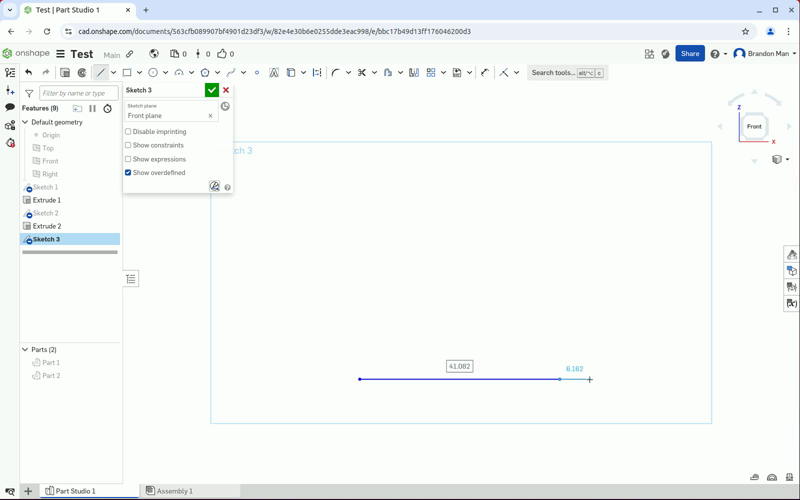
mouse_move(559, 366)
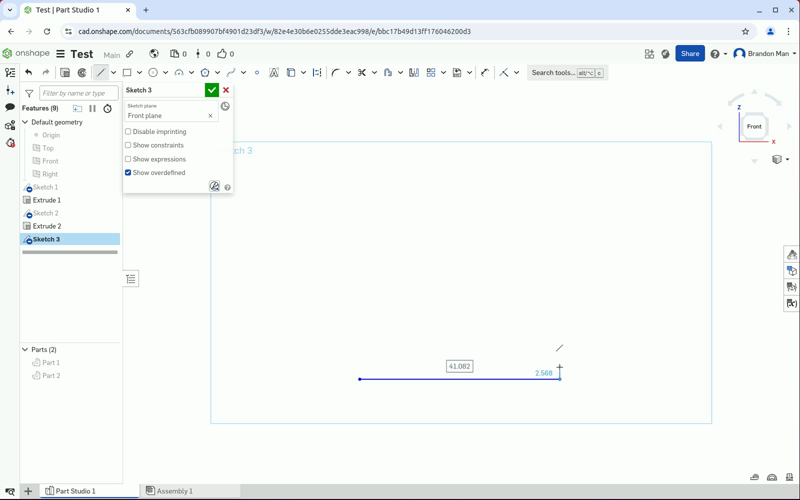
click(559, 366)
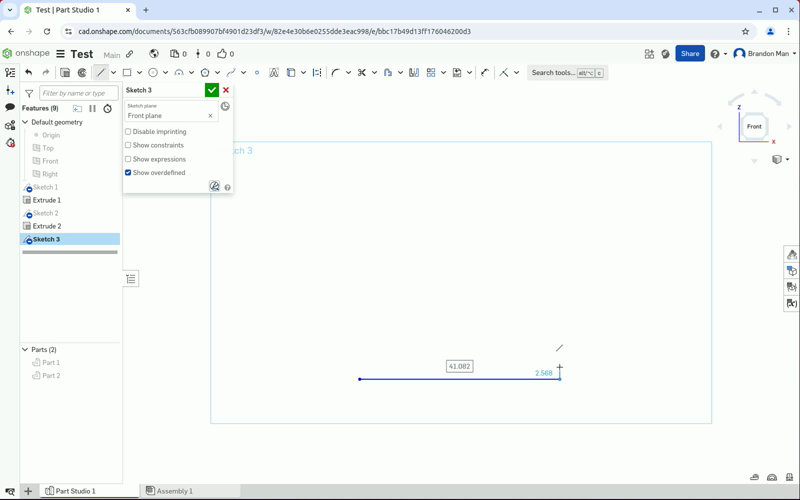
key_up(shift)
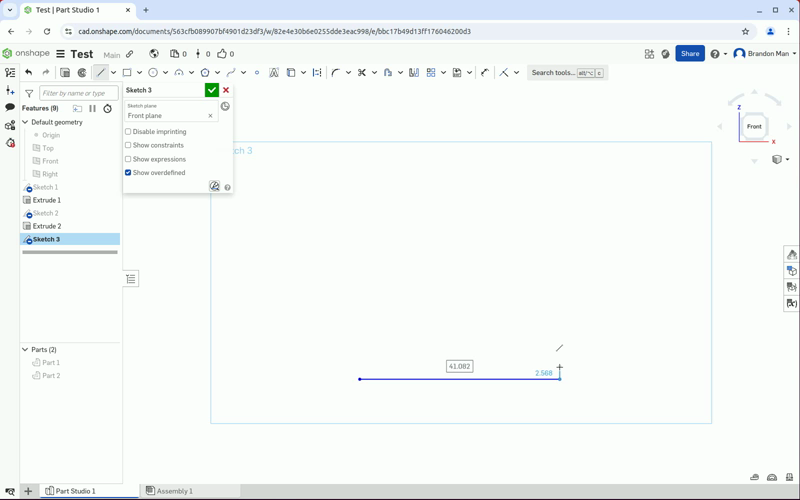
key_down(shift)
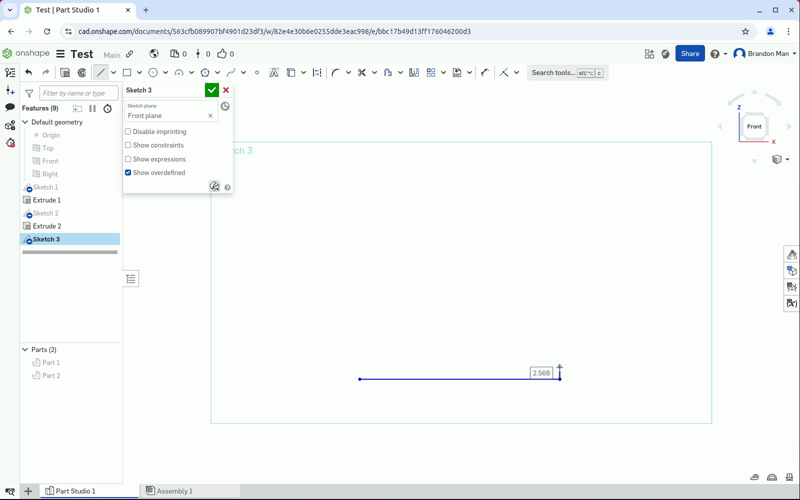
mouse_move(589, 366)
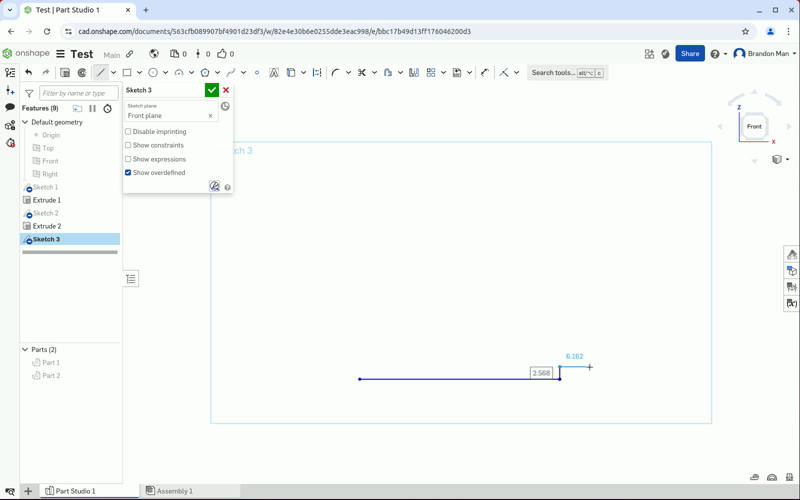
mouse_move(511, 366)
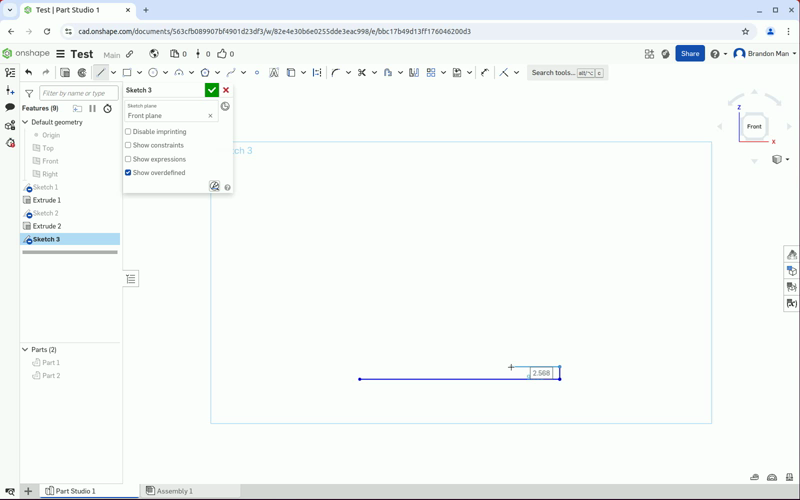
click(511, 366)
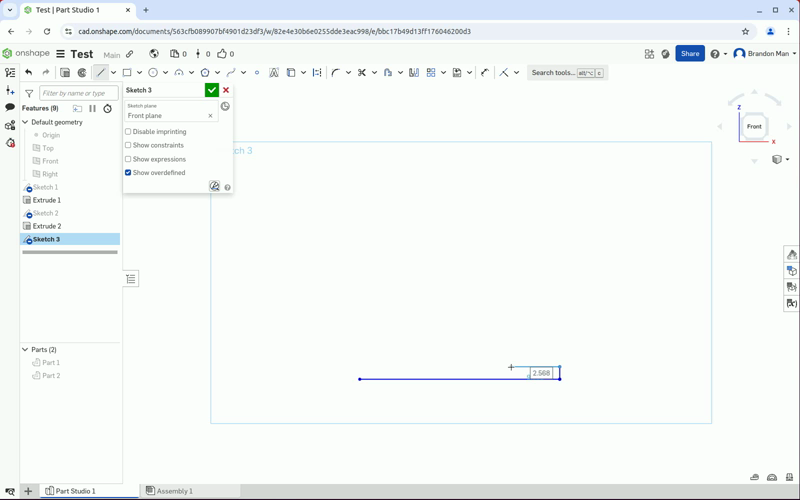
key_up(shift)
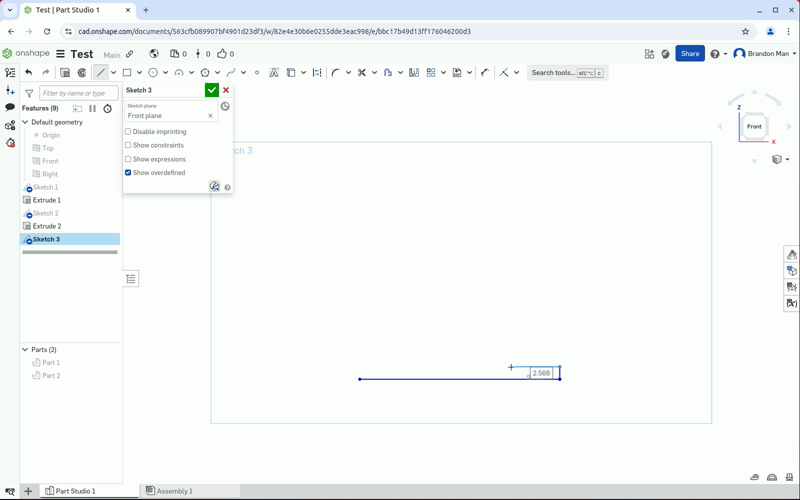
key_down(shift)
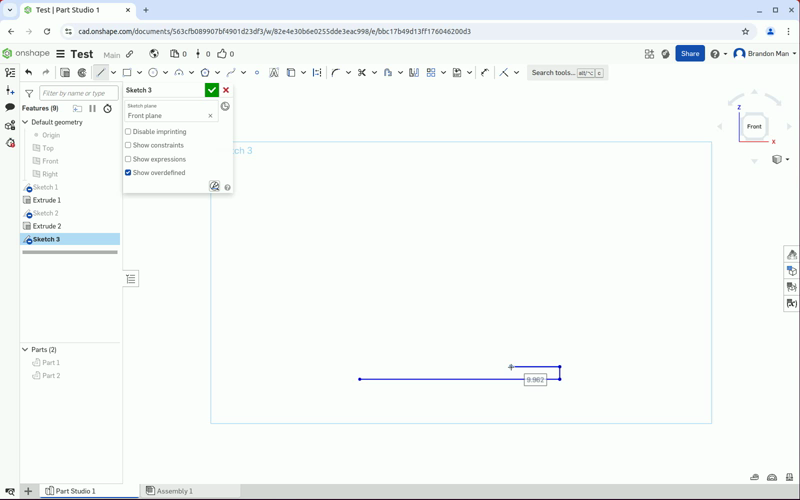
mouse_move(408, 366)
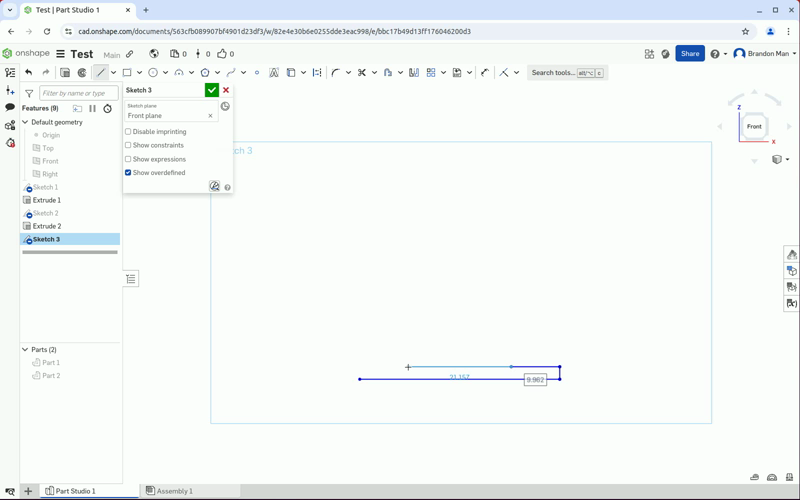
click(408, 366)
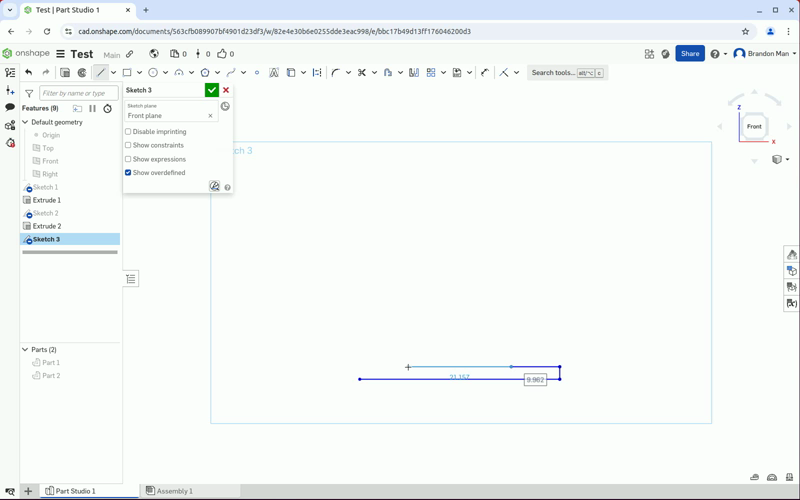
key_up(shift)
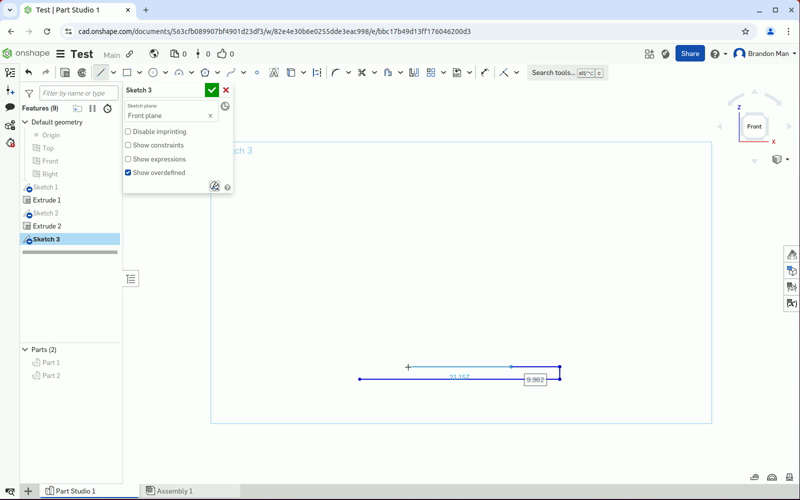
key_down(shift)
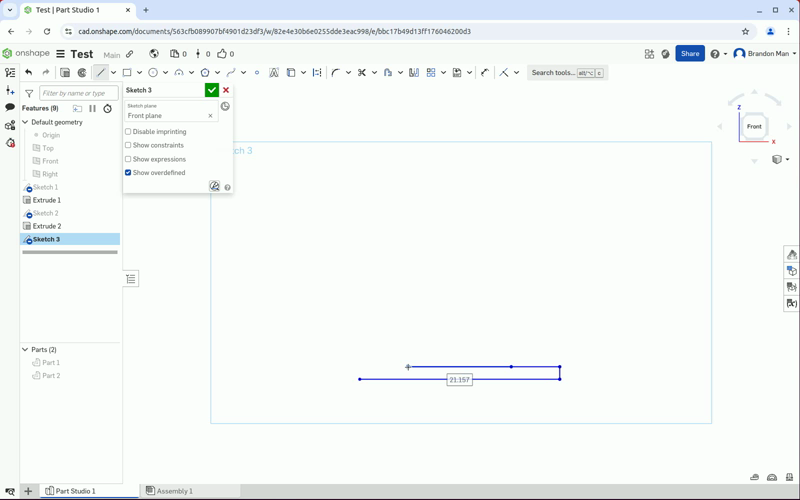
mouse_move(438, 366)
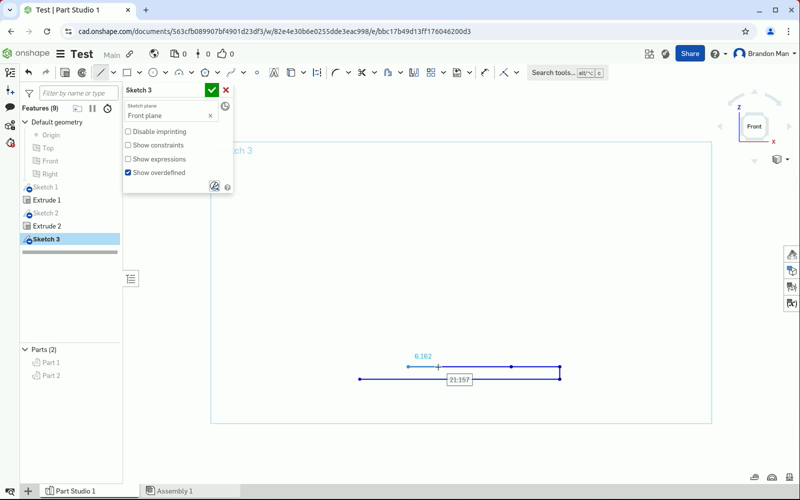
mouse_move(359, 366)
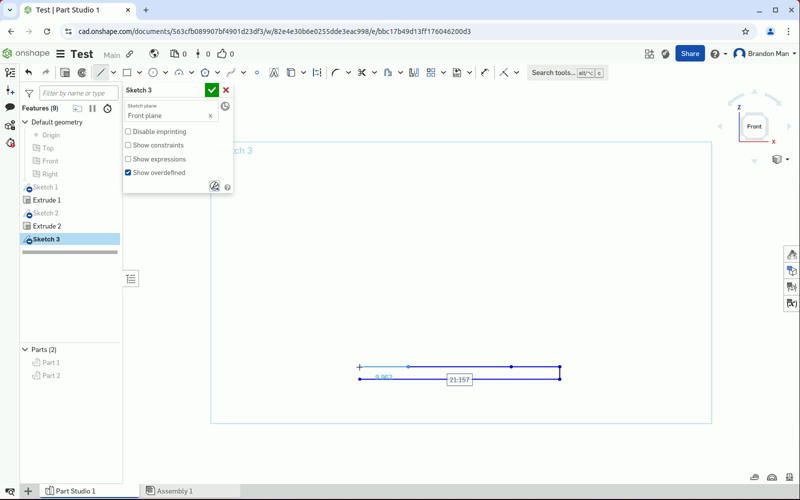
click(359, 366)
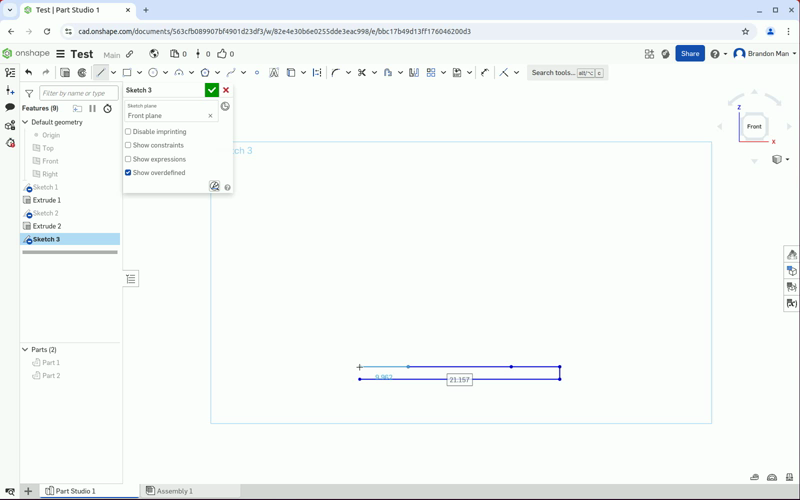
key_up(shift)
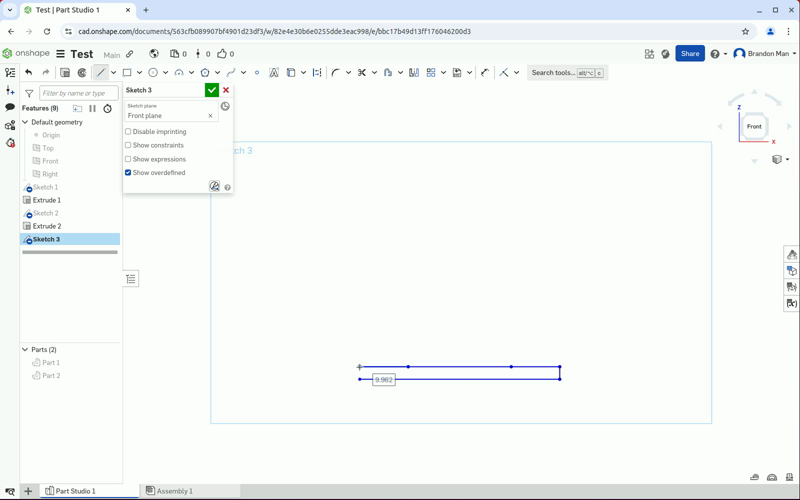
mouse_move(389, 366)
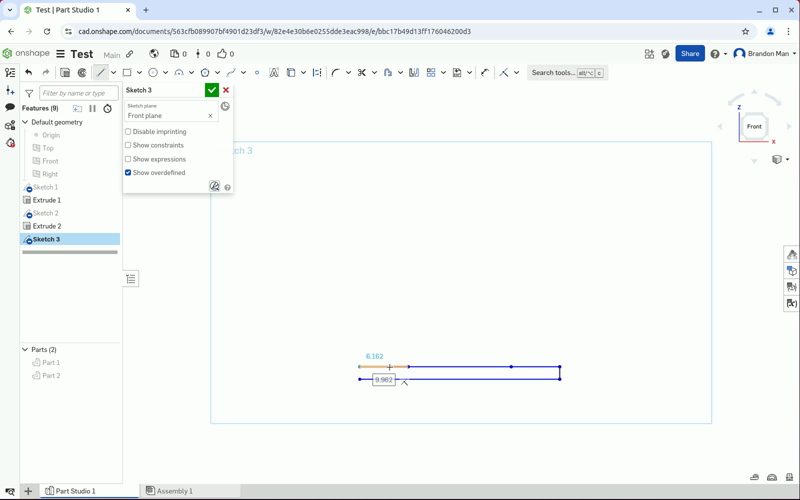
key_down(shift)
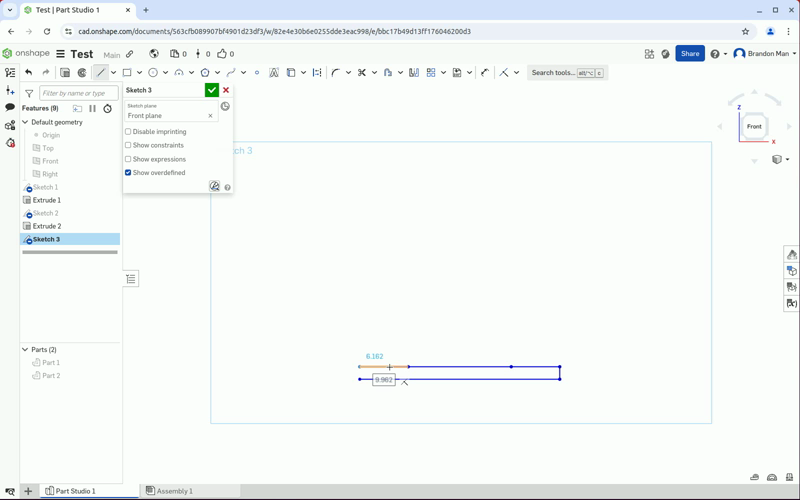
mouse_move(359, 379)
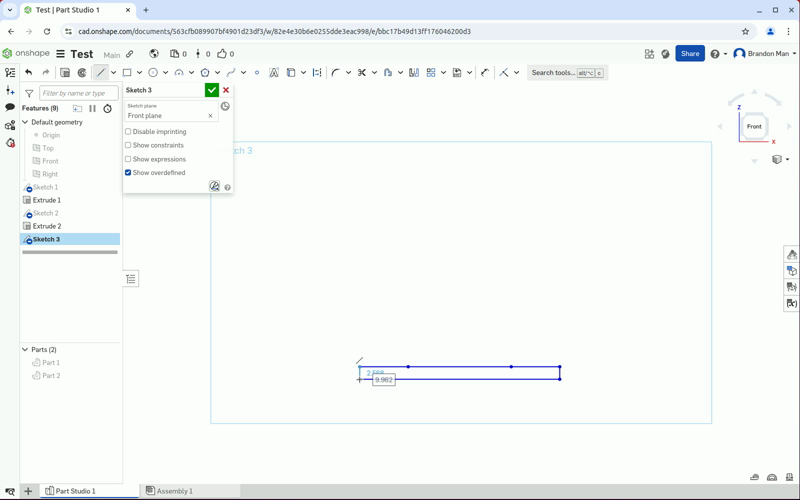
key_up(shift)
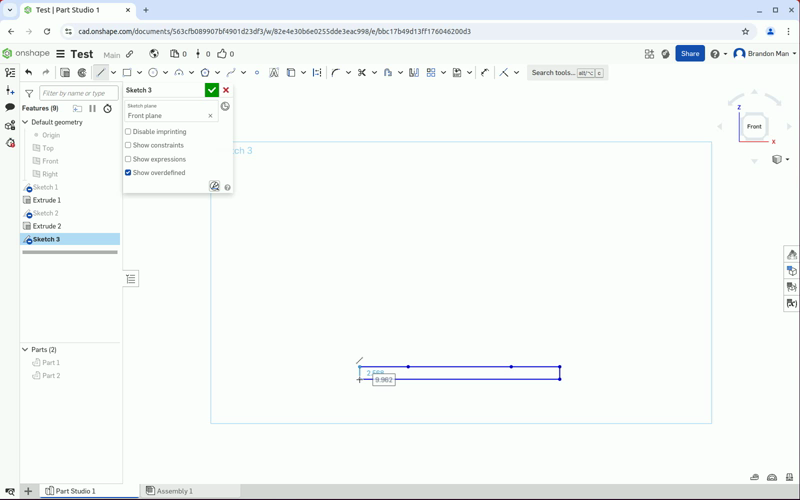
click(359, 379)
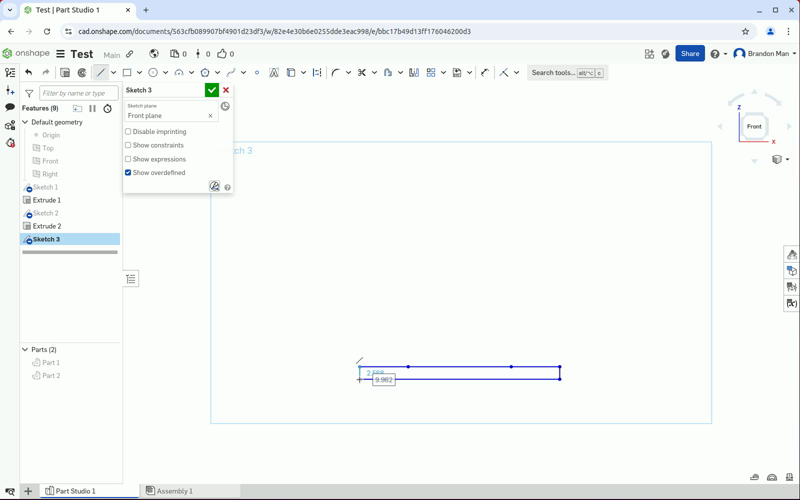
key(esc)
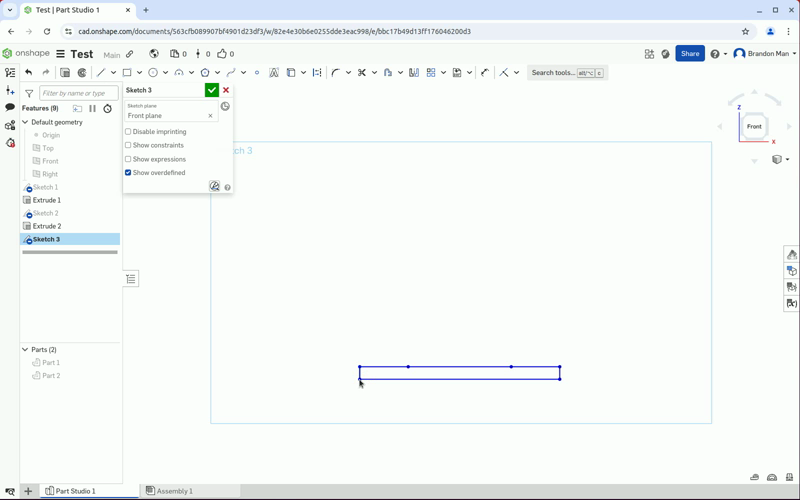
mouse_move(407, 376)
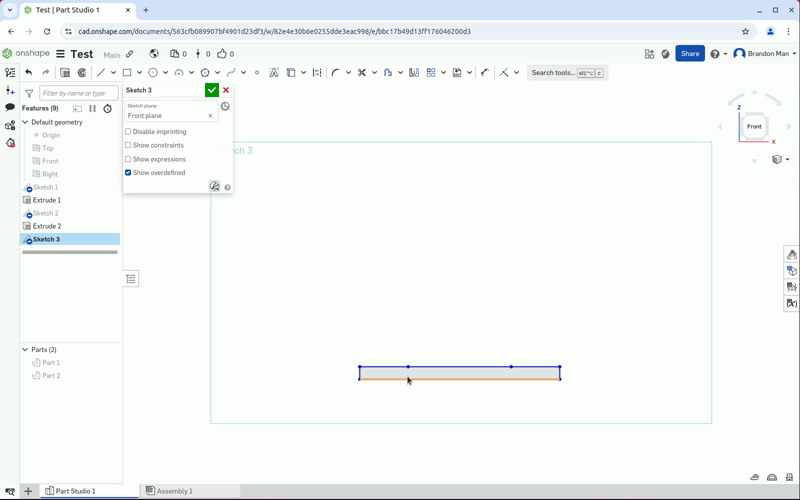
click(407, 376)
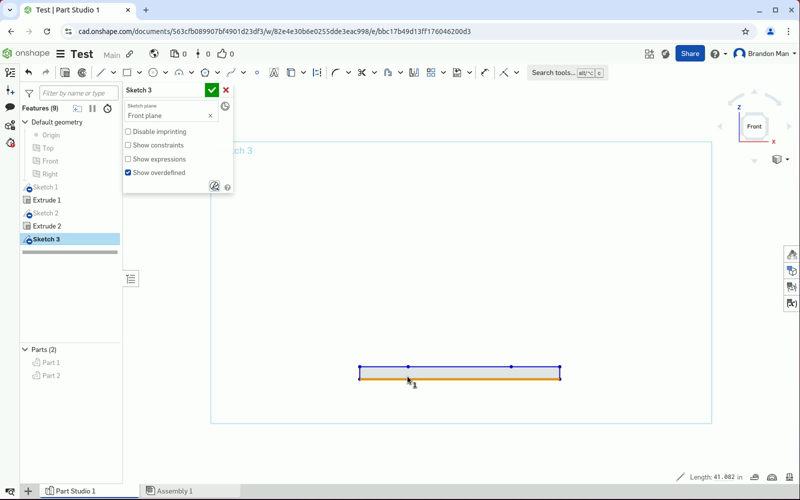
mouse_move(73, 352)
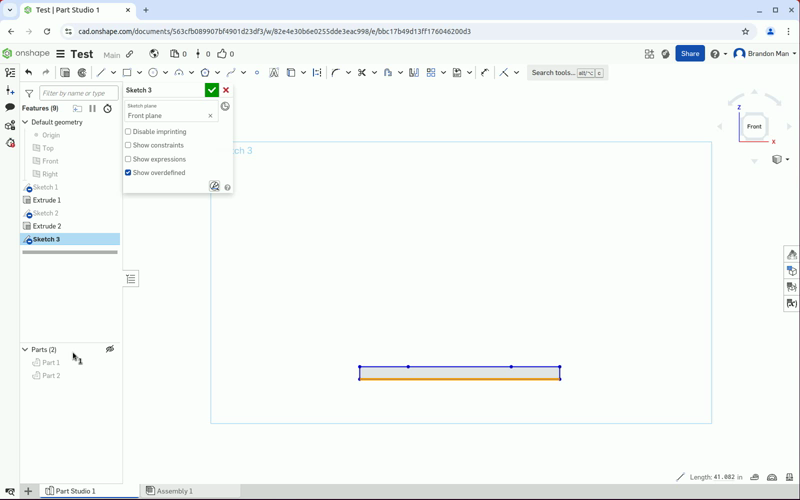
key(shift+y)
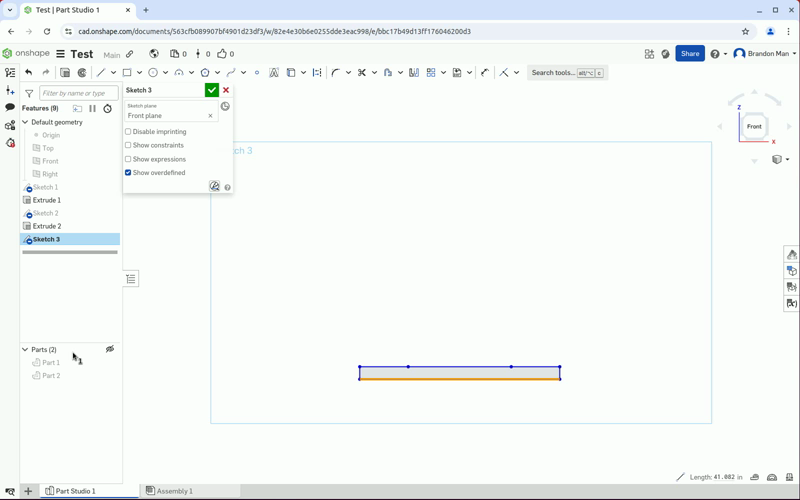
key(shift+e)
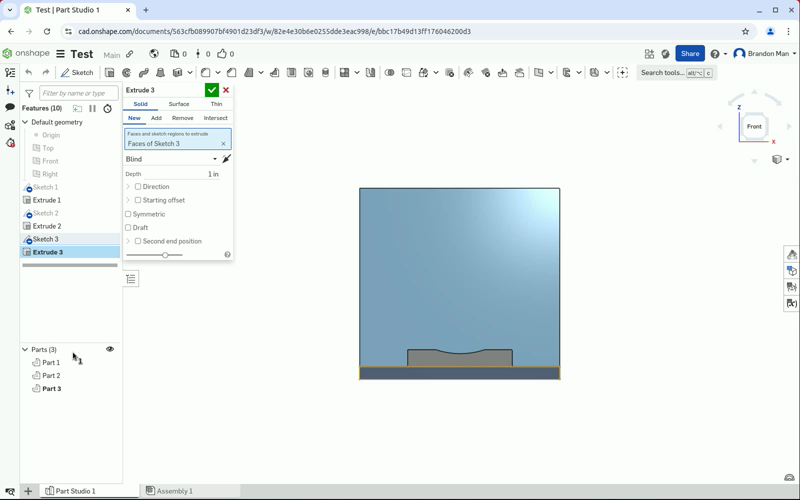
mouse_move(143, 106)
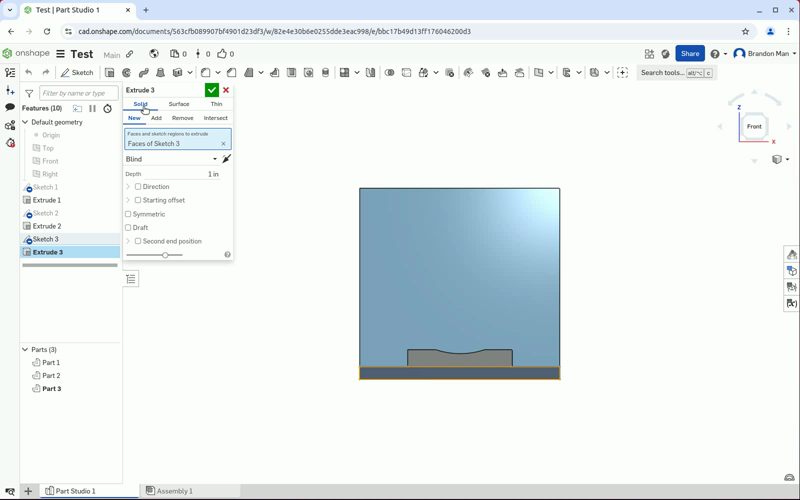
click(143, 106)
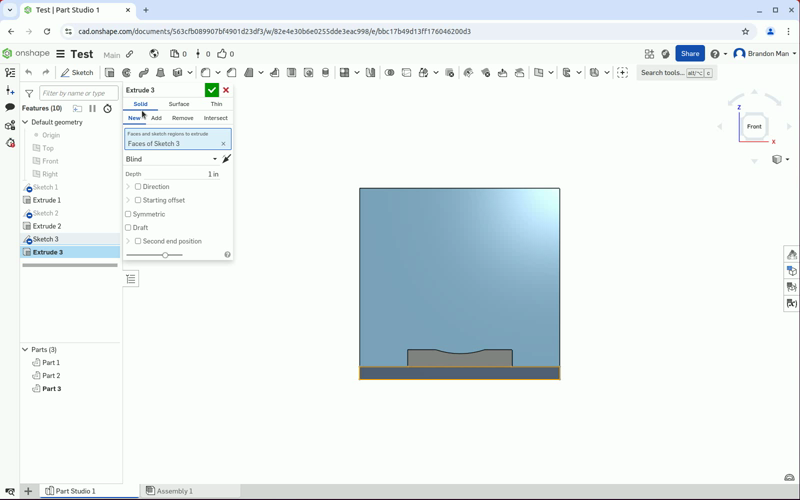
mouse_move(137, 120)
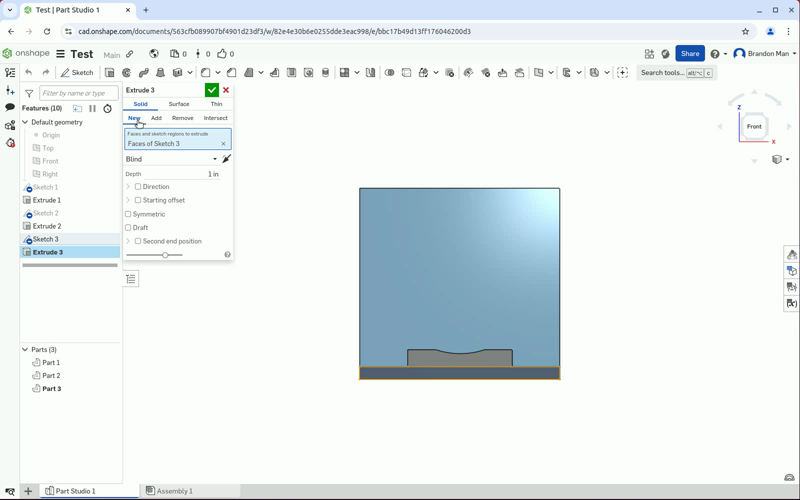
click(137, 120)
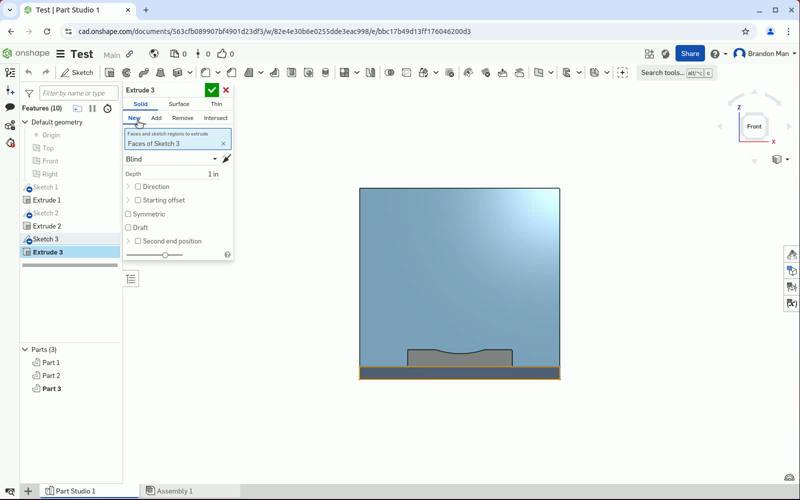
key(tab, 4)
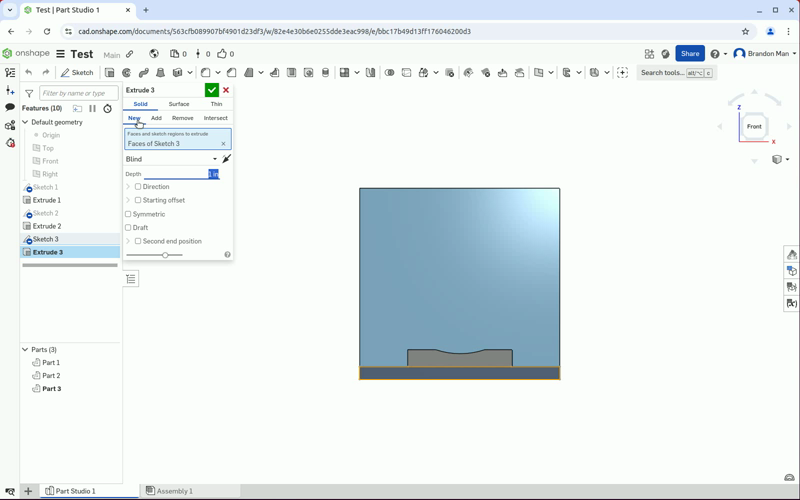
text(7.943)
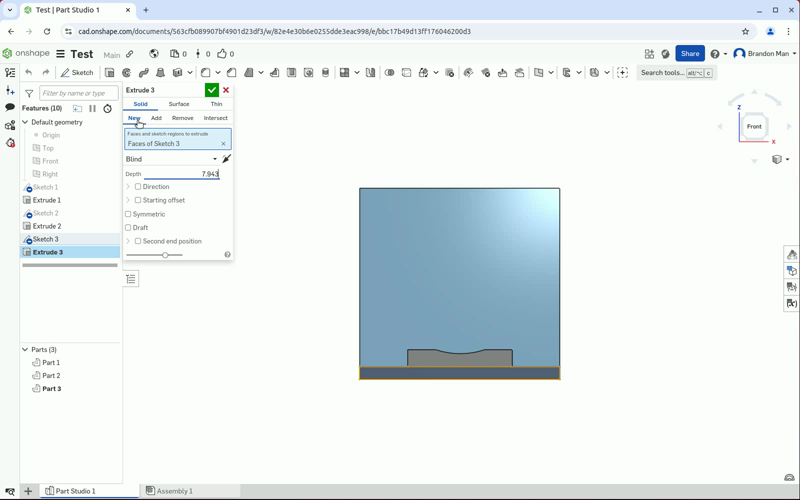
key(enter)
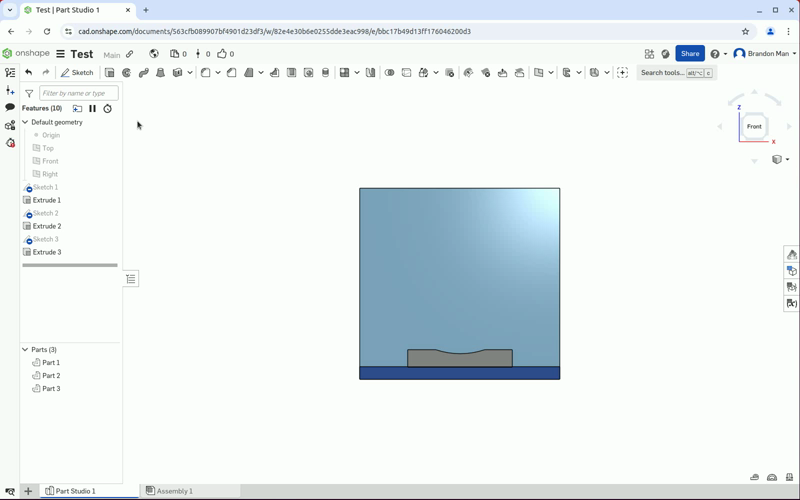
key(shift+h)
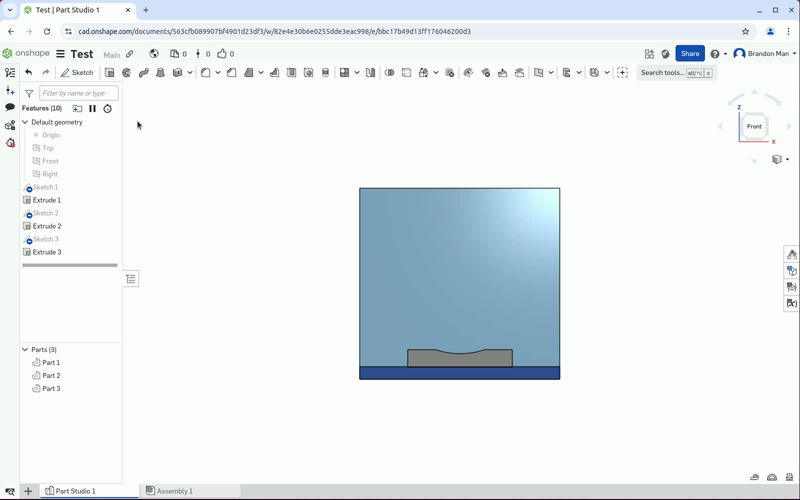
key(shift+h)
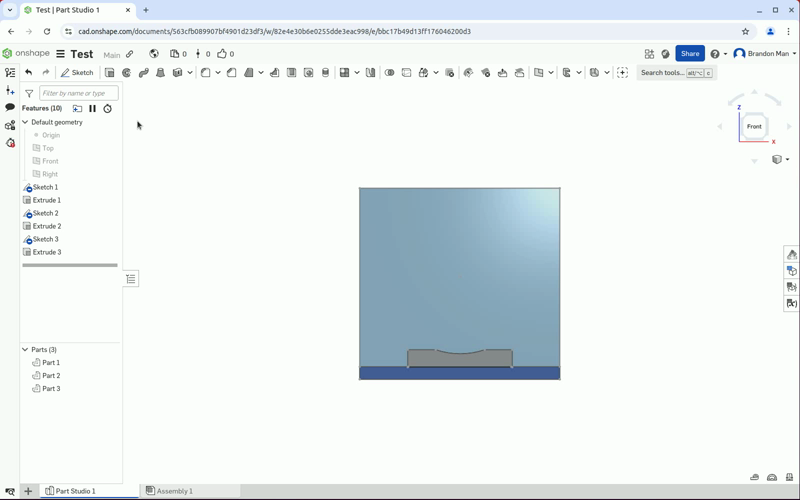
key(shift+7)
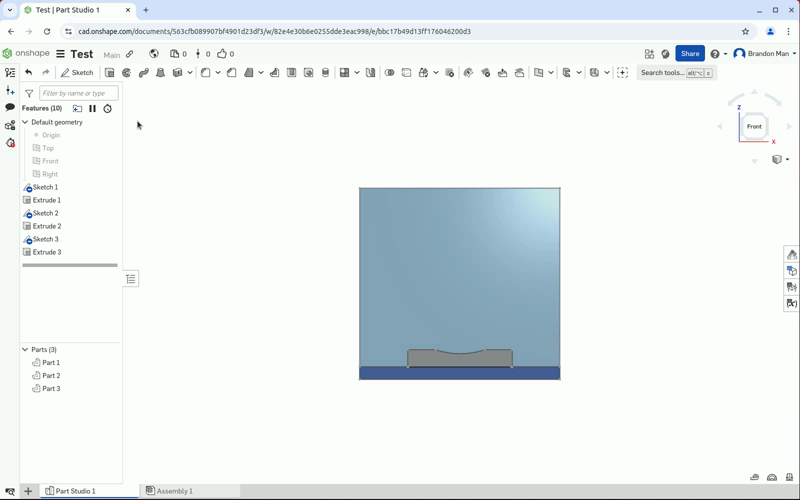
key(left, 2)
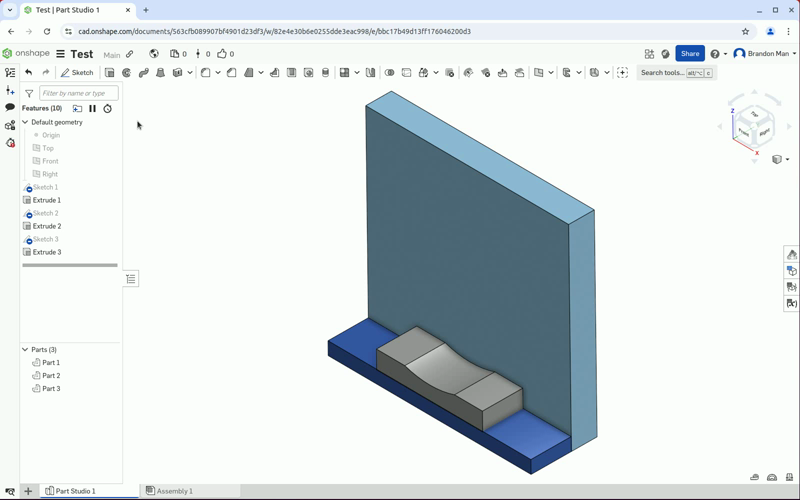
key(down, 2)
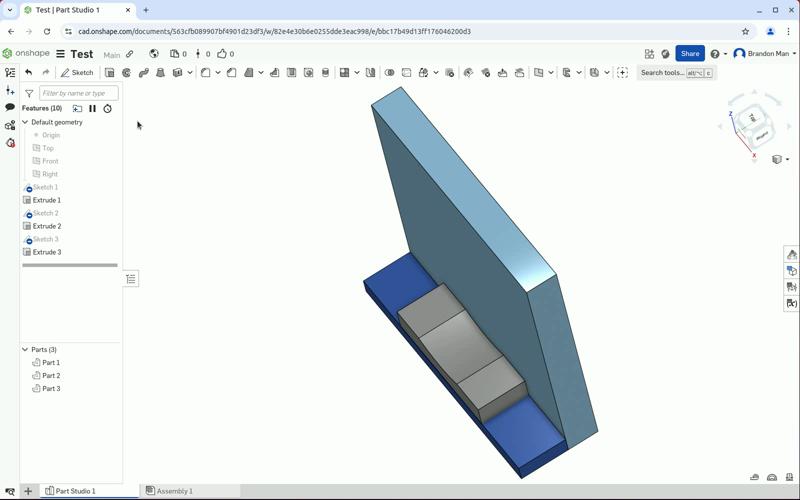
key(up, 2)
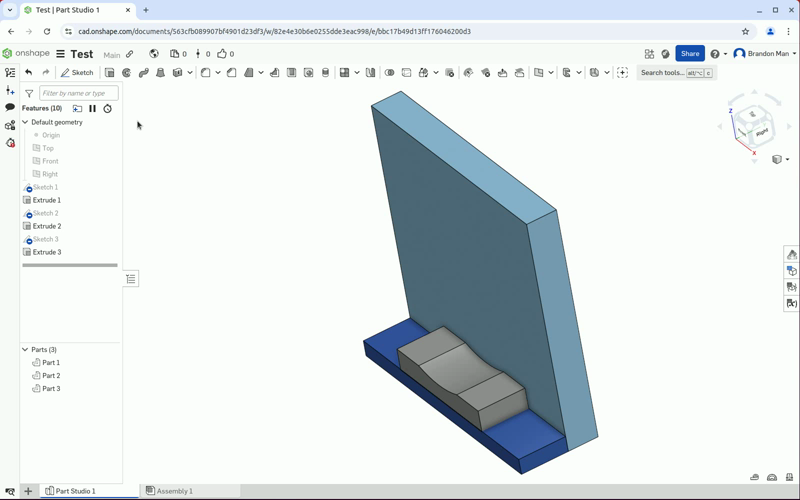
key(right, 2)
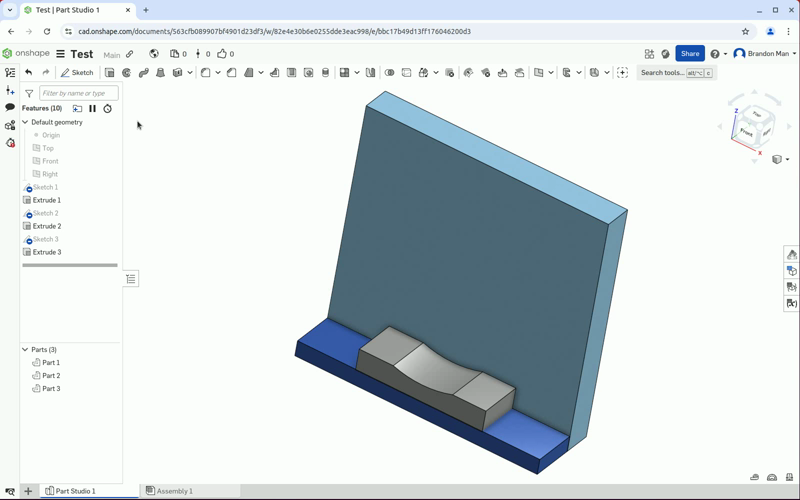
mouse_move(73, 189)
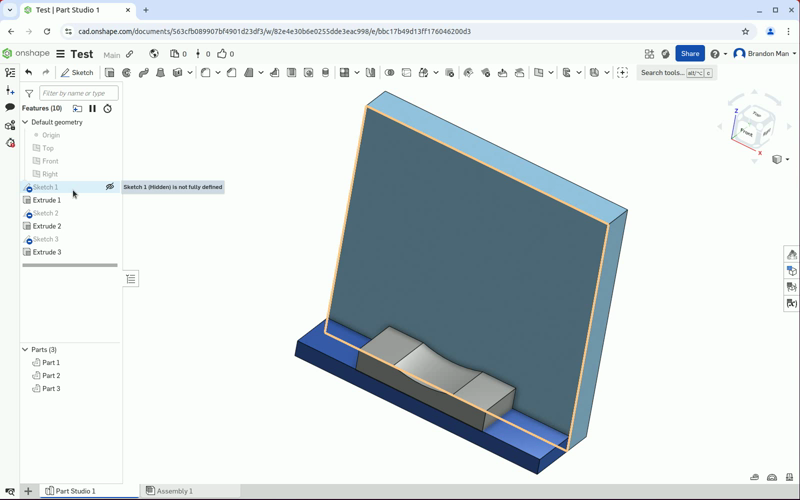
click(73, 189)